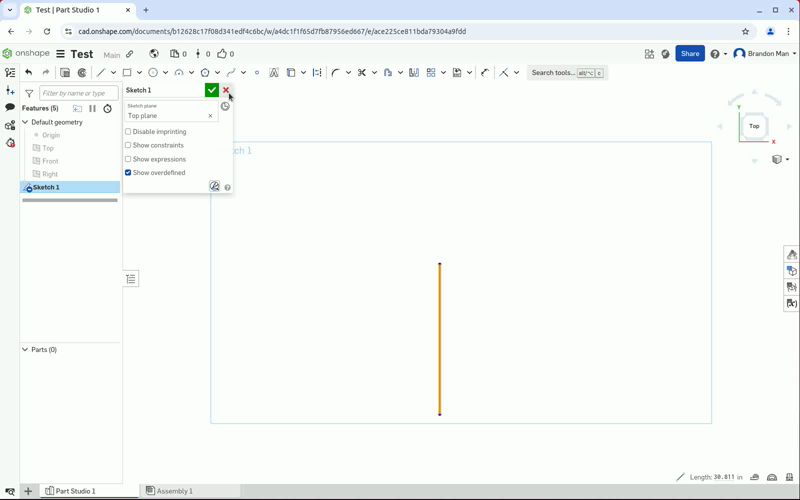
key(shift+h)
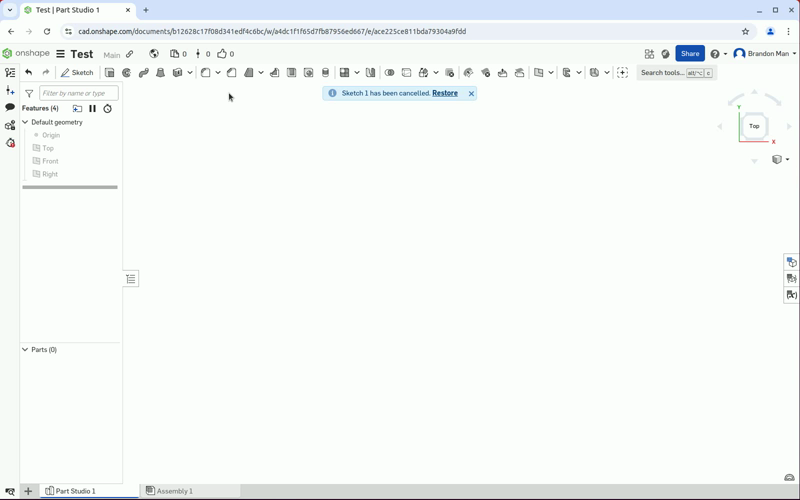
mouse_move(73, 352)
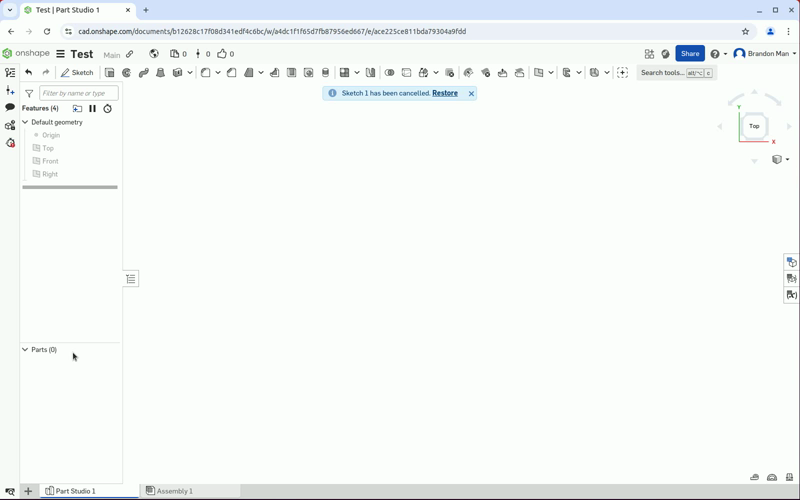
key(y)
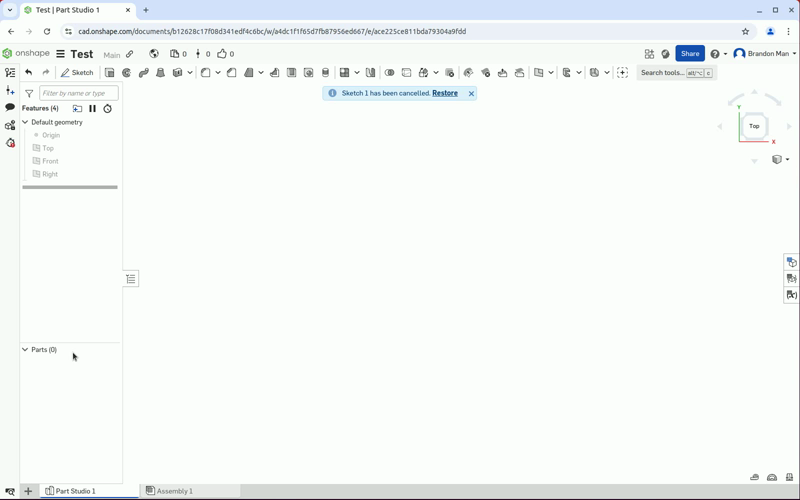
key(shift+p)
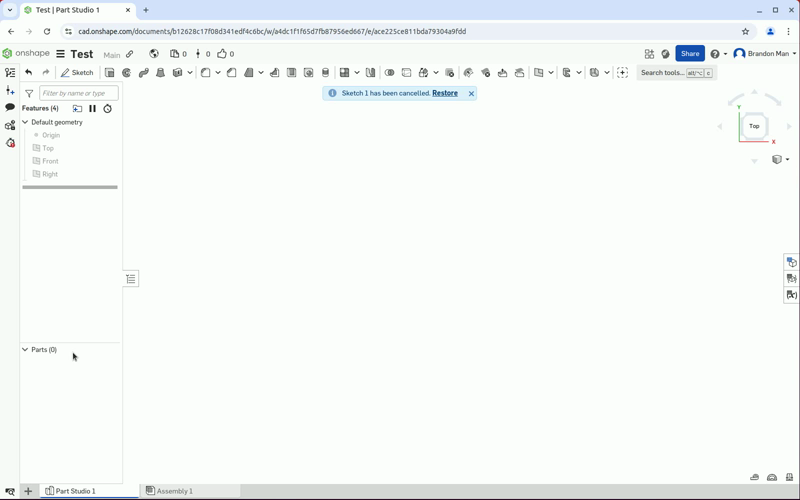
key(space)
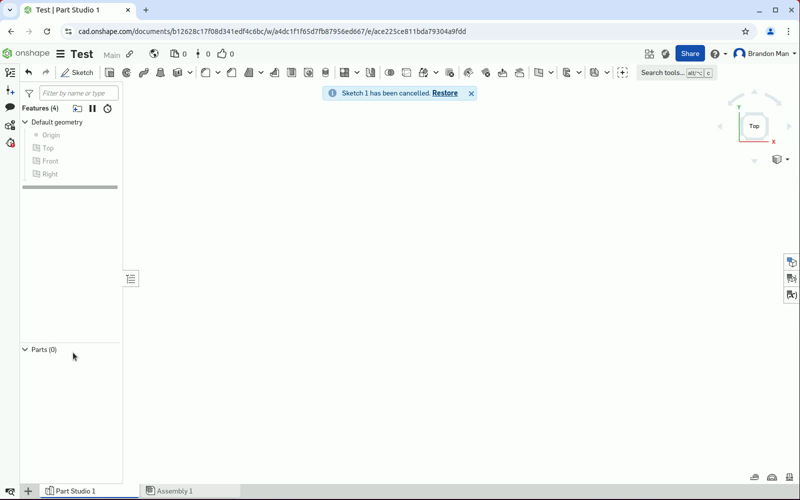
key_down(shift)
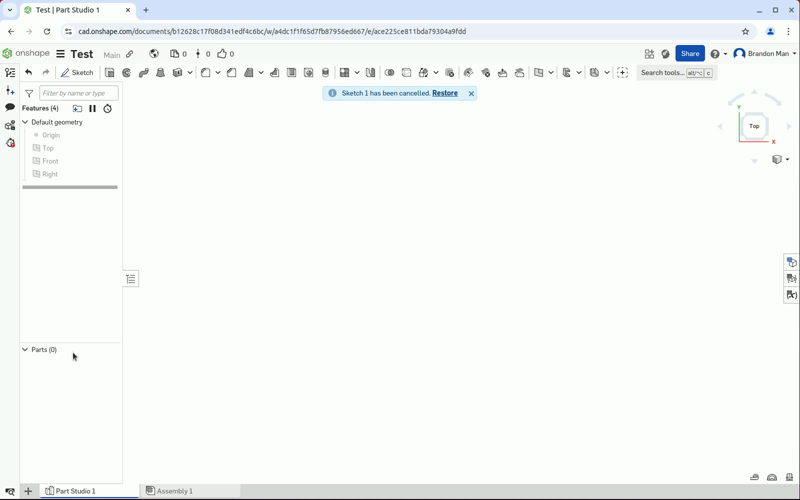
key(up)
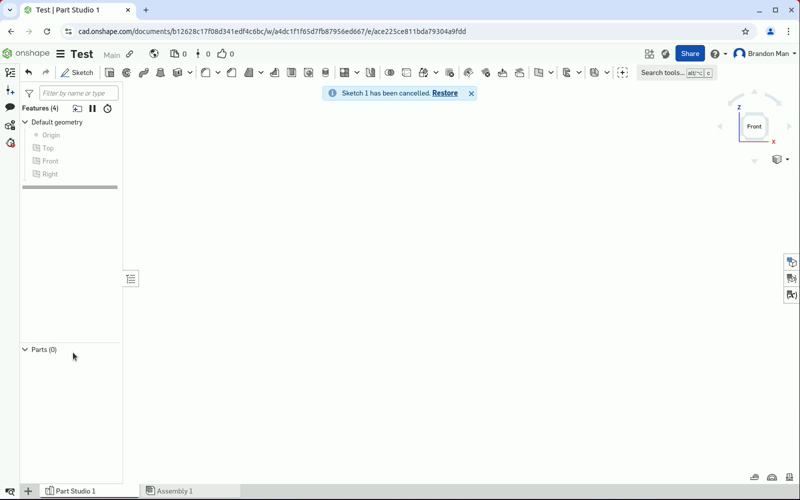
key_up(shift)
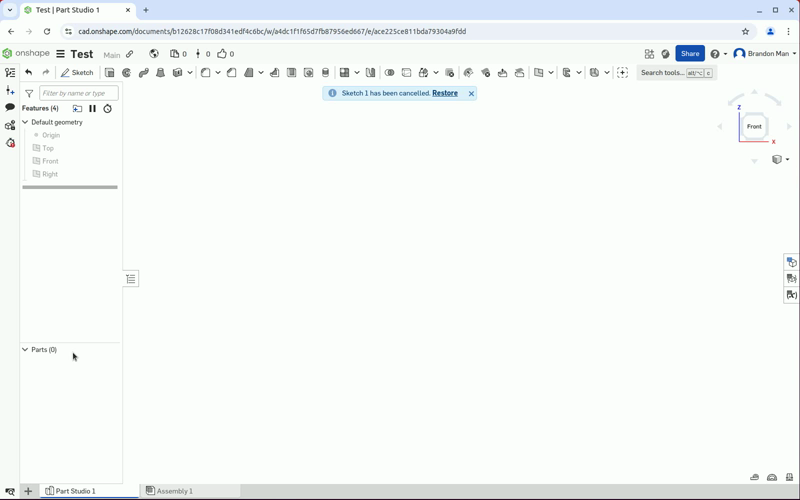
mouse_move(73, 352)
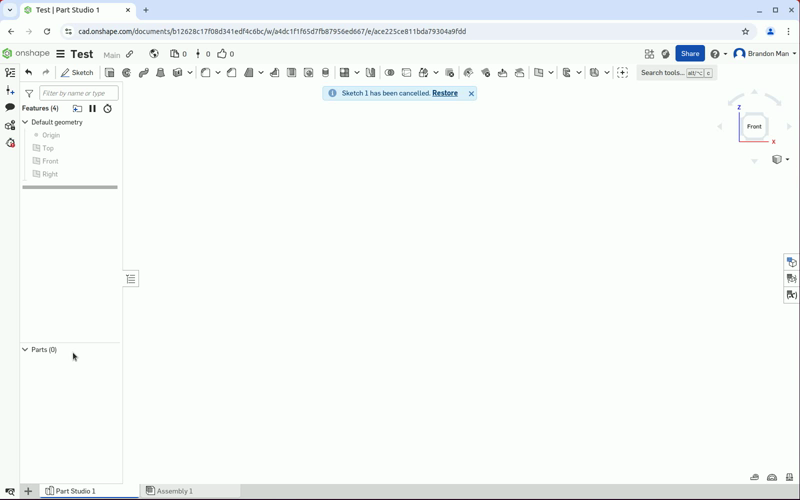
key(shift+y)
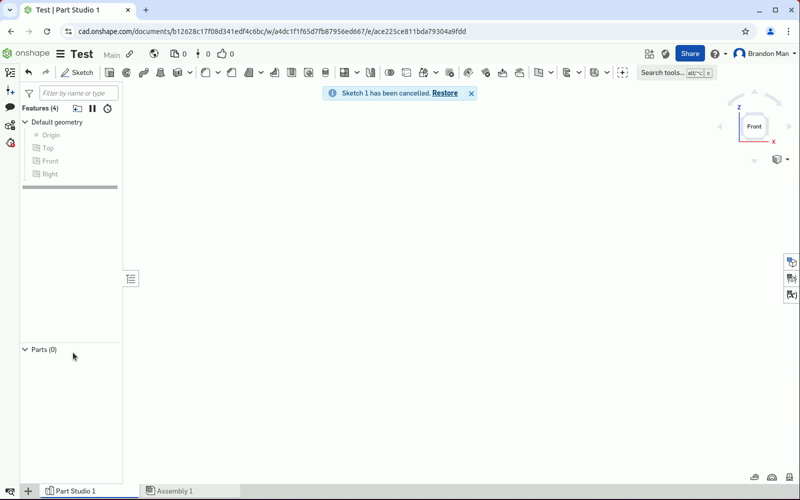
key(shift+s)
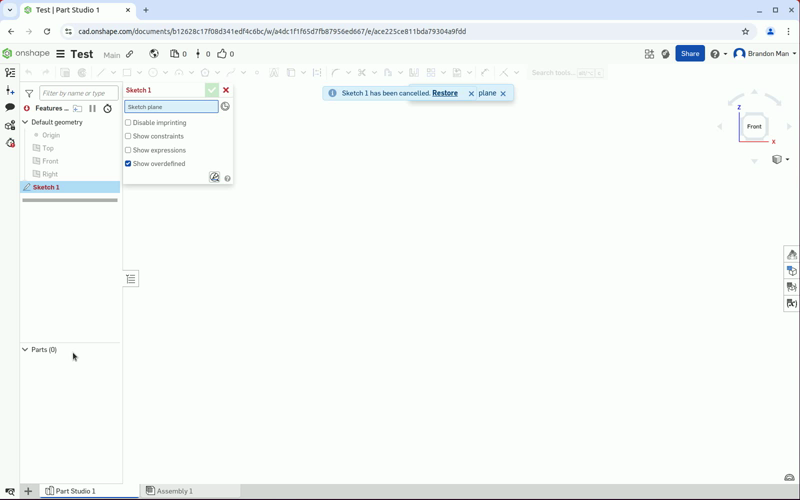
mouse_move(73, 163)
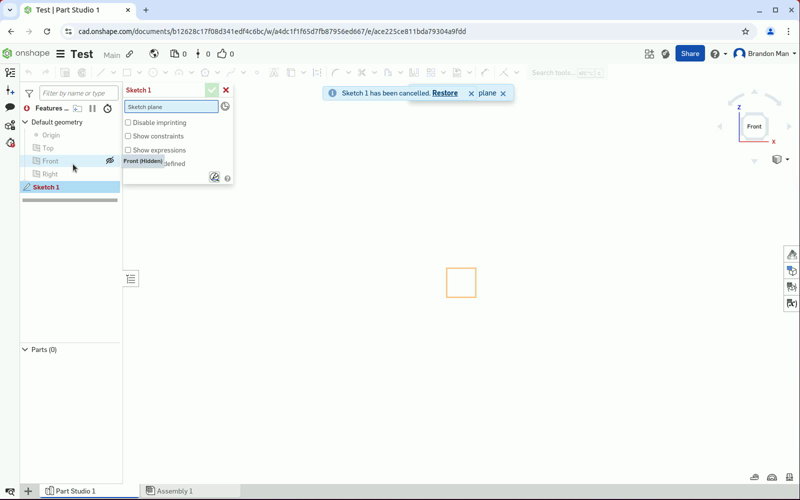
click(73, 163)
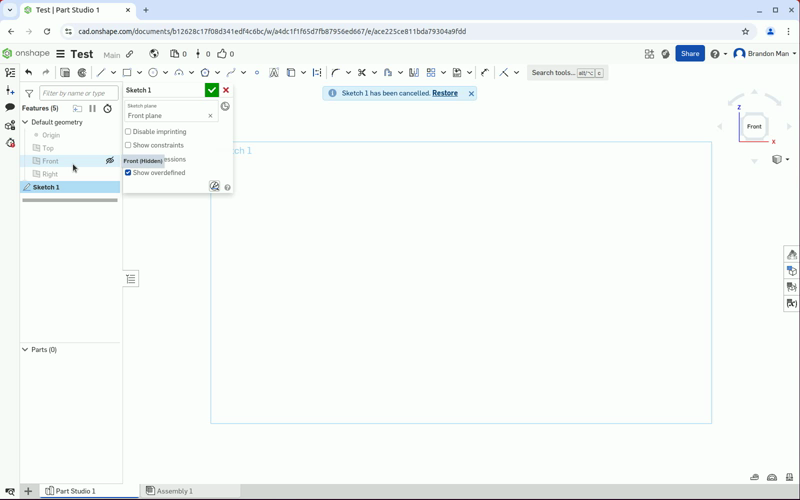
mouse_move(73, 352)
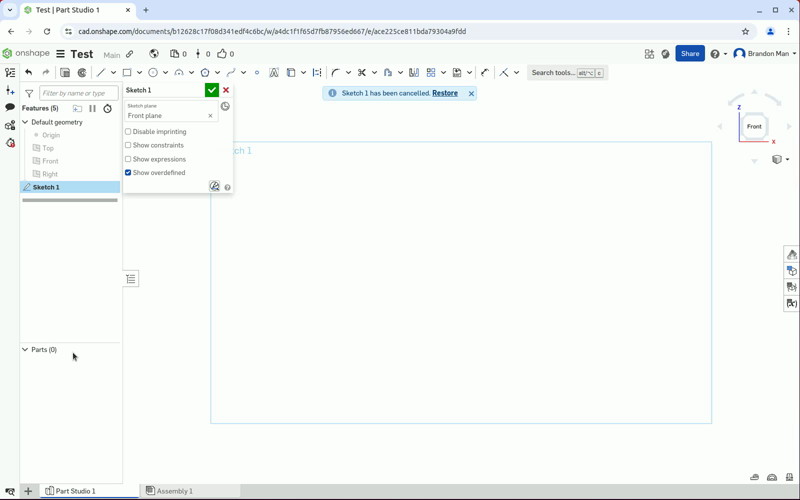
key(y)
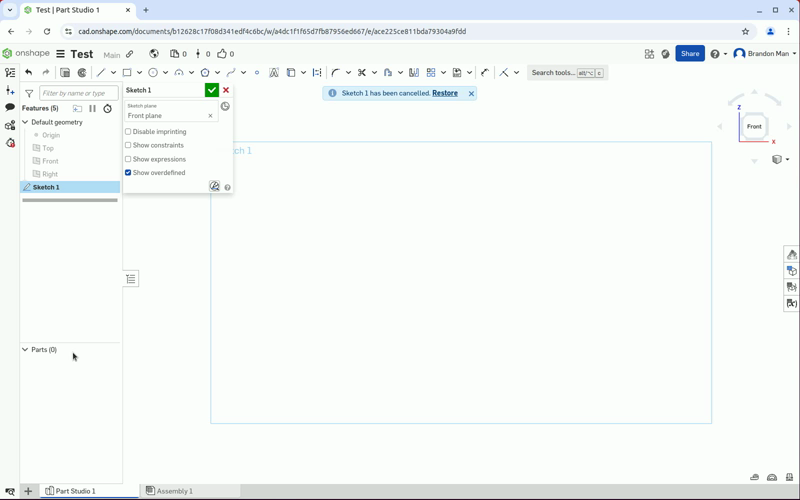
key(l)
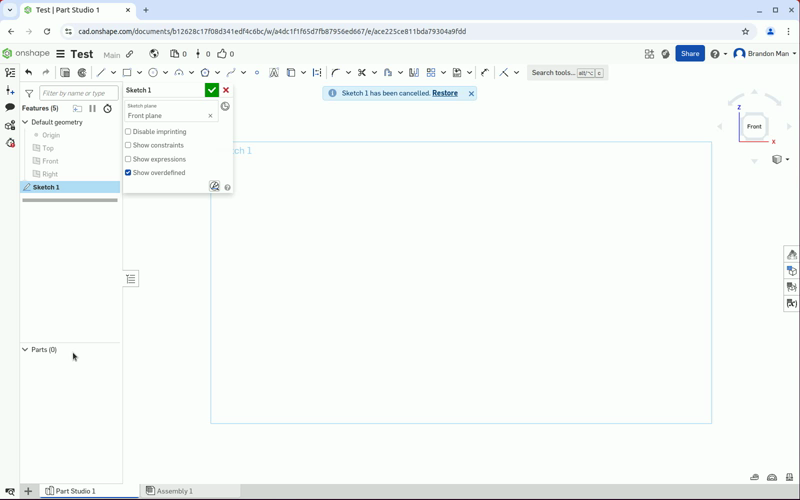
key_down(shift)
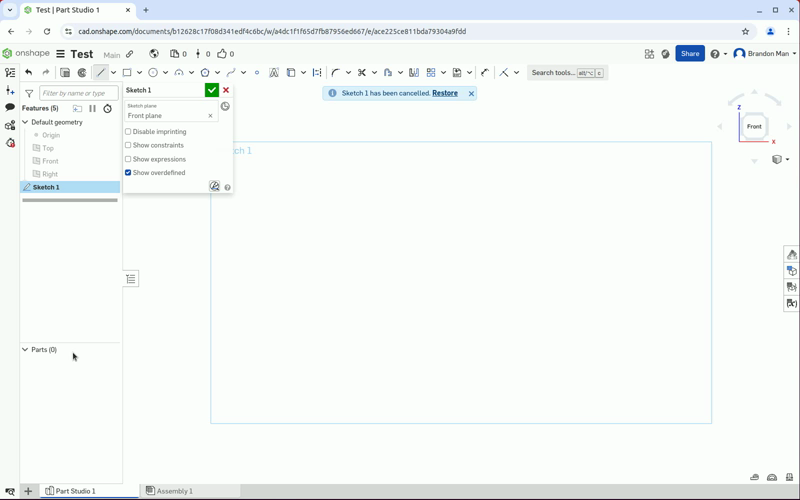
mouse_move(370, 282)
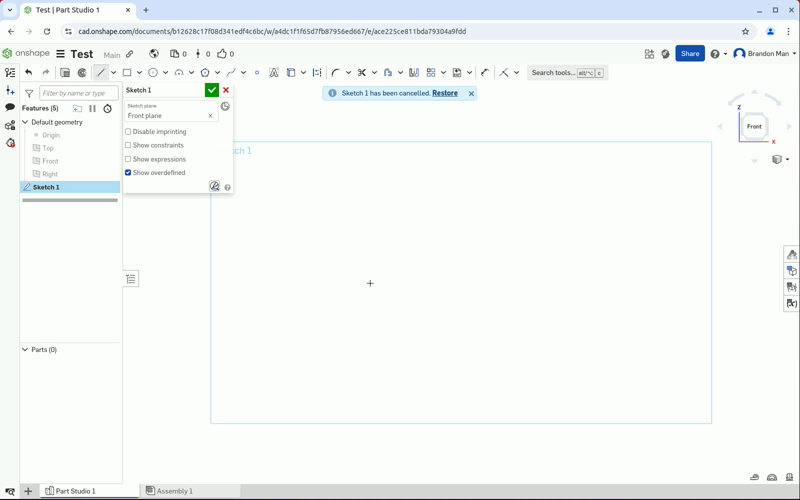
click(370, 282)
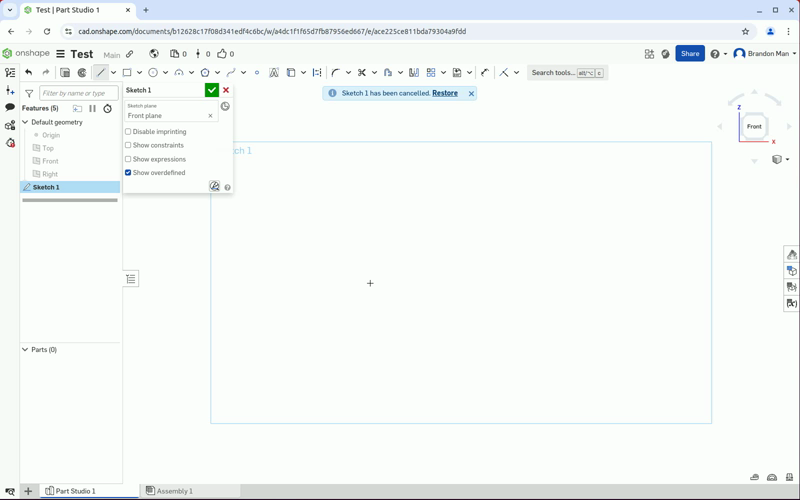
key_up(shift)
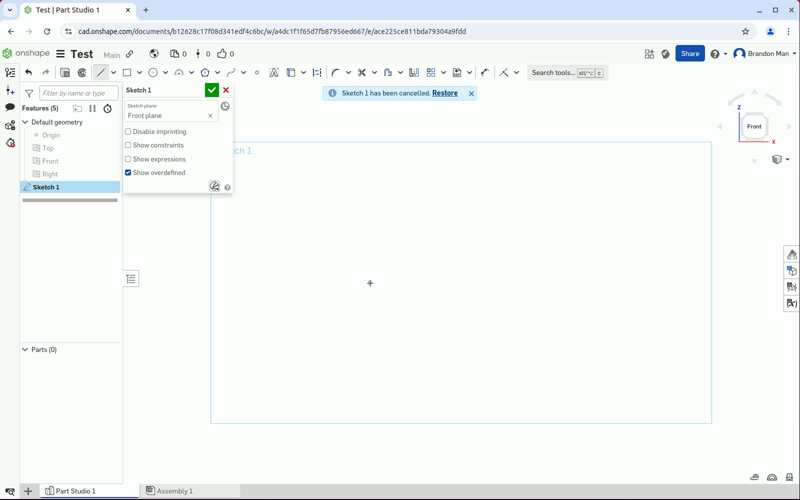
key_down(shift)
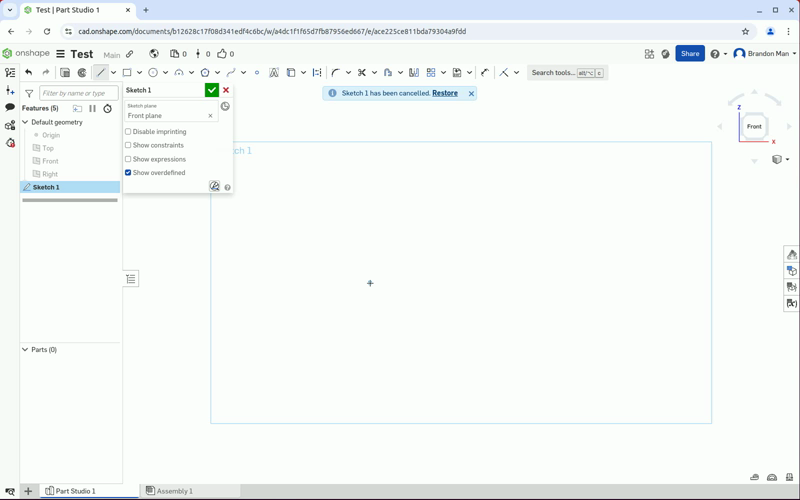
mouse_move(461, 282)
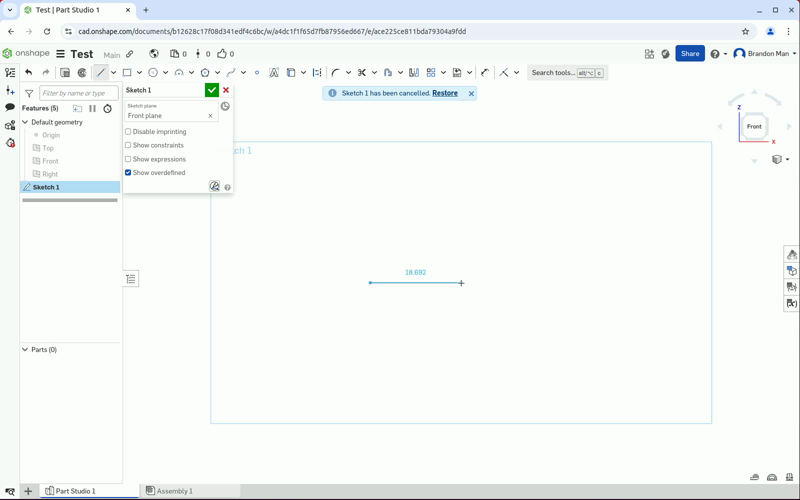
click(461, 282)
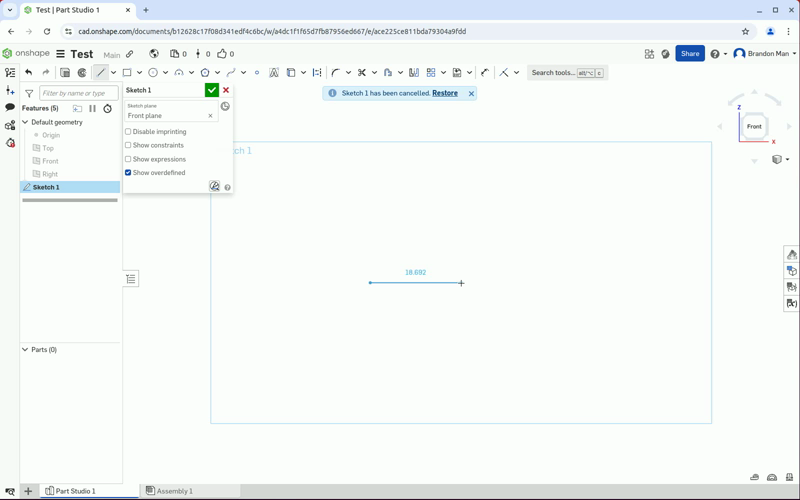
key_up(shift)
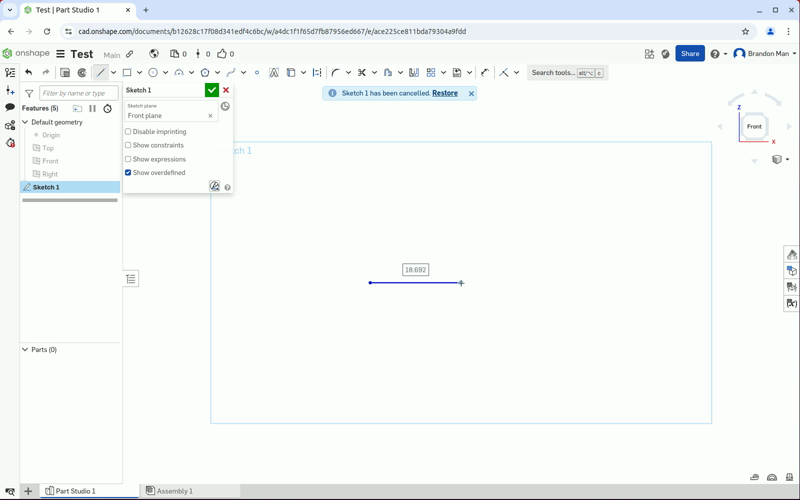
key_down(shift)
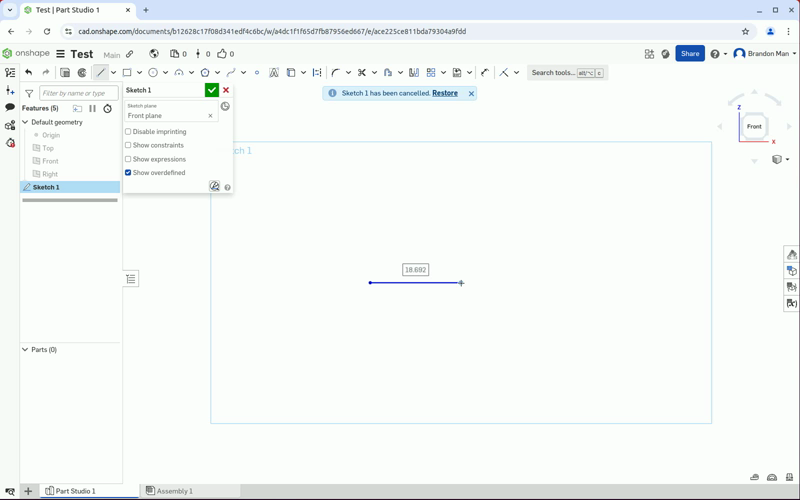
mouse_move(461, 192)
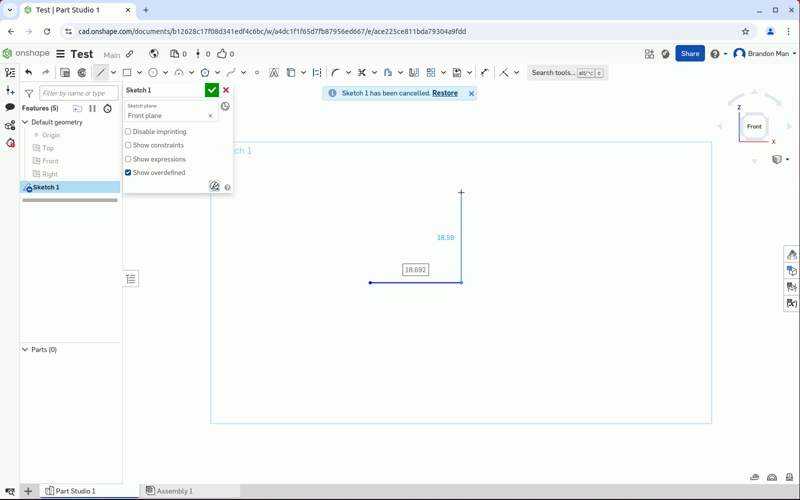
click(461, 192)
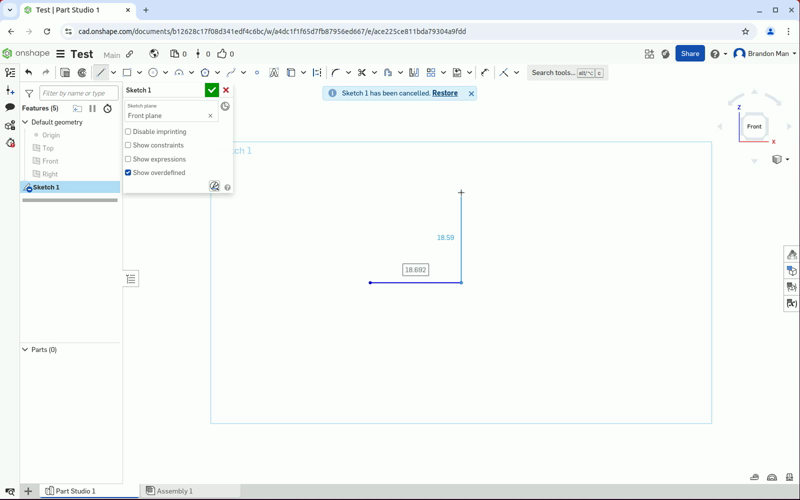
key_up(shift)
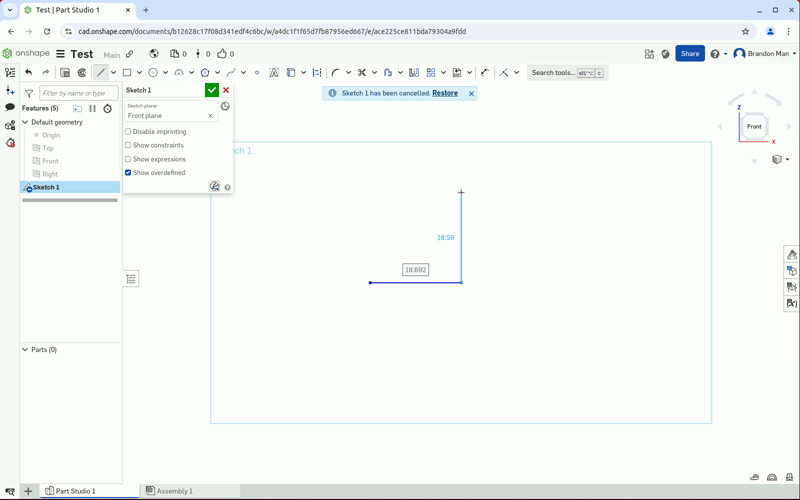
key_down(shift)
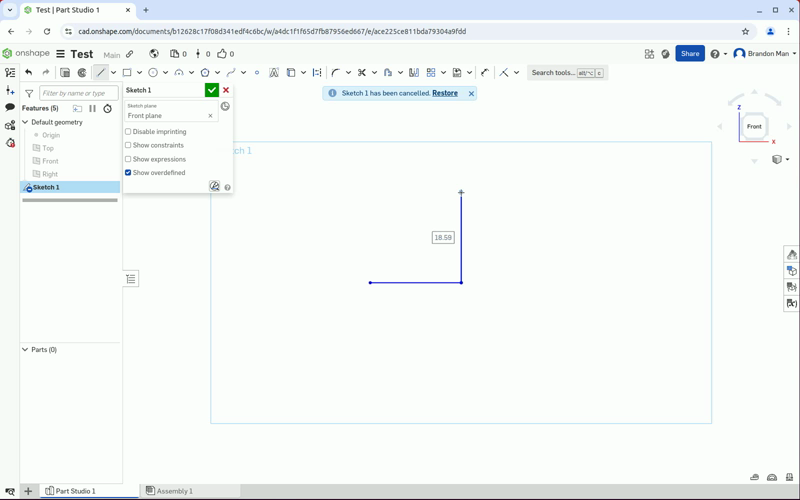
mouse_move(370, 192)
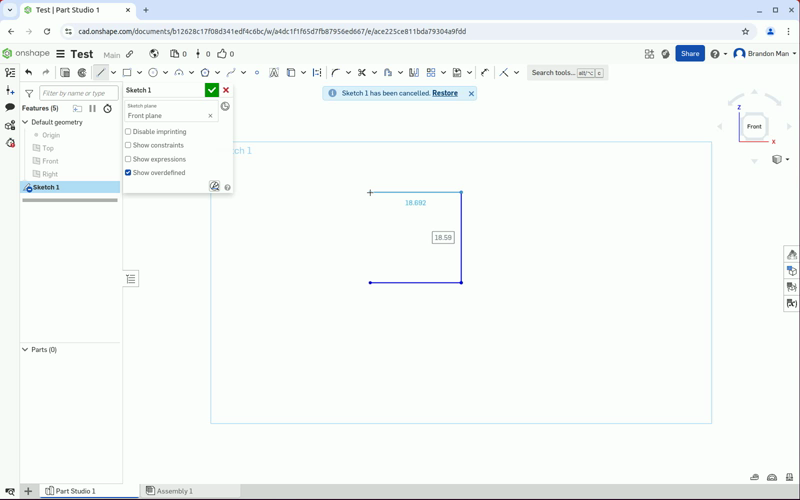
click(370, 192)
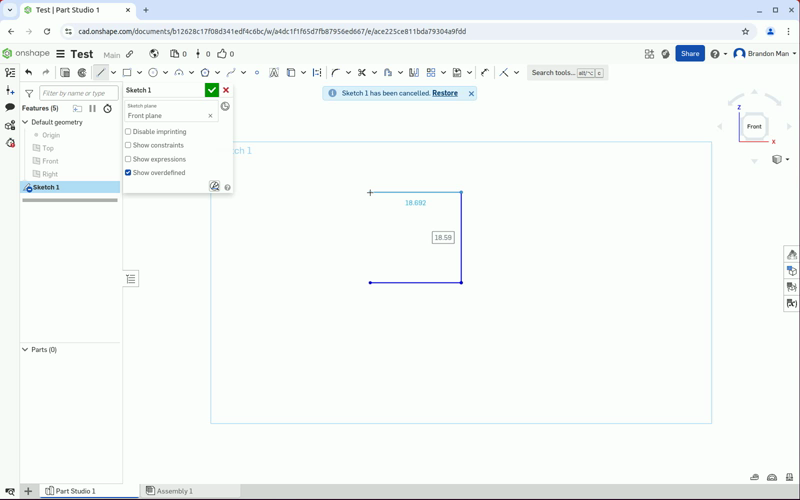
key_up(shift)
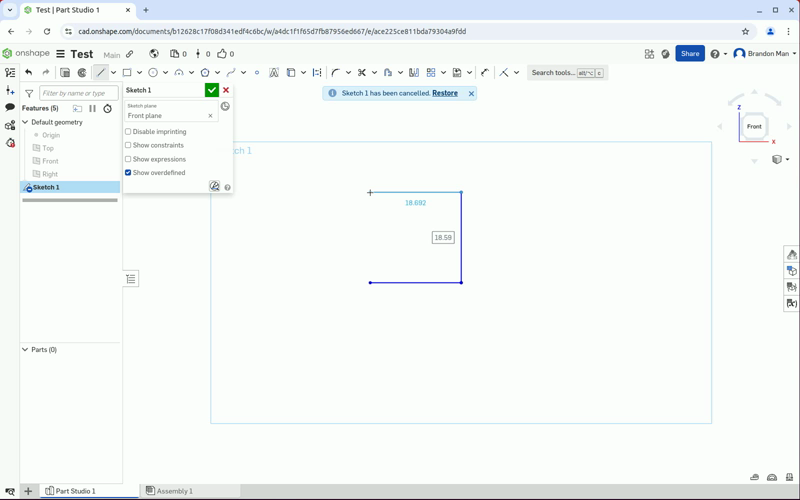
key_down(shift)
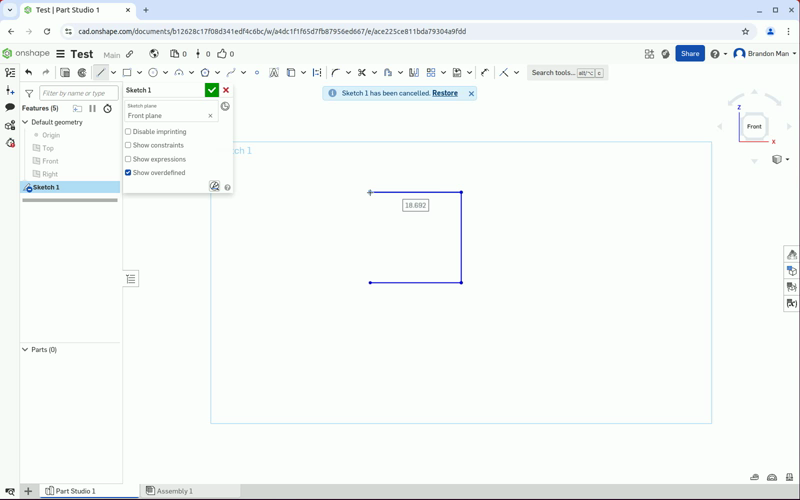
mouse_move(370, 282)
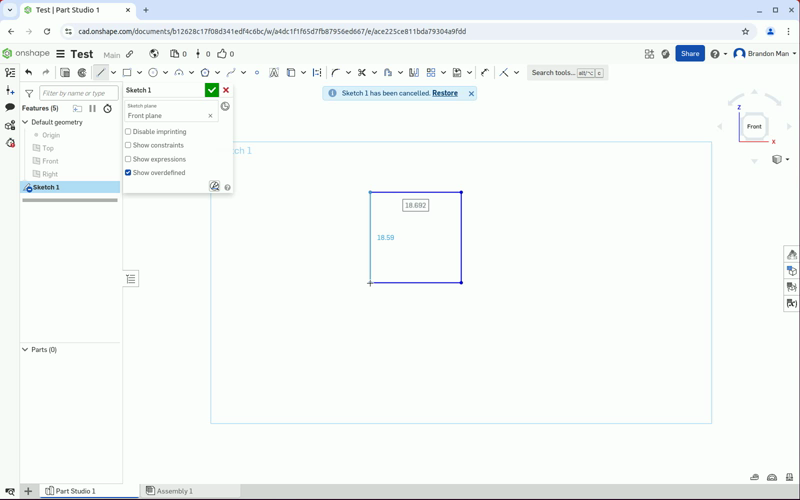
key_up(shift)
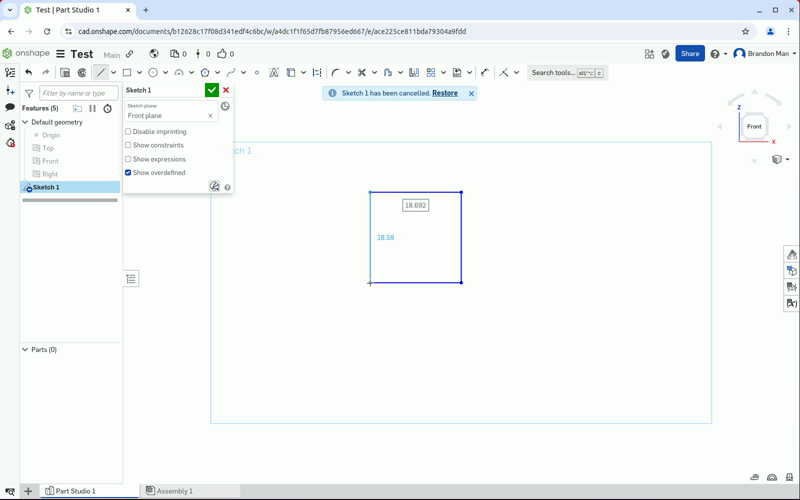
click(370, 282)
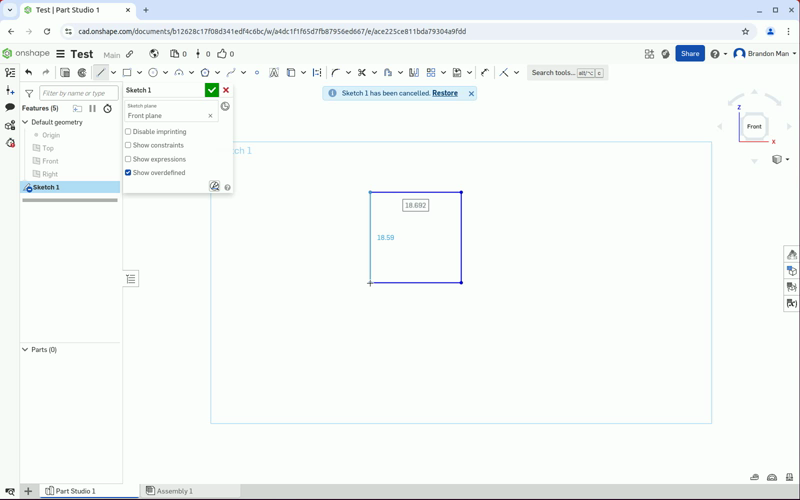
key(esc)
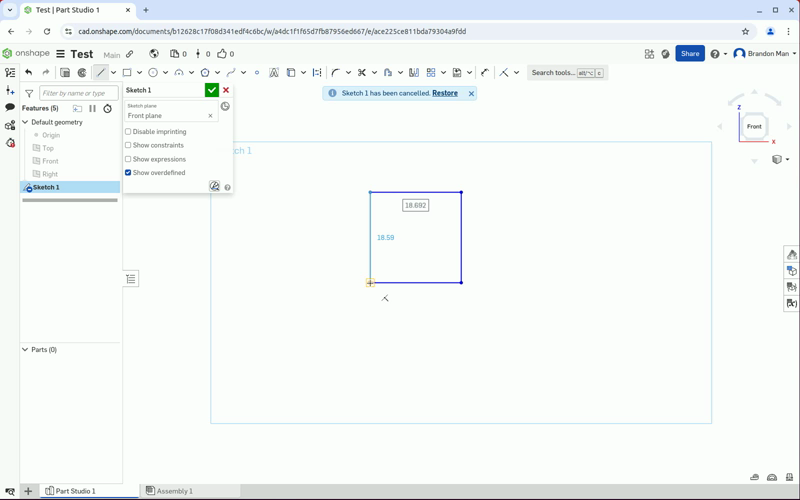
key(c)
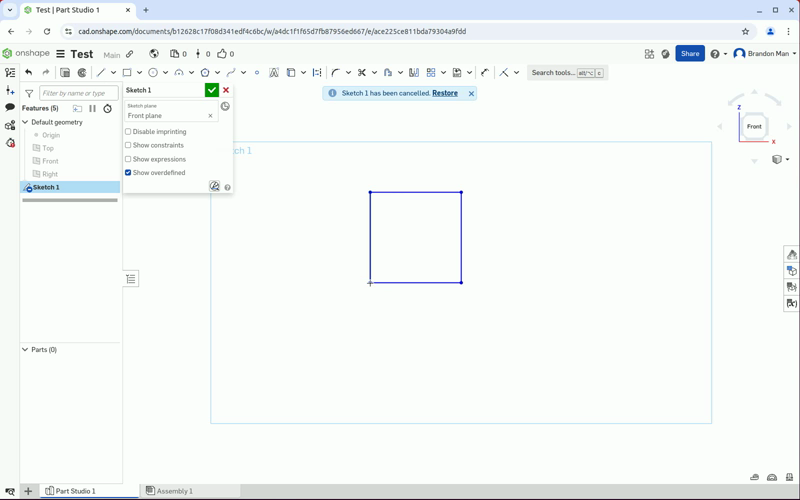
key_down(shift)
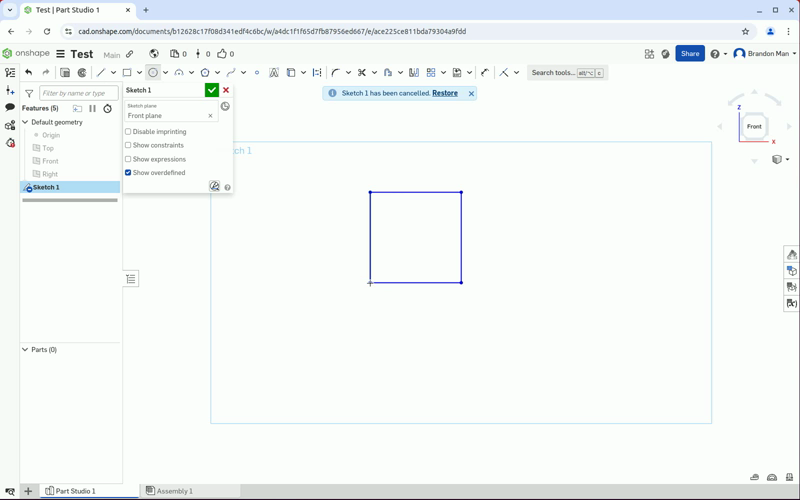
mouse_move(416, 237)
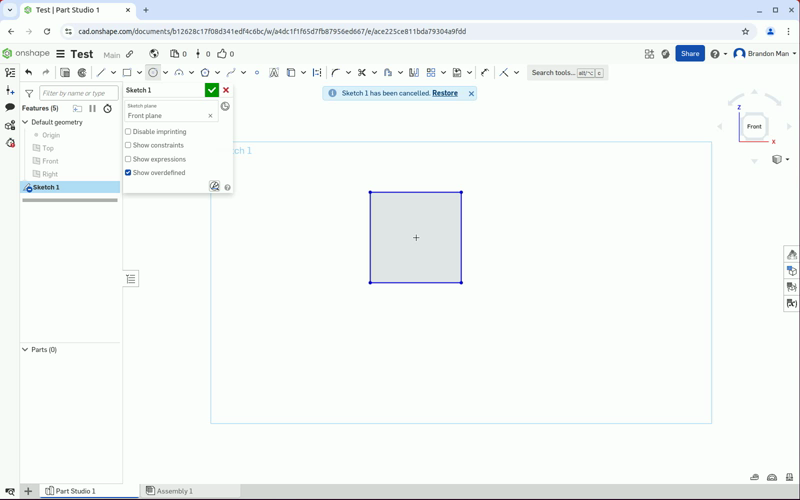
click(416, 237)
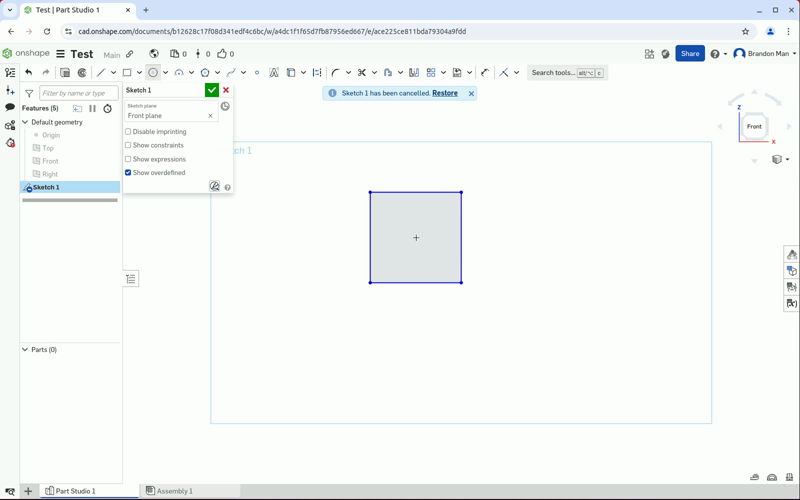
key_up(shift)
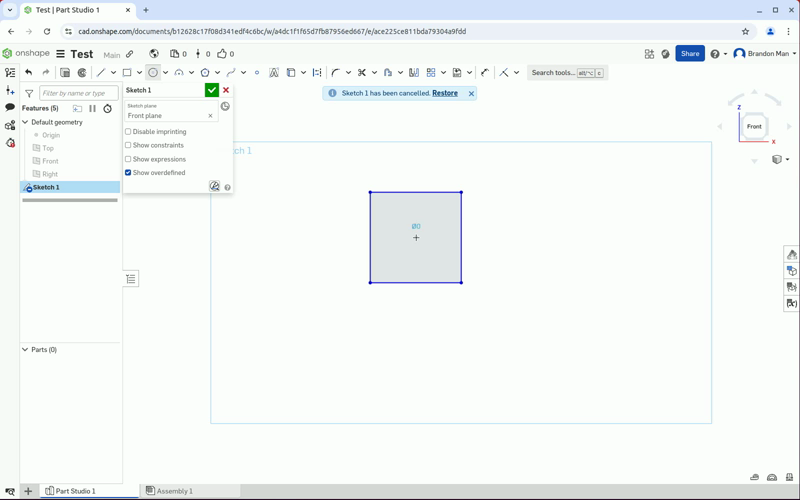
mouse_move(438, 237)
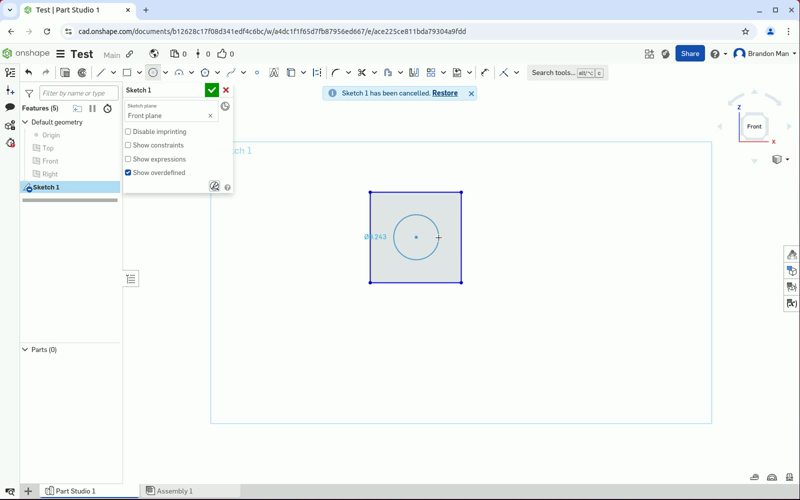
click(438, 237)
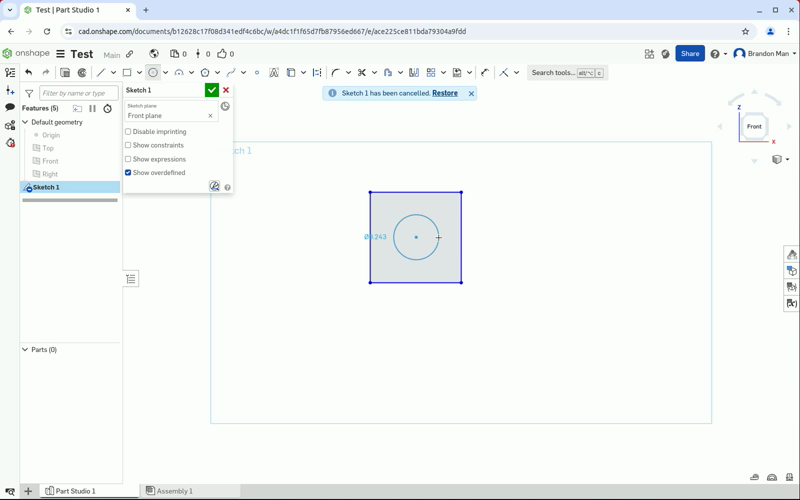
key(esc)
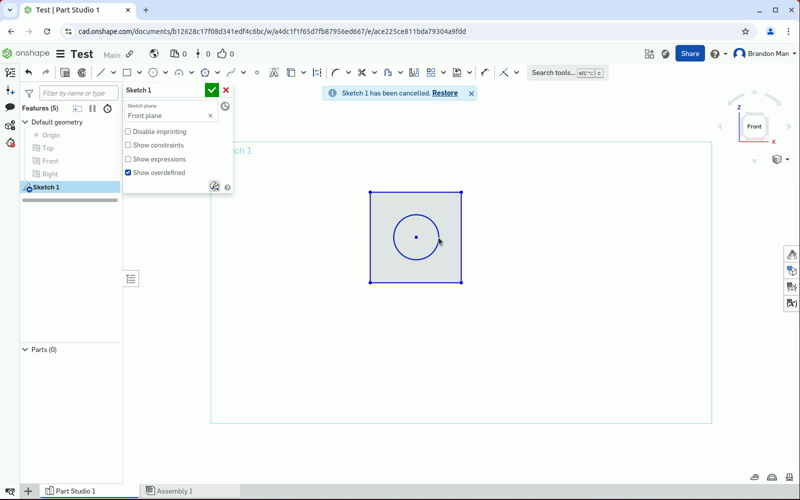
mouse_move(424, 275)
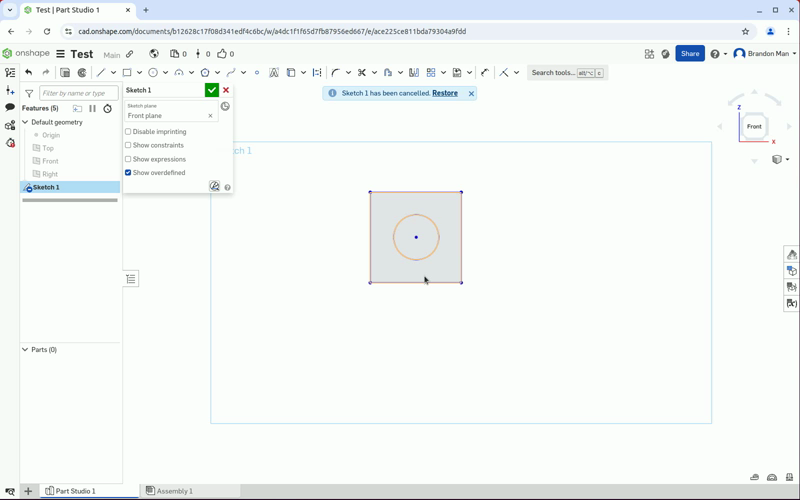
click(424, 275)
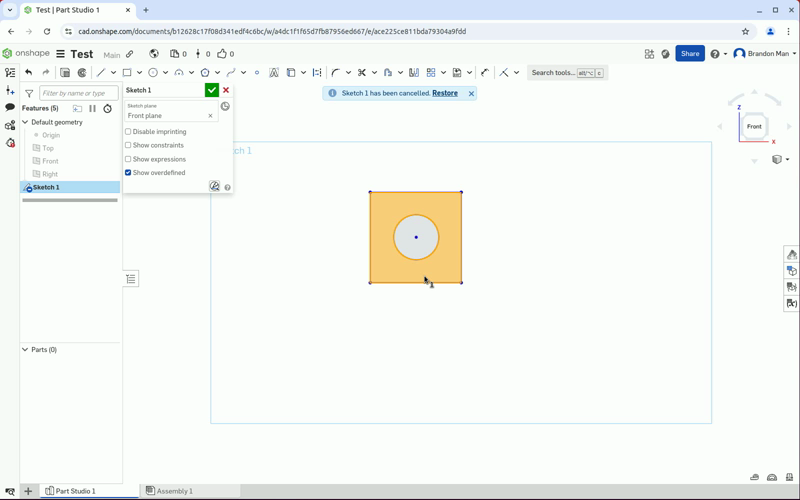
mouse_move(73, 352)
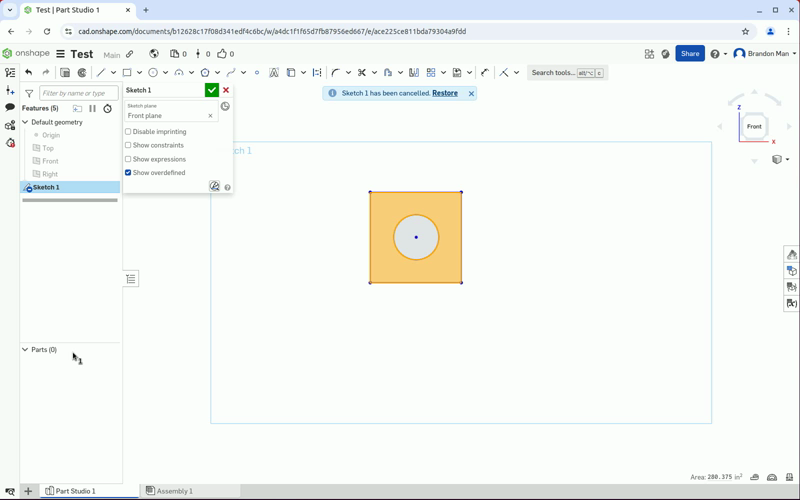
key(shift+y)
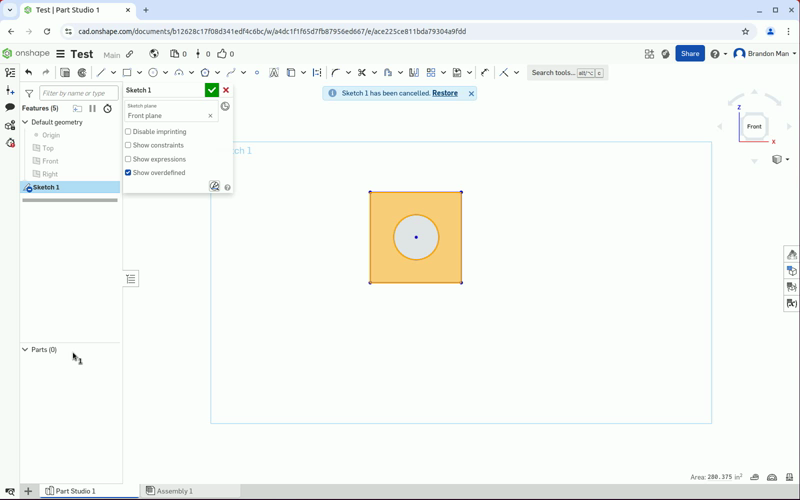
key(shift+e)
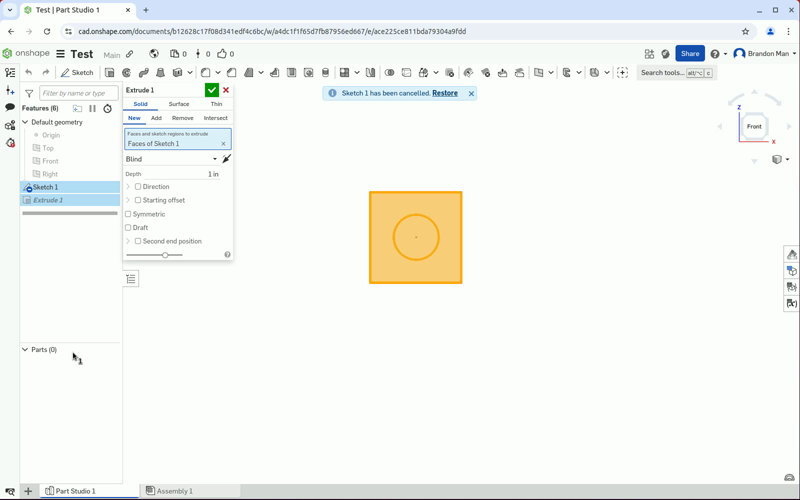
mouse_move(143, 106)
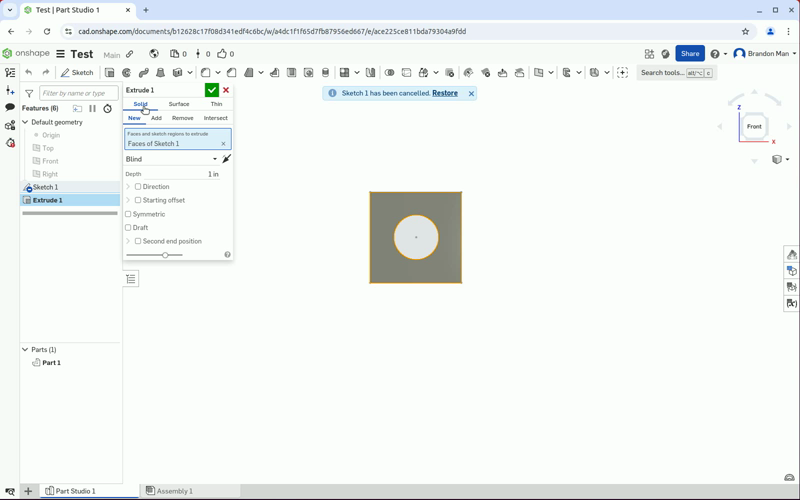
click(143, 106)
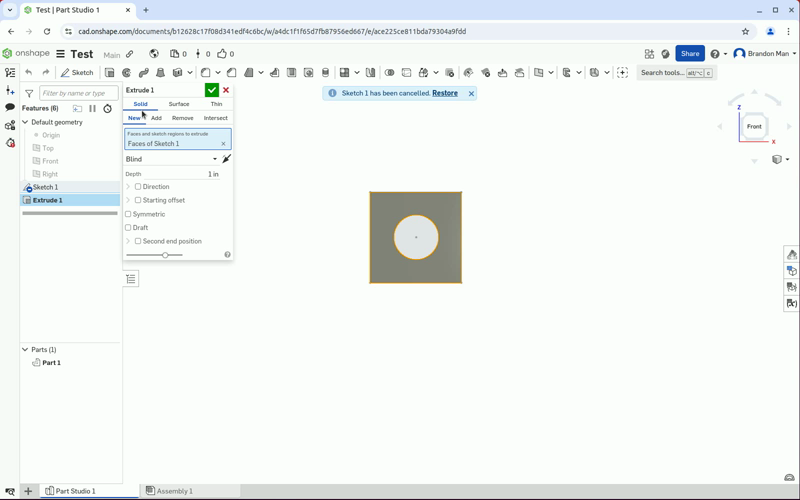
mouse_move(137, 120)
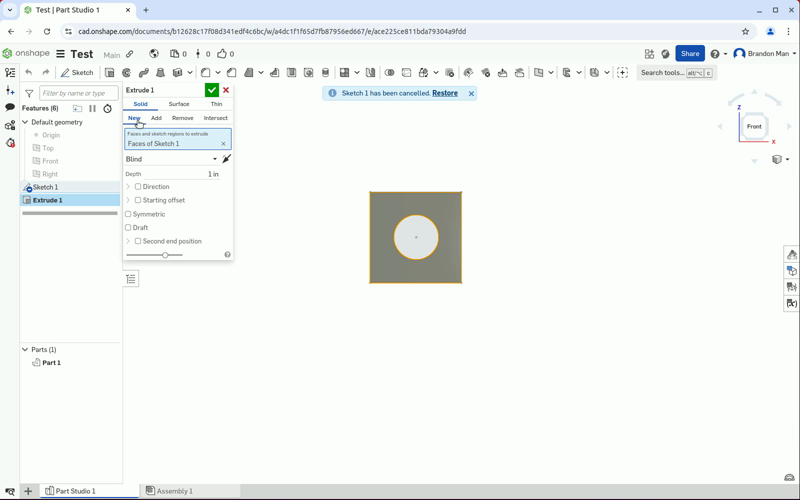
click(137, 120)
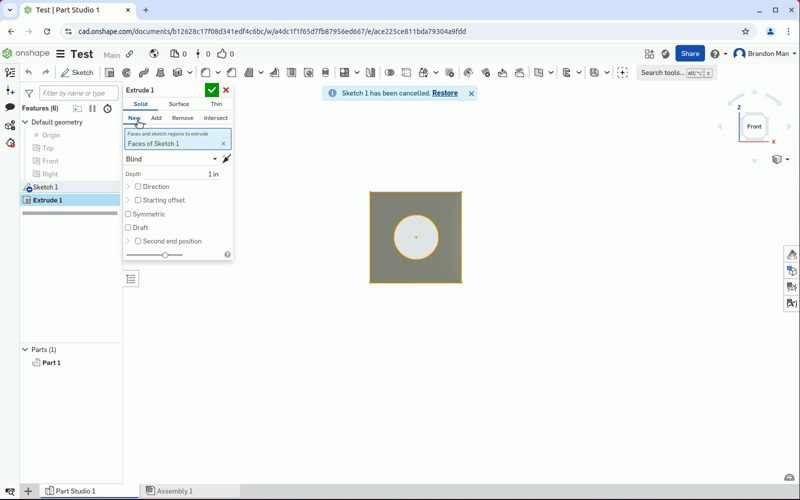
key(tab, 4)
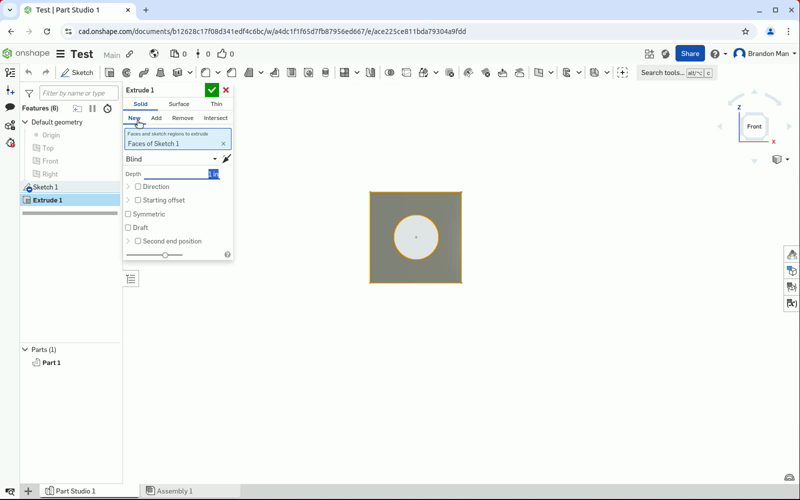
text(18.535)
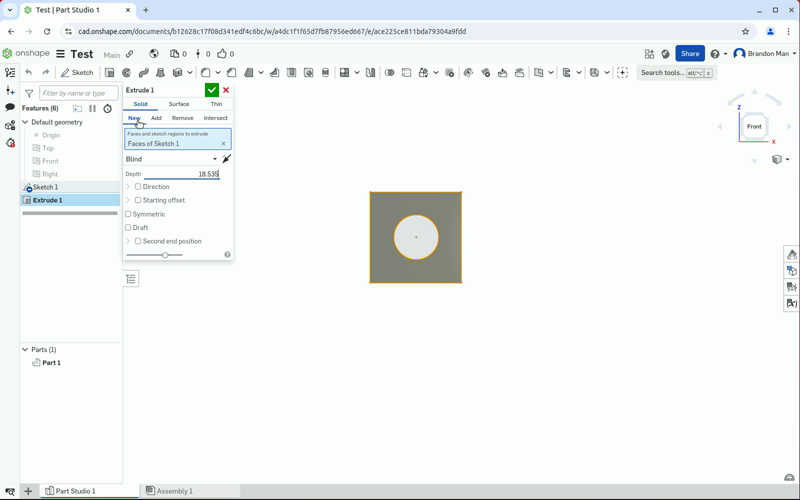
key(enter)
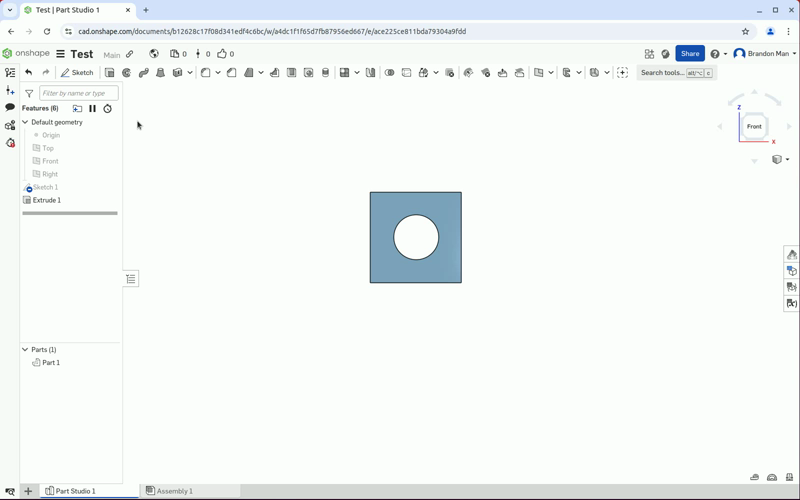
key(shift+h)
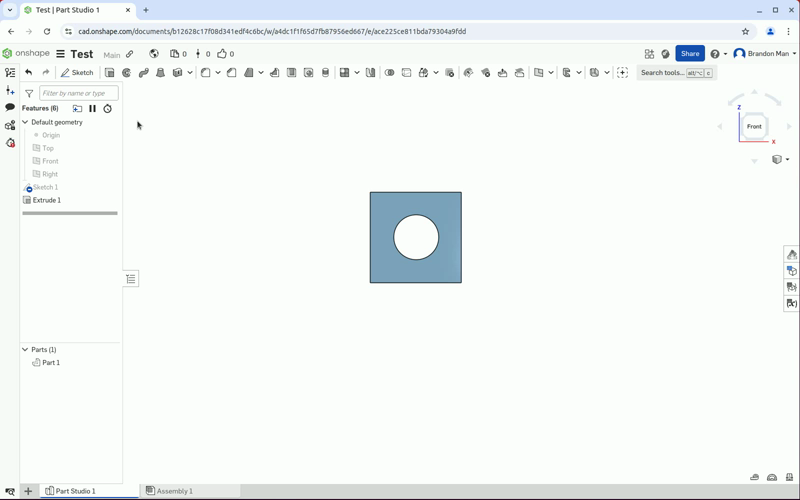
key(shift+h)
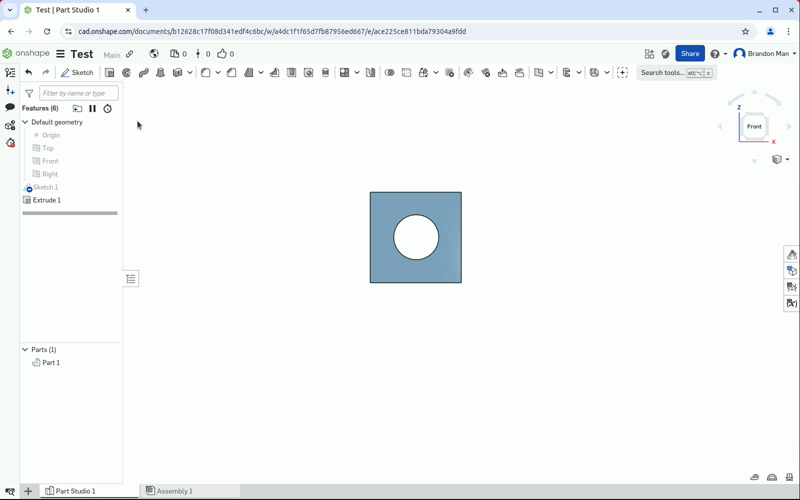
mouse_move(73, 189)
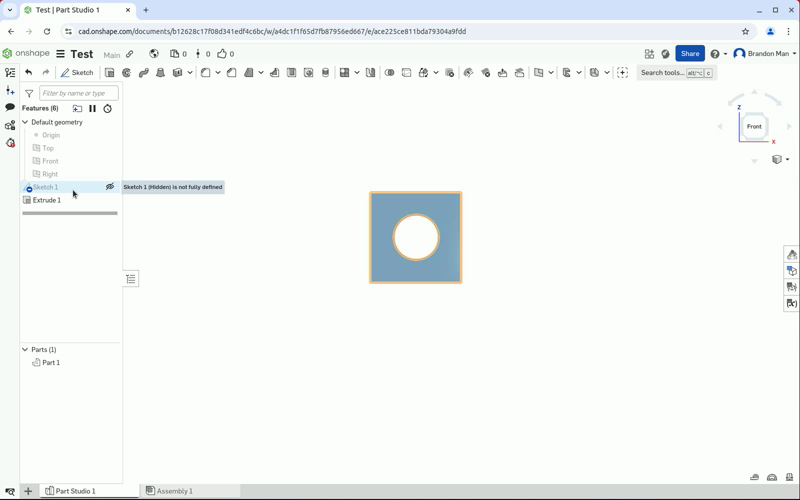
click(73, 189)
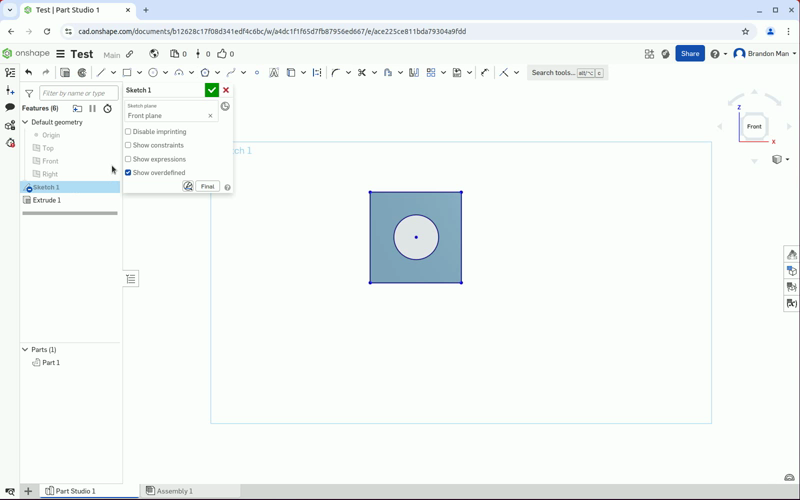
mouse_move(229, 92)
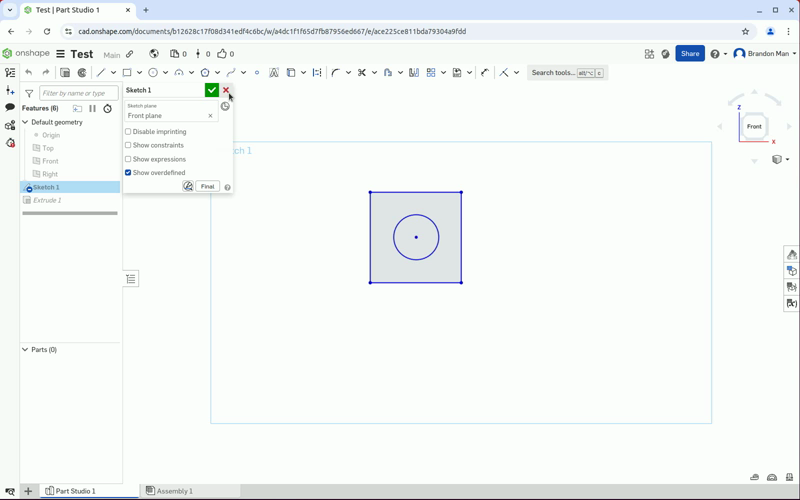
click(229, 92)
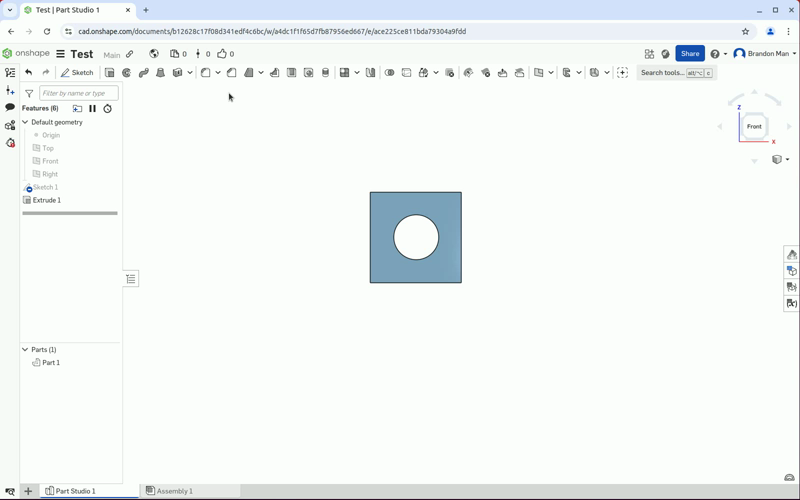
mouse_move(73, 352)
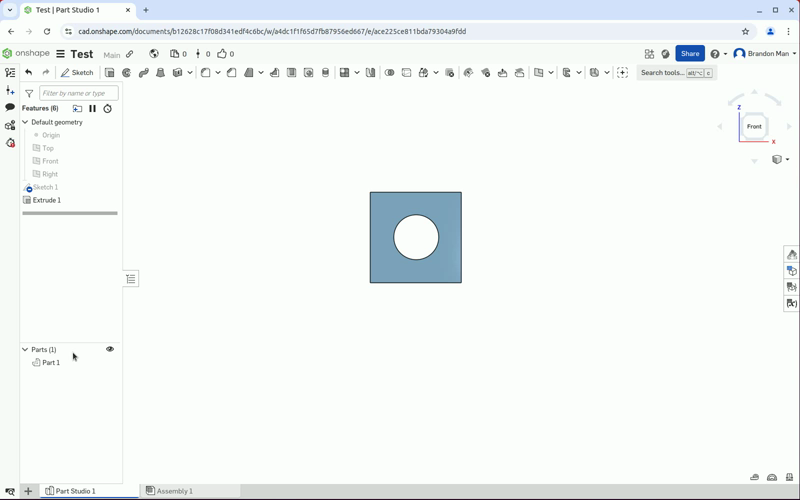
key(y)
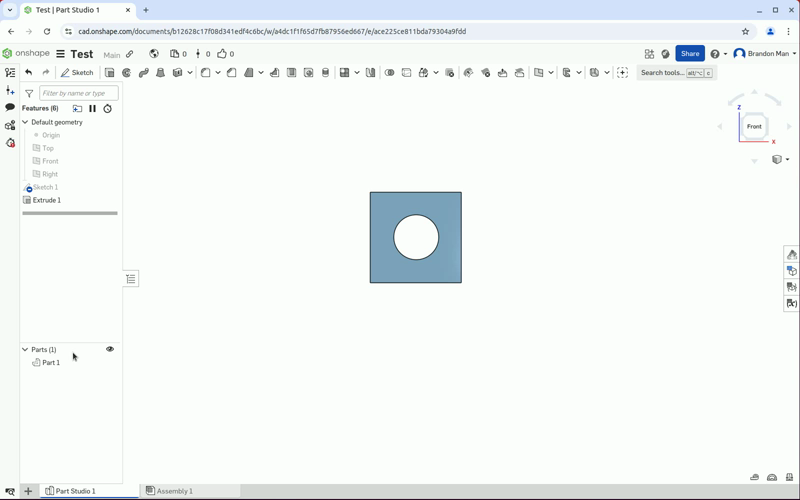
key(shift+p)
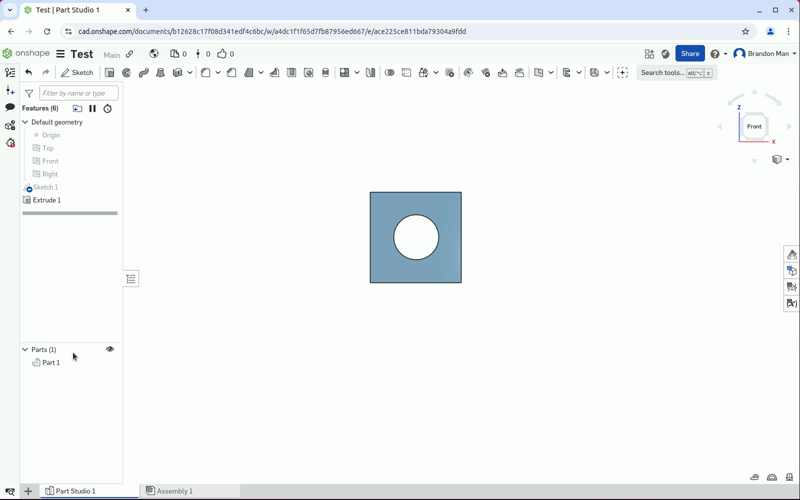
key(space)
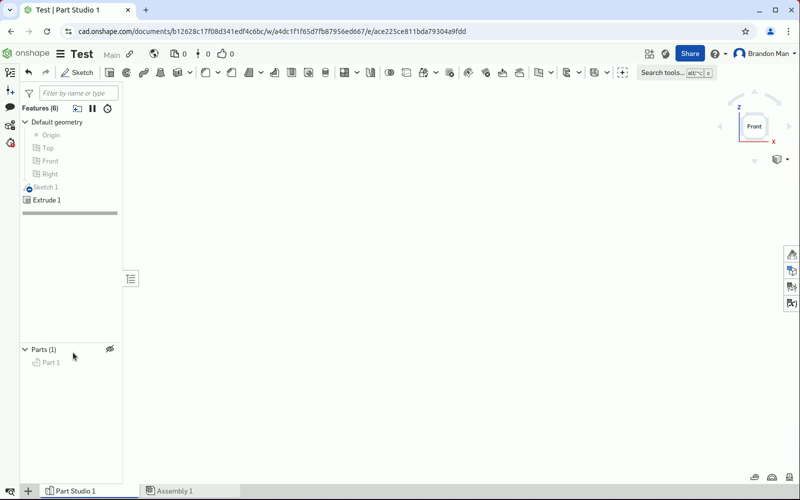
key_down(shift)
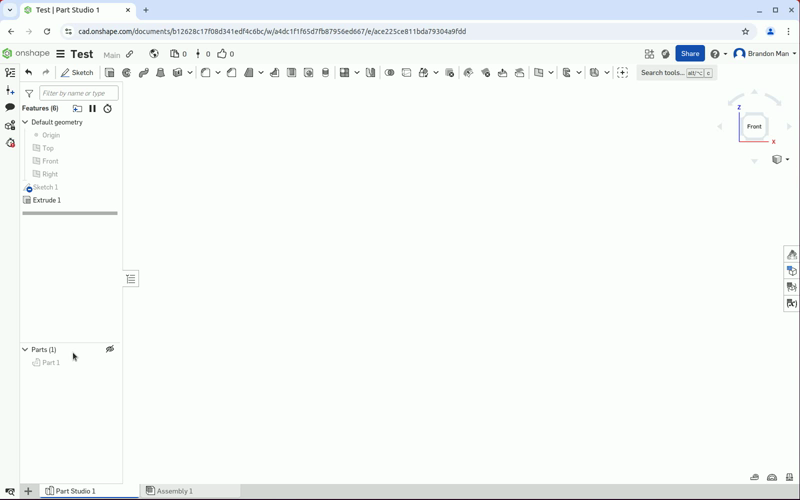
key(left)
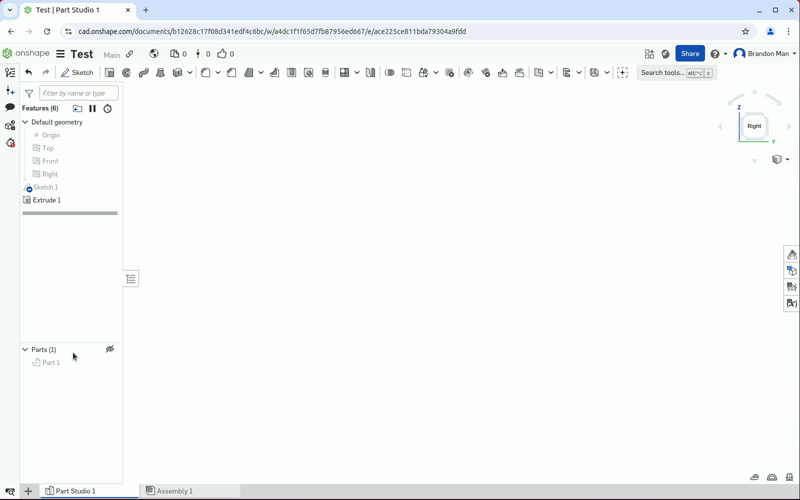
key_up(shift)
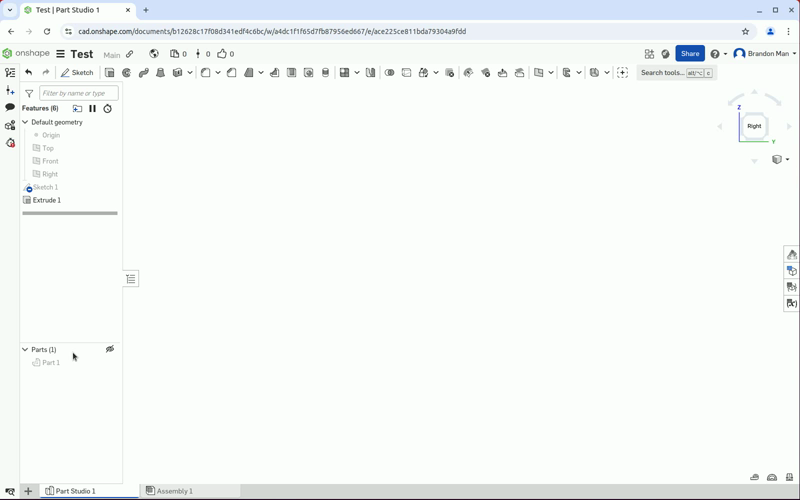
mouse_move(73, 352)
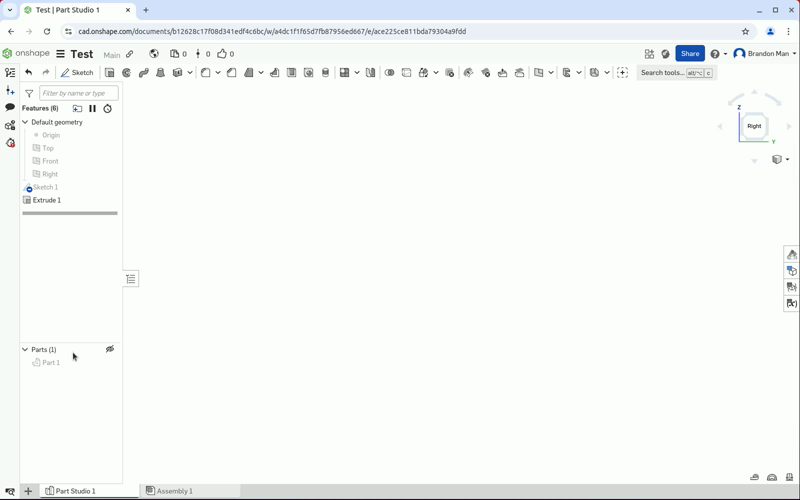
key(shift+y)
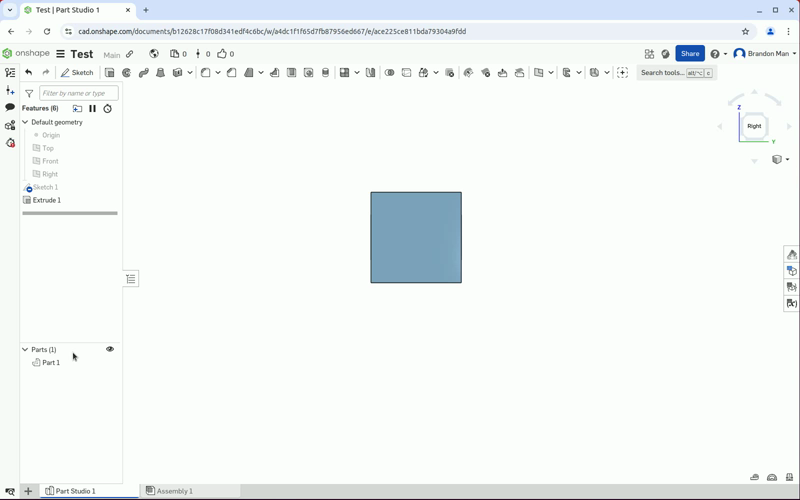
mouse_move(541, 75)
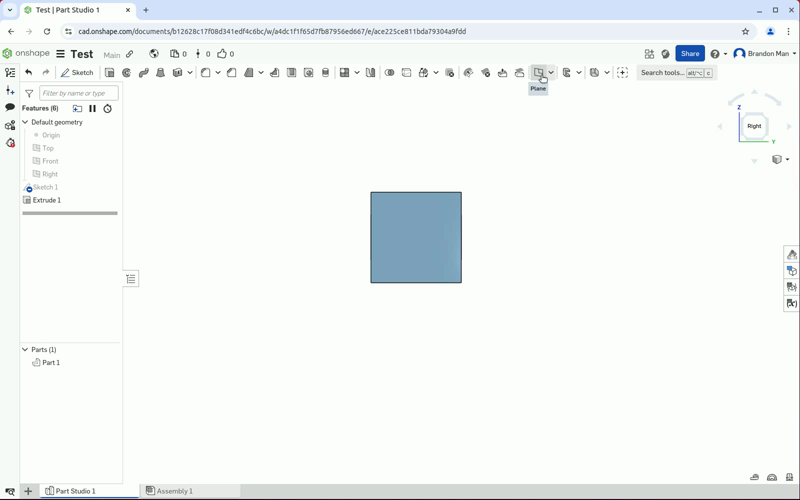
click(541, 75)
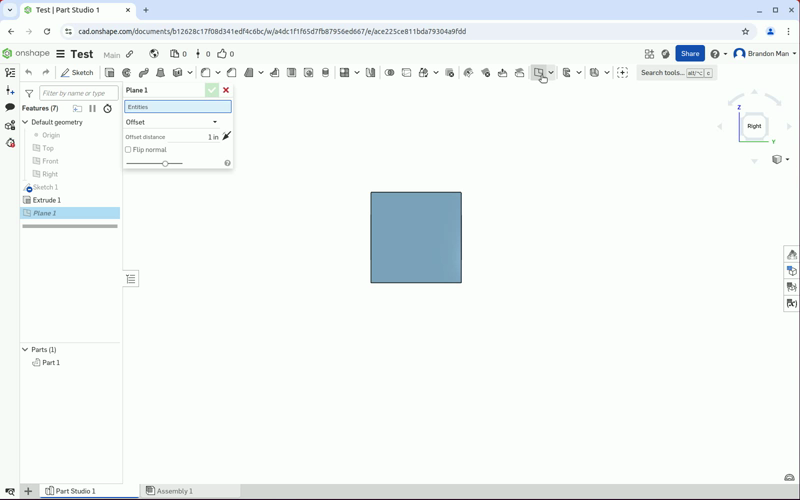
mouse_move(73, 176)
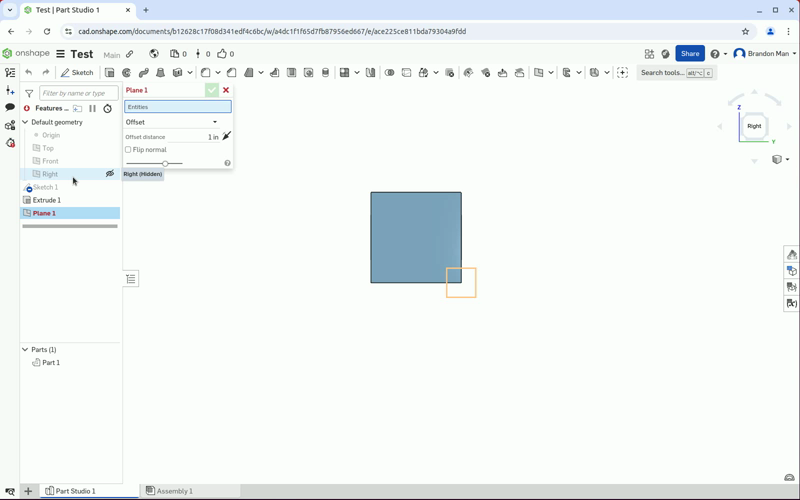
click(73, 176)
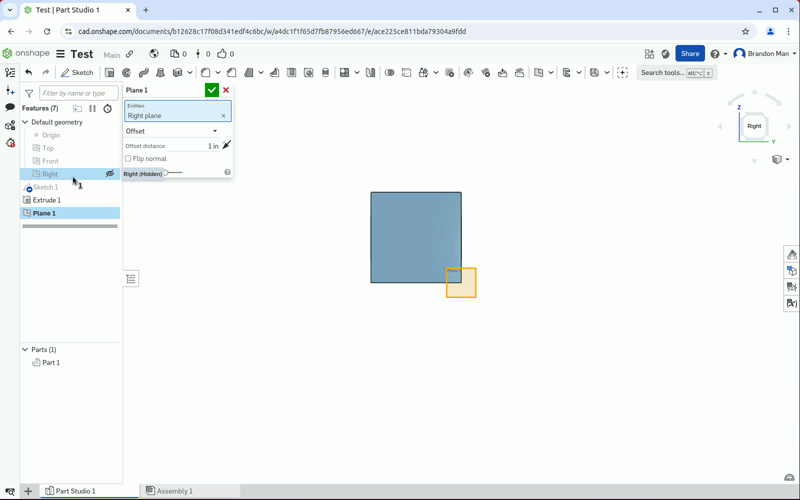
key(tab, 2)
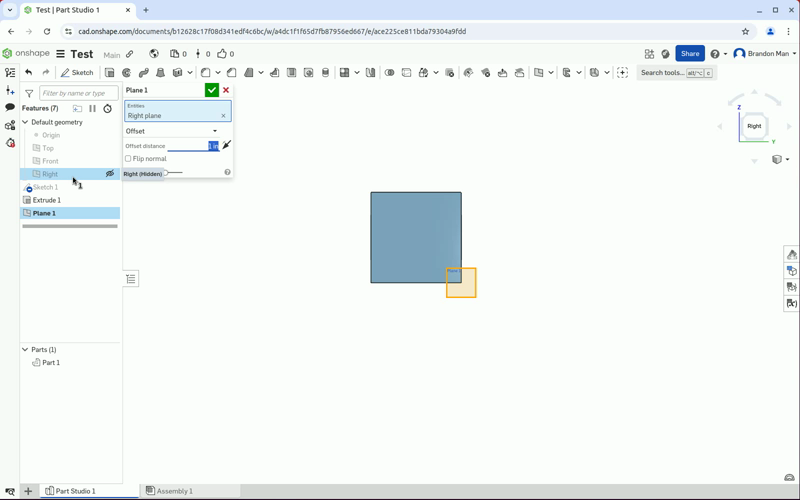
text(18.548)
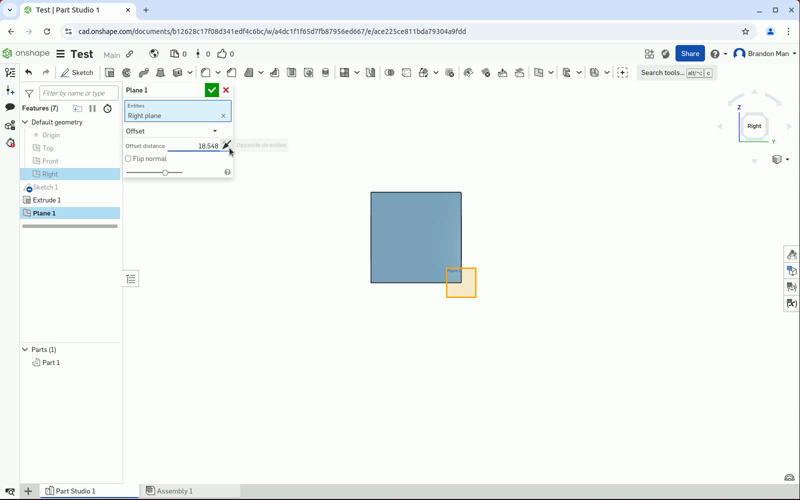
mouse_move(229, 147)
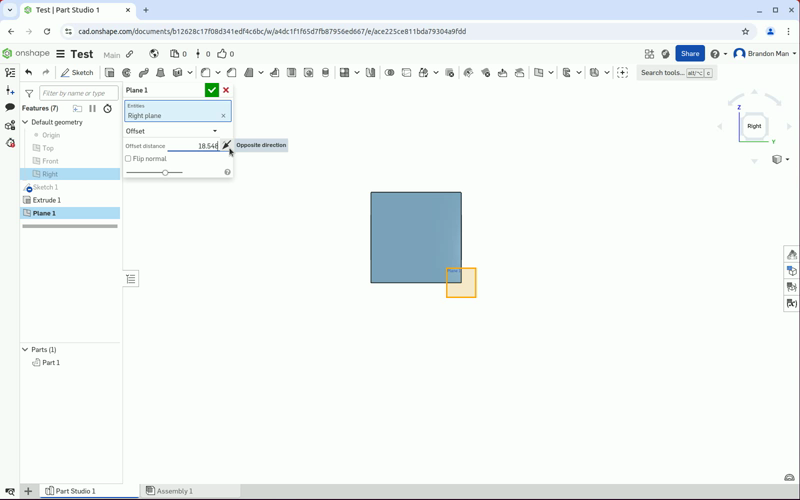
click(229, 147)
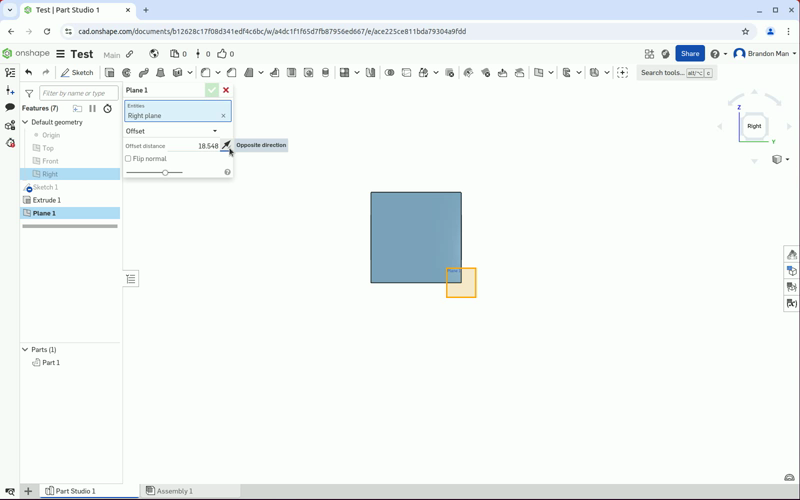
key(enter, 2)
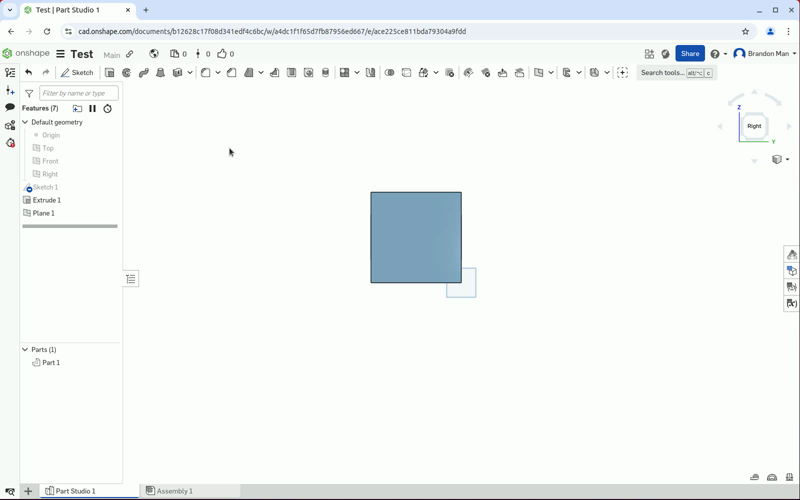
key(shift+s)
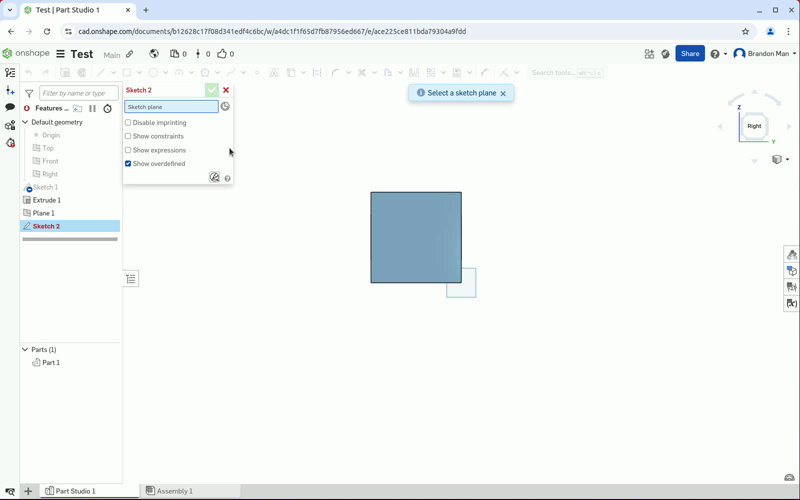
mouse_move(73, 215)
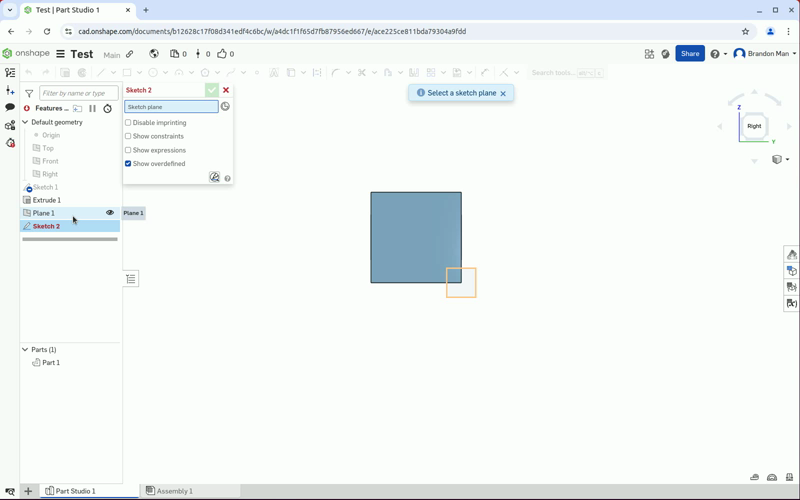
click(73, 215)
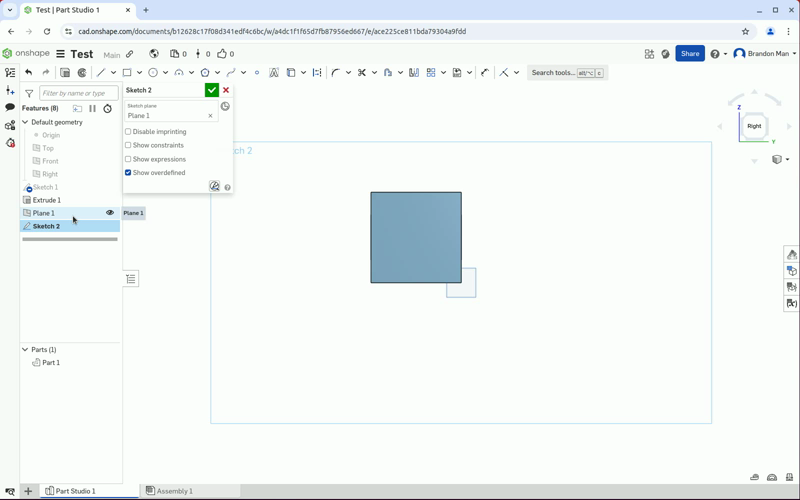
mouse_move(73, 352)
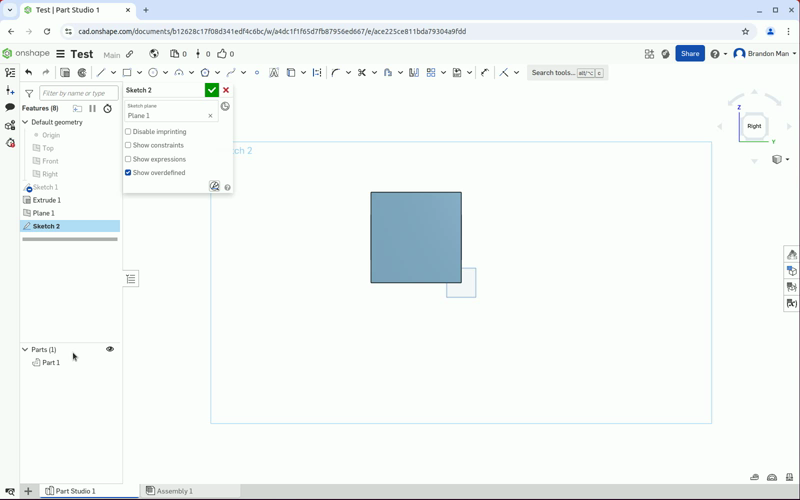
key(y)
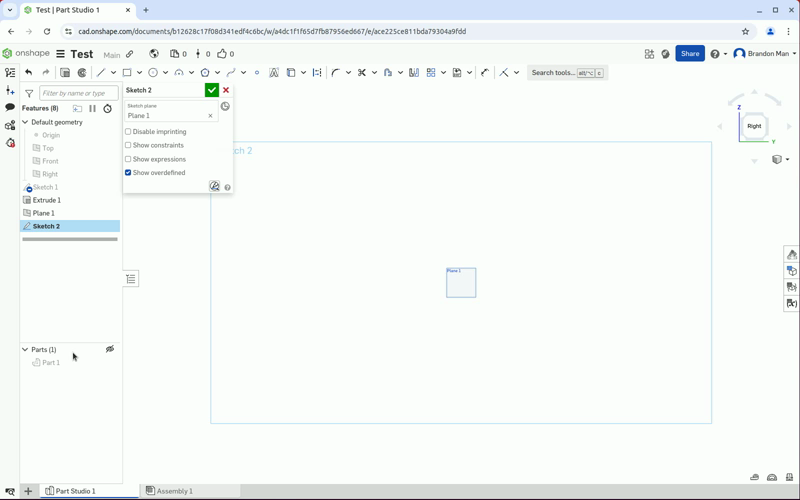
key(l)
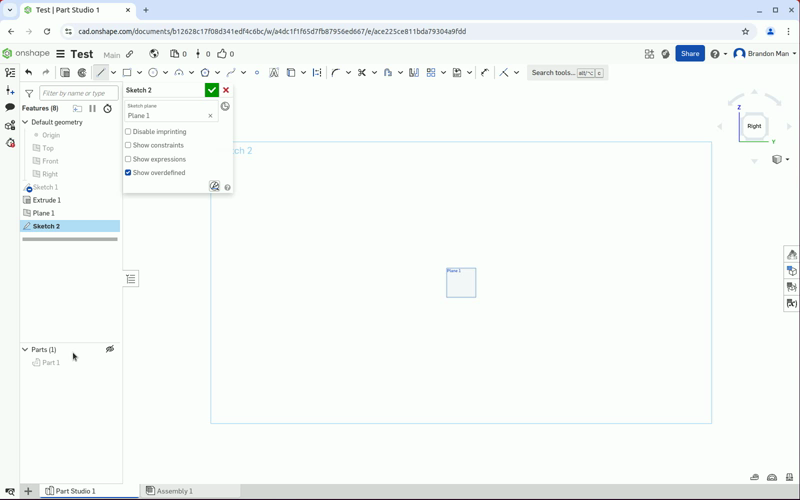
key_down(shift)
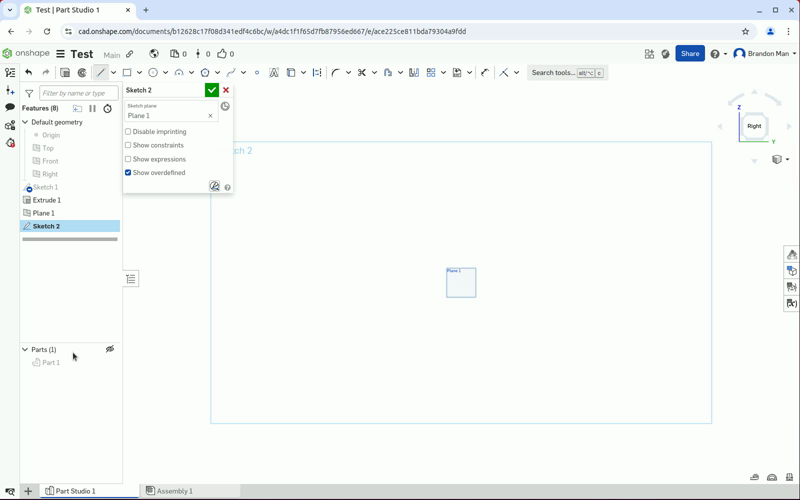
mouse_move(392, 260)
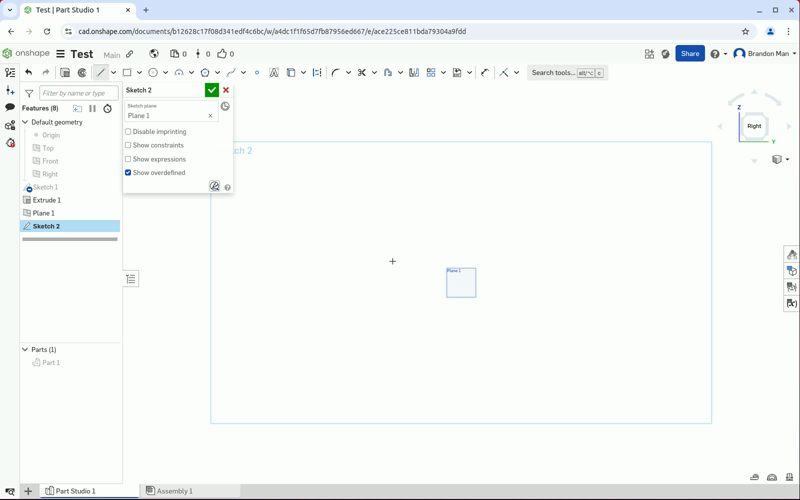
click(392, 260)
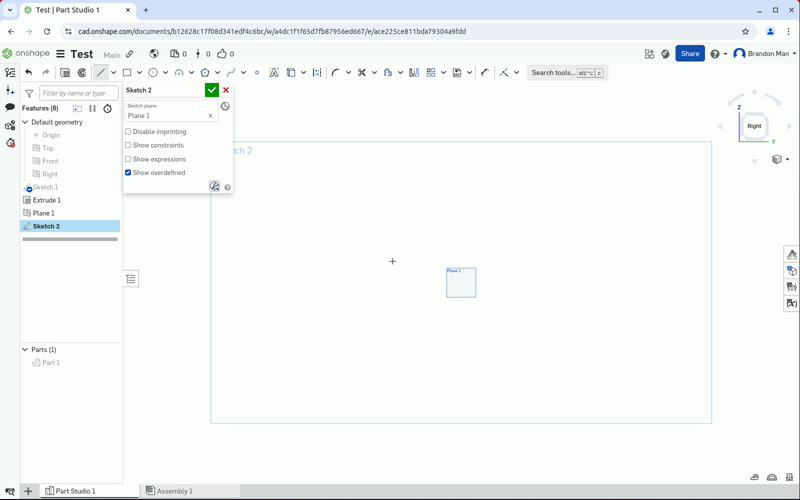
key_up(shift)
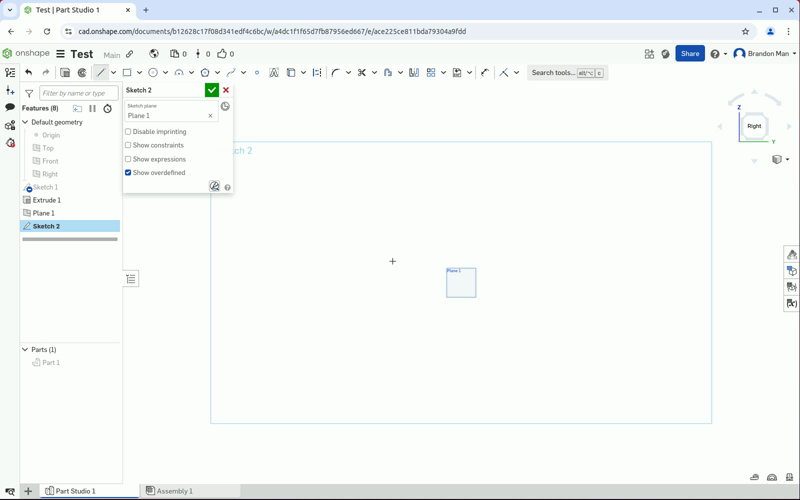
key_down(shift)
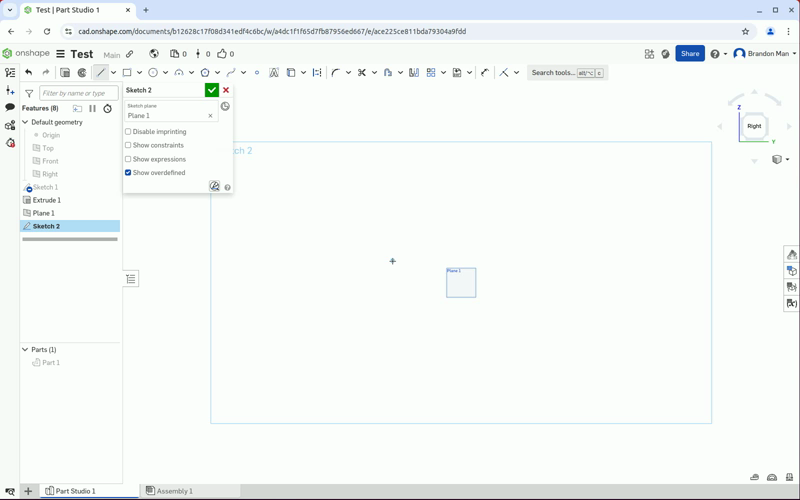
mouse_move(422, 260)
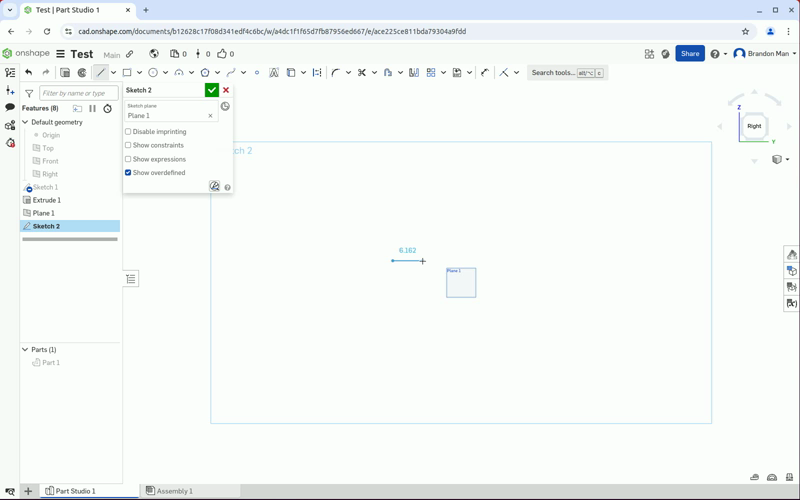
mouse_move(437, 260)
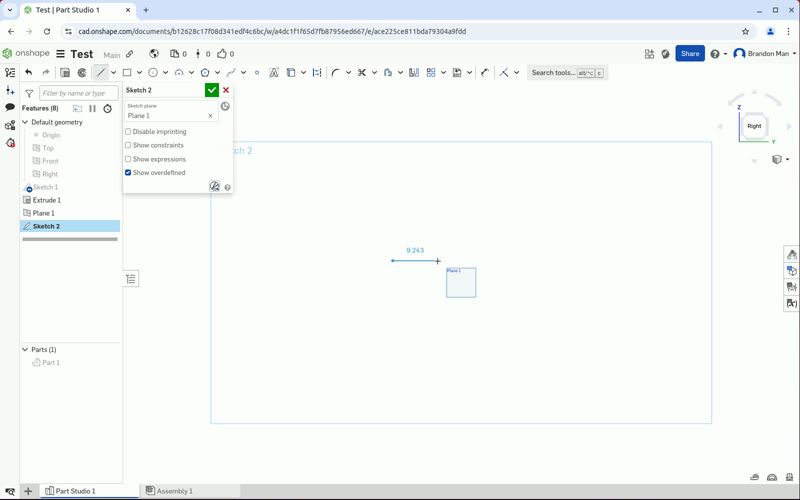
click(437, 260)
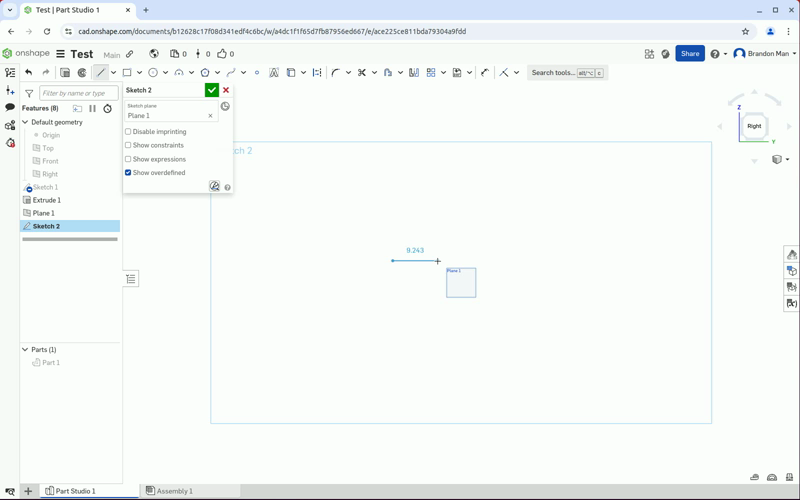
key_up(shift)
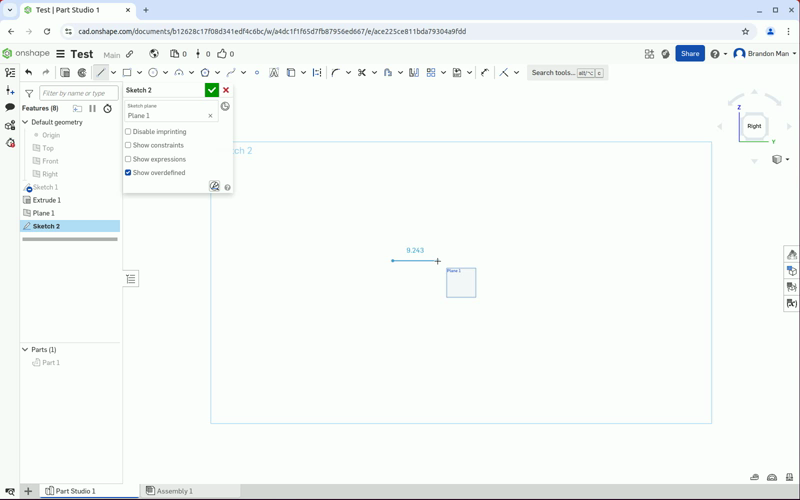
key_down(shift)
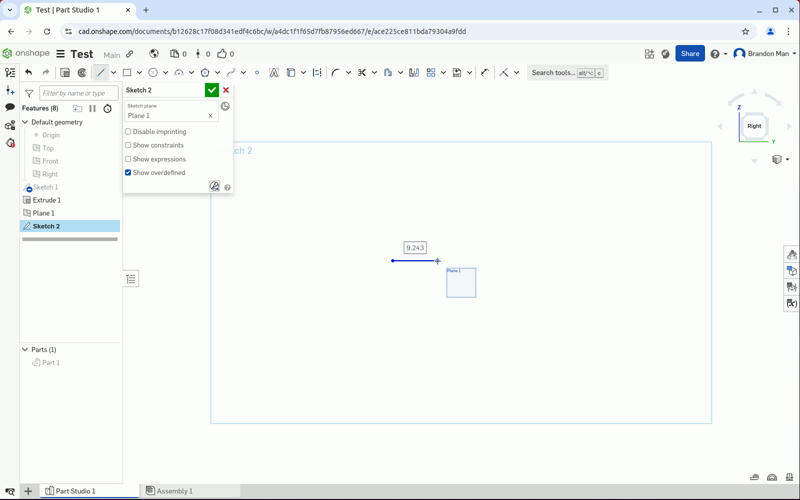
mouse_move(467, 260)
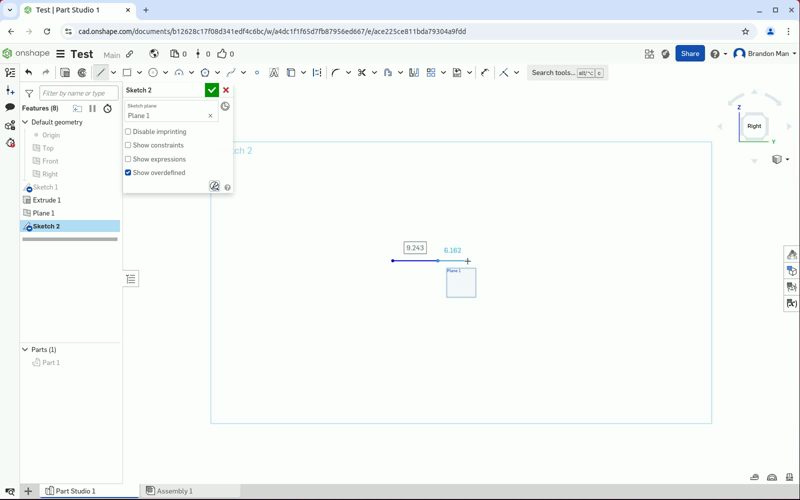
mouse_move(437, 215)
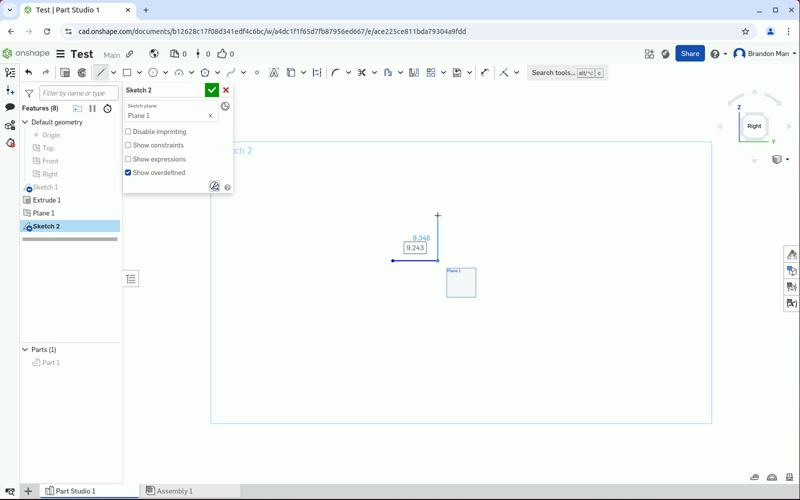
click(437, 215)
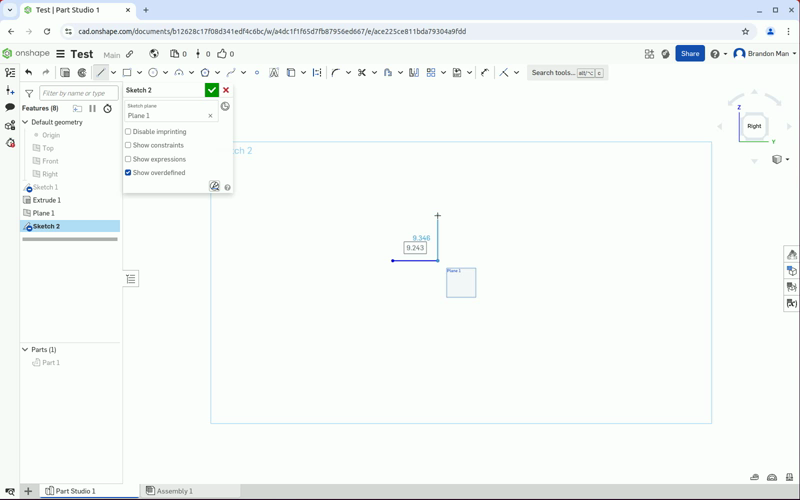
key_up(shift)
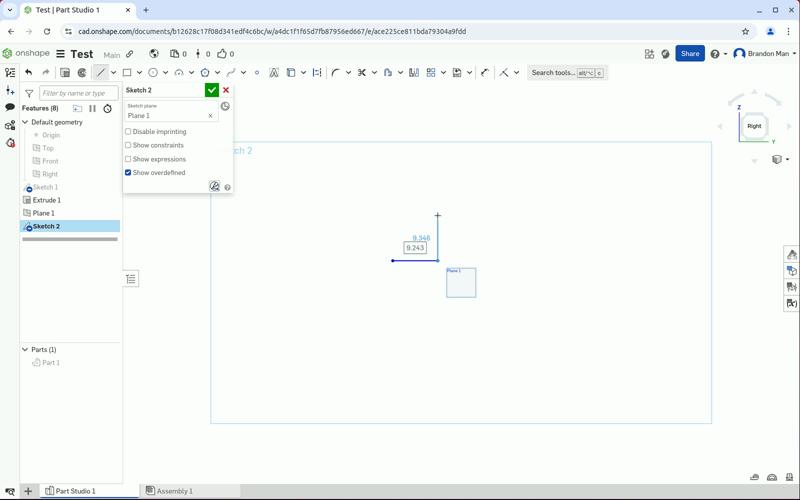
key_down(shift)
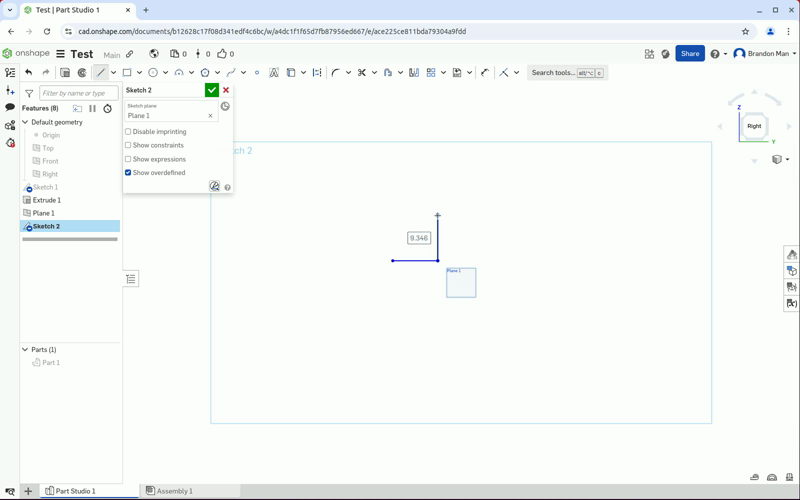
mouse_move(467, 215)
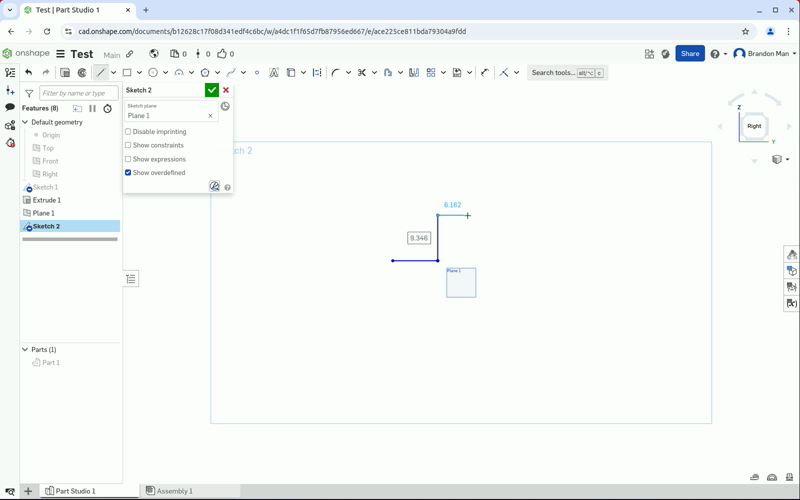
mouse_move(392, 215)
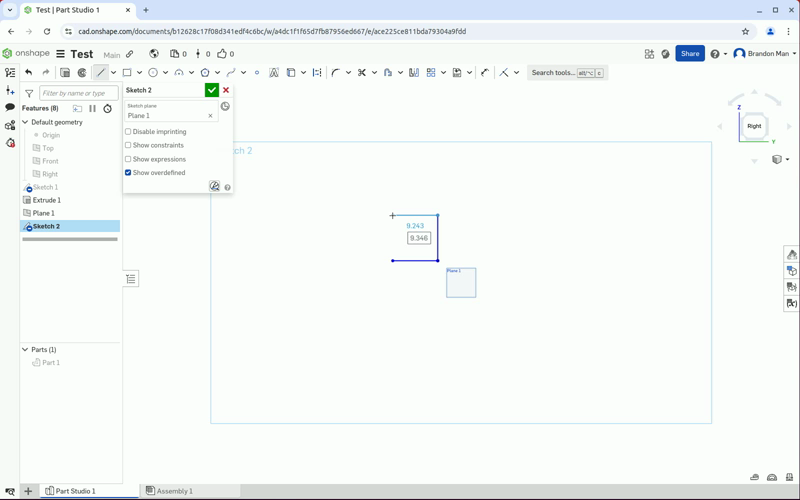
click(392, 215)
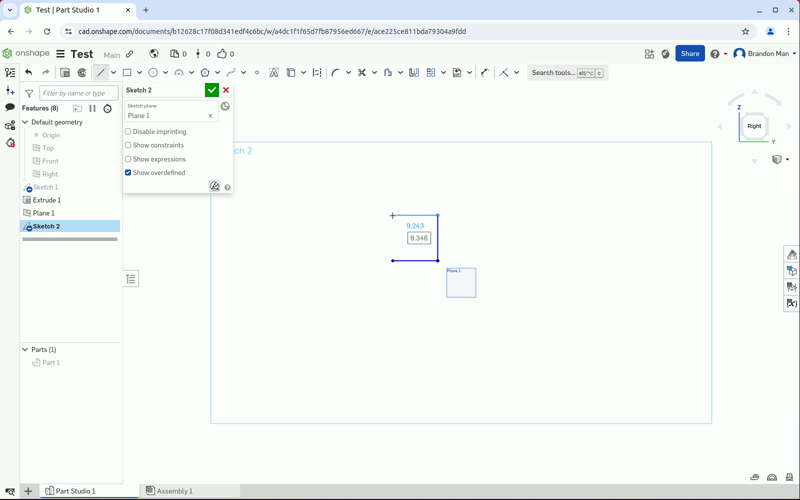
key_up(shift)
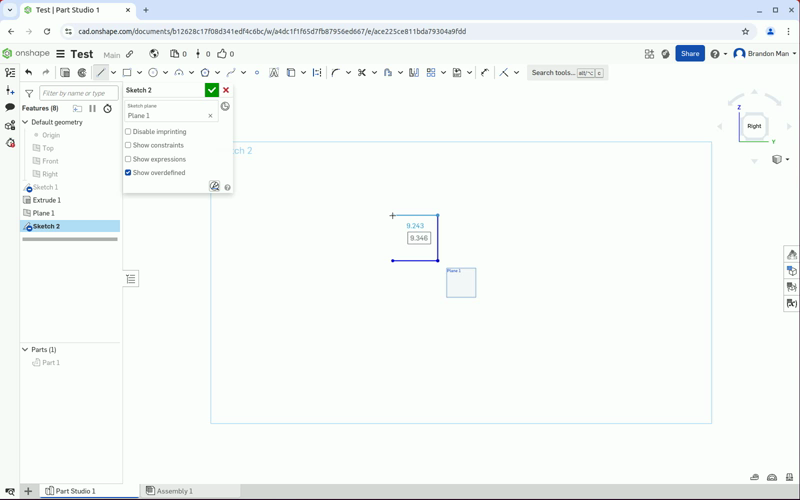
mouse_move(422, 215)
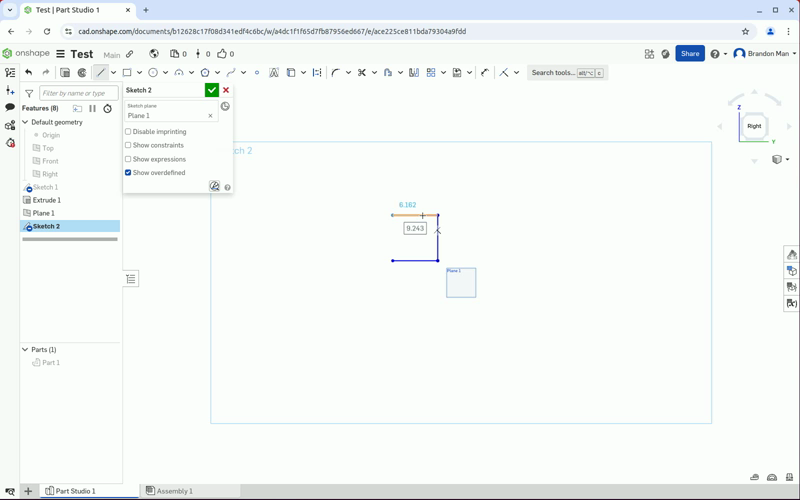
key_down(shift)
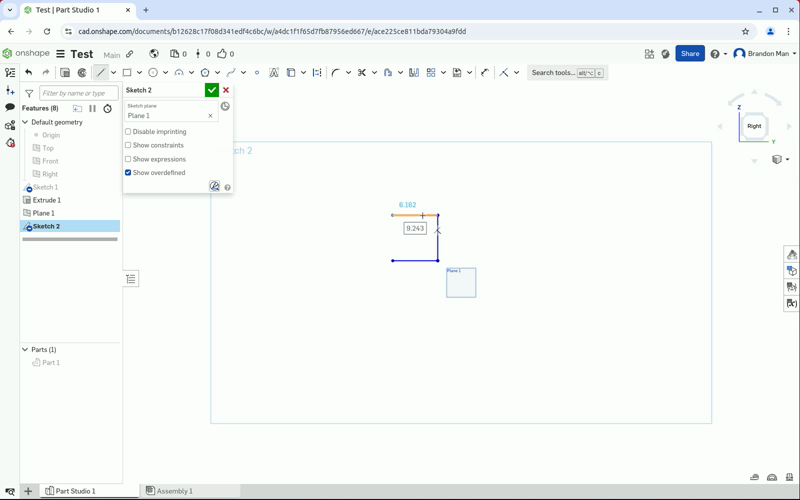
mouse_move(392, 260)
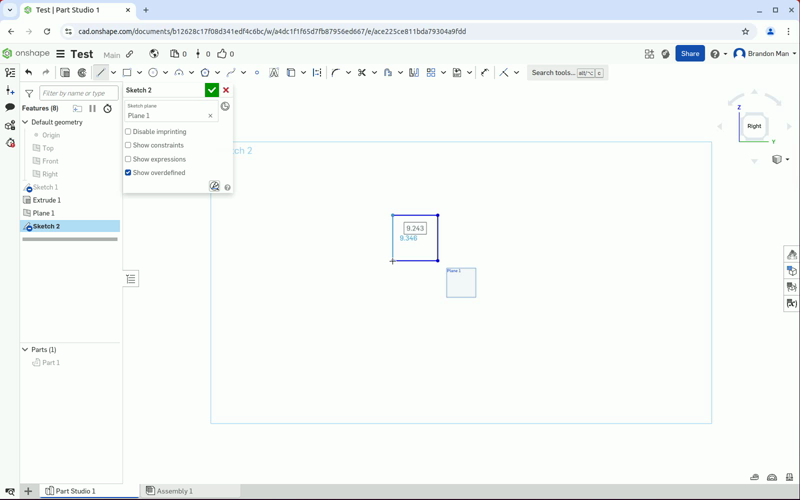
key_up(shift)
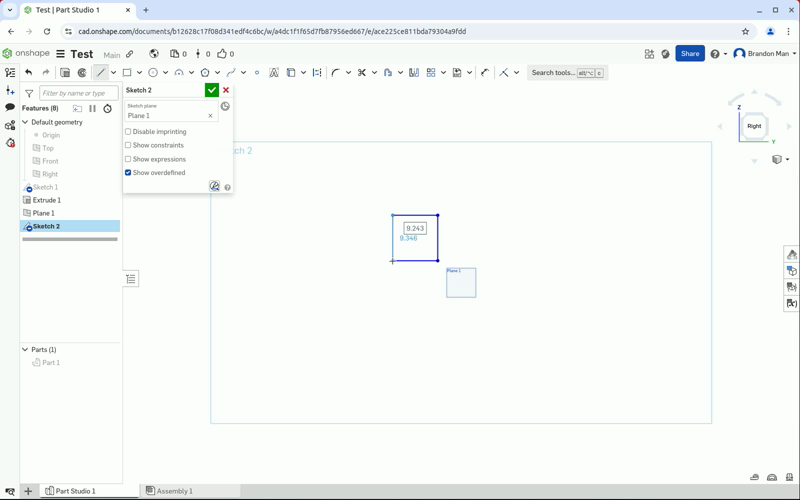
click(392, 260)
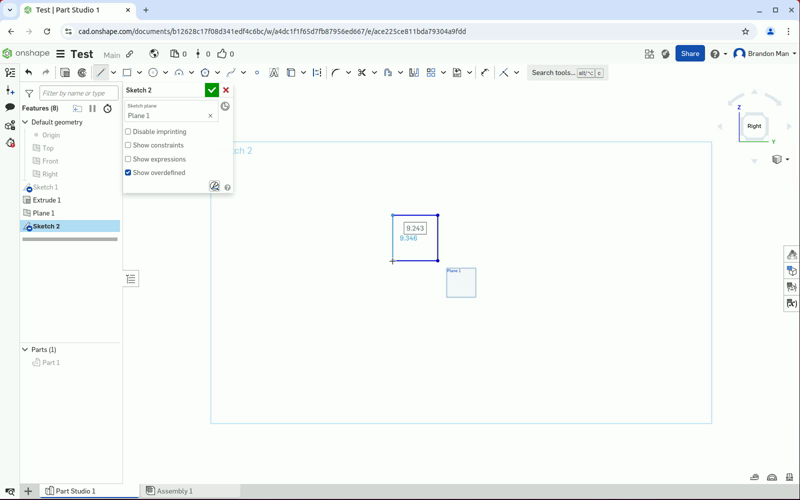
key(esc)
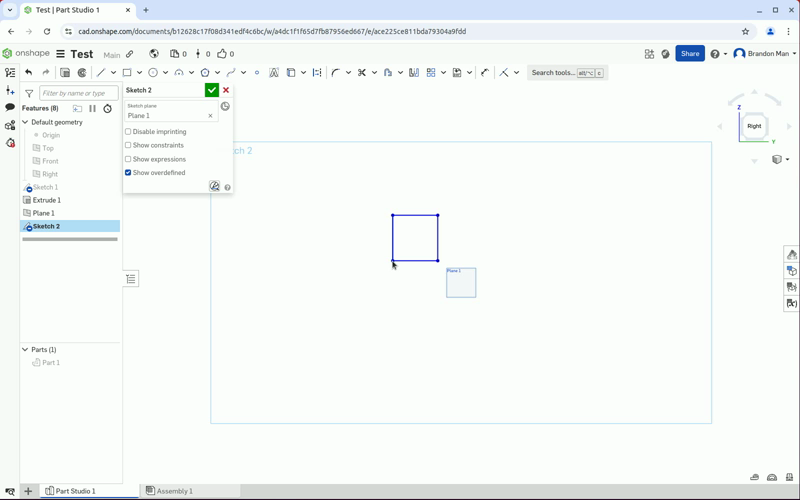
mouse_move(408, 219)
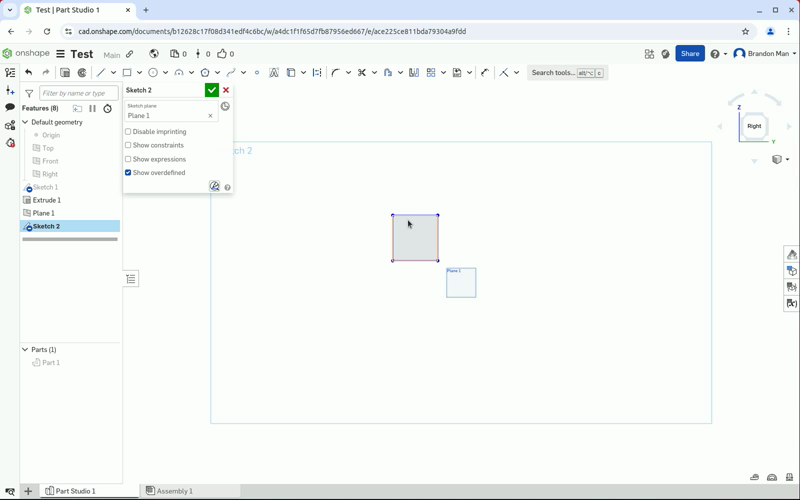
click(408, 219)
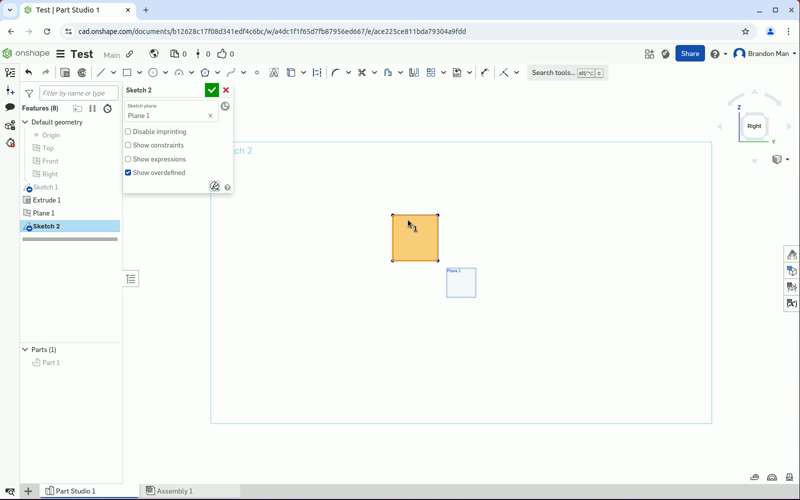
mouse_move(73, 352)
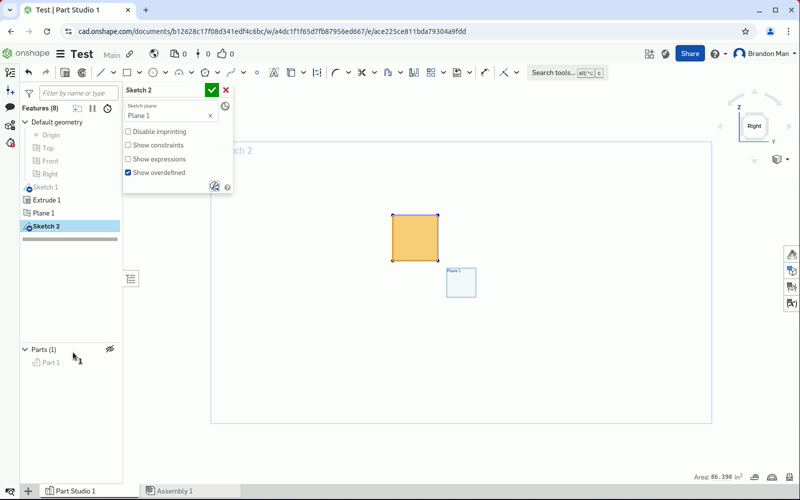
key(shift+y)
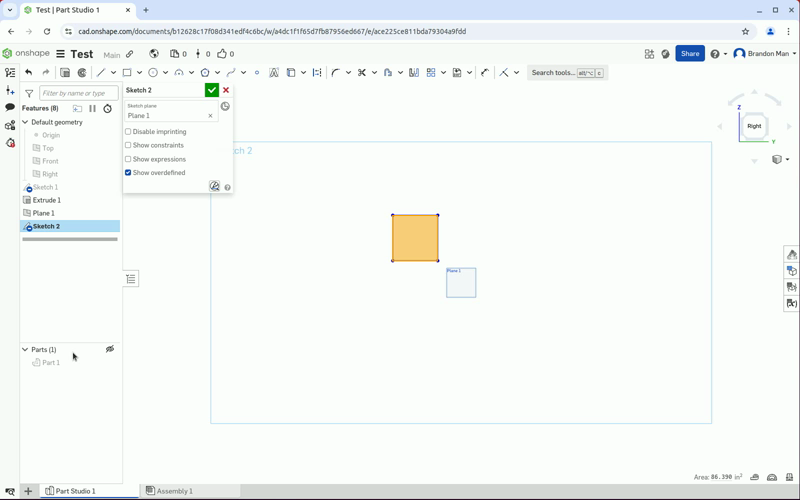
key(shift+e)
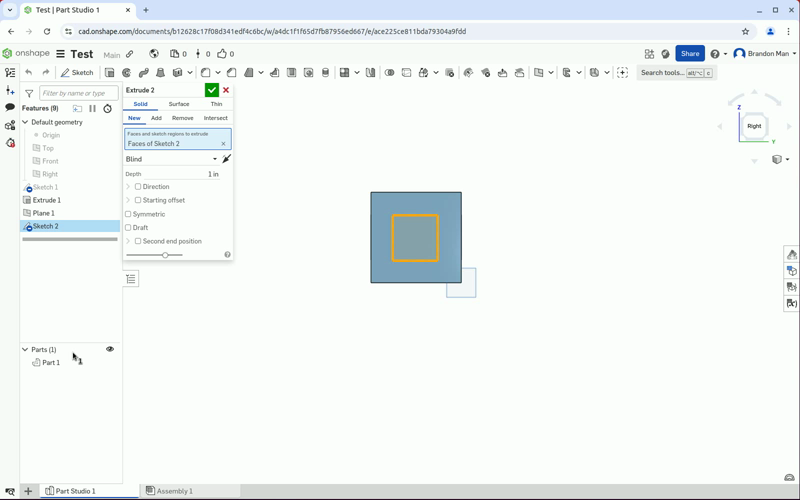
mouse_move(143, 106)
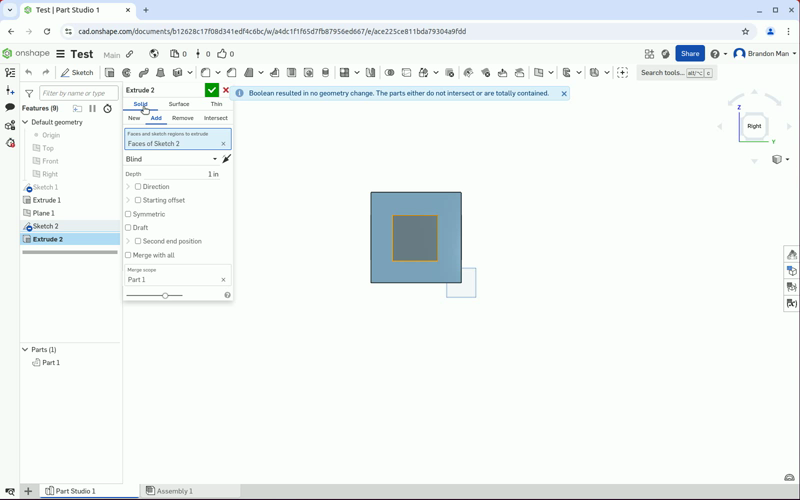
click(143, 106)
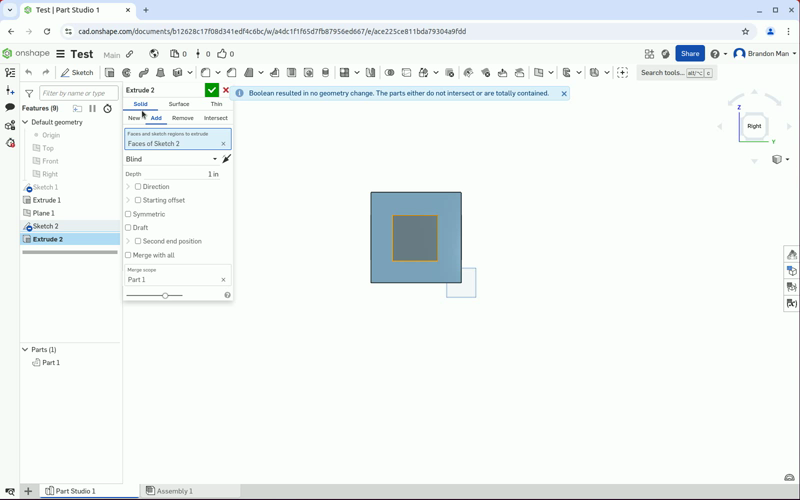
mouse_move(137, 120)
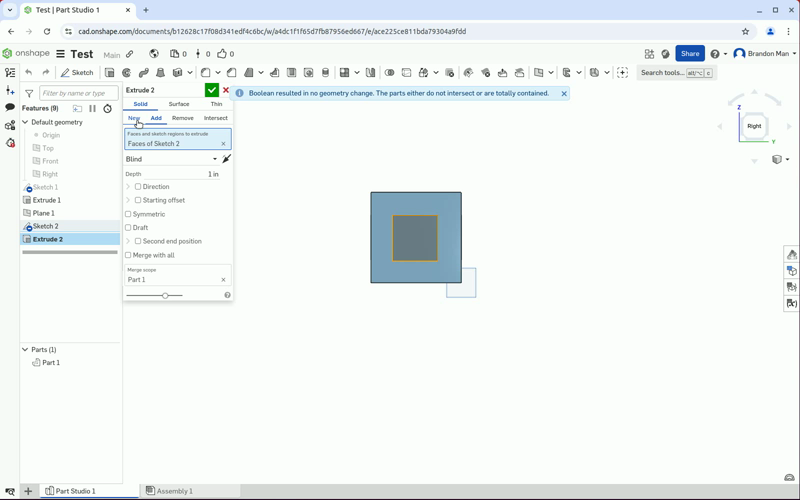
click(137, 120)
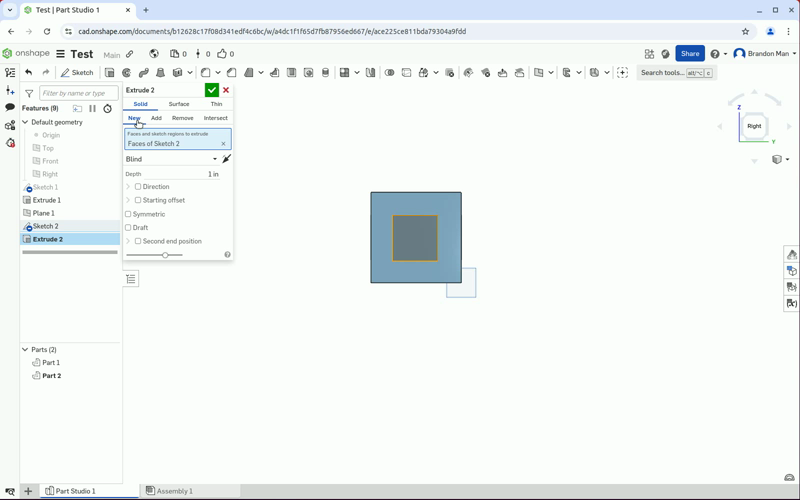
key(tab, 4)
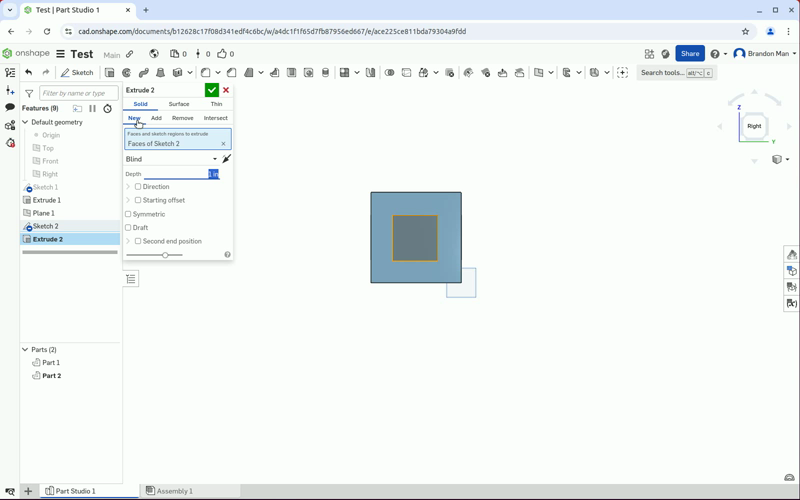
text(4.574)
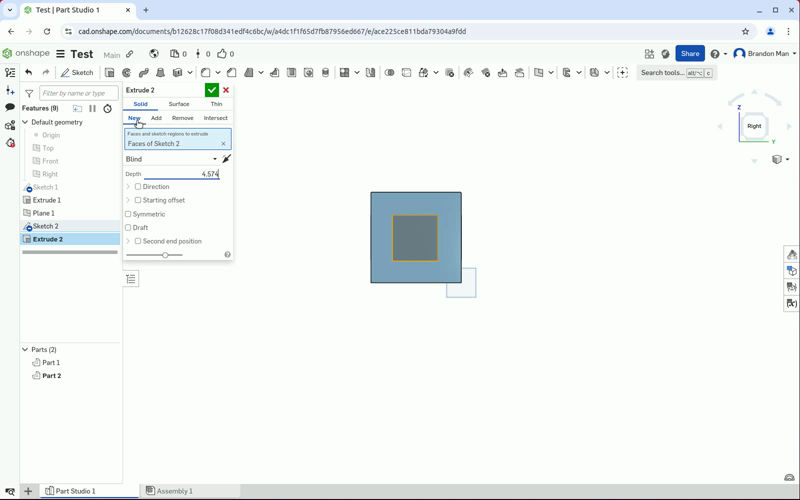
key(enter)
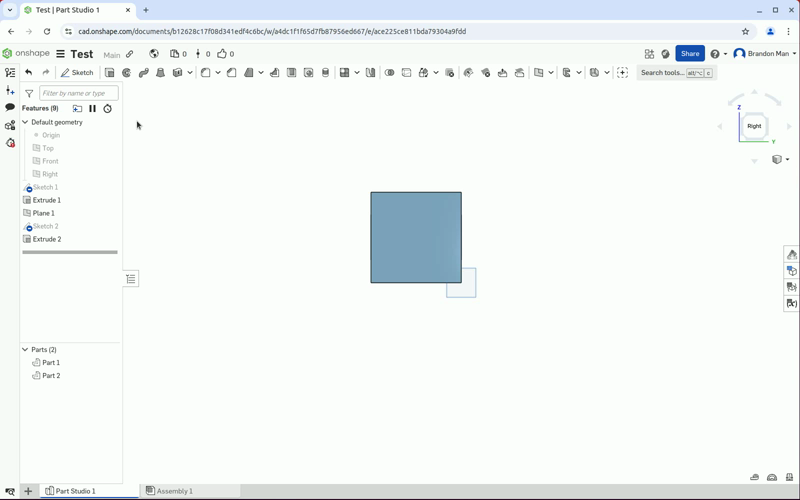
key(shift+h)
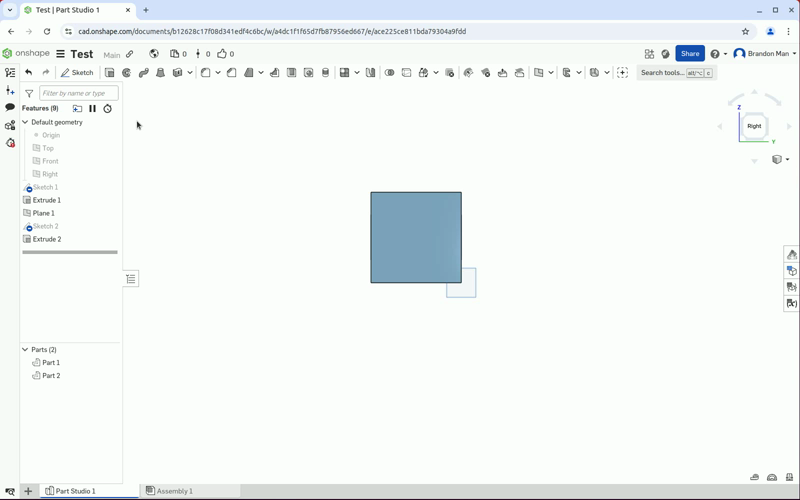
key(shift+h)
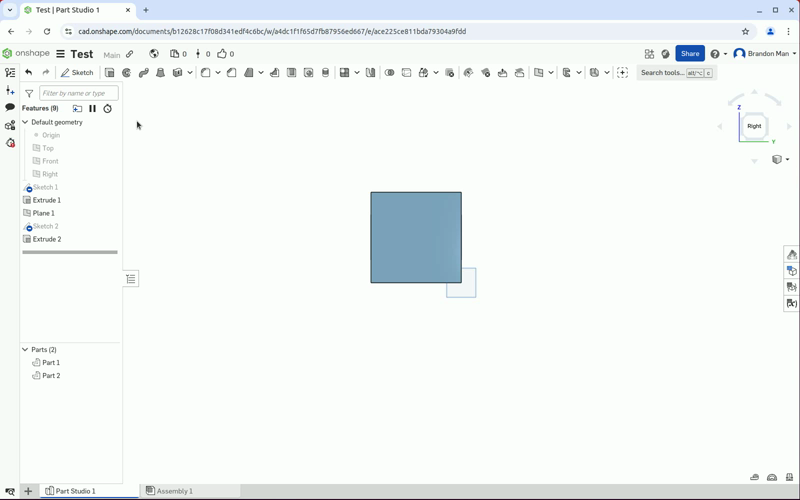
mouse_move(73, 189)
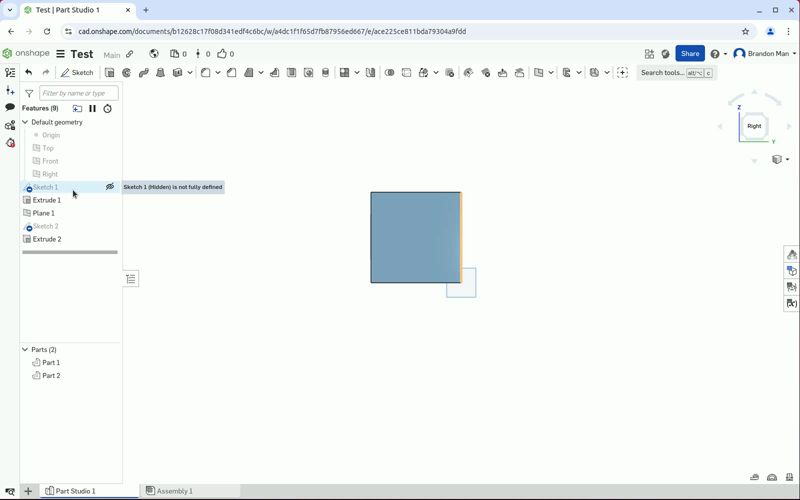
click(73, 189)
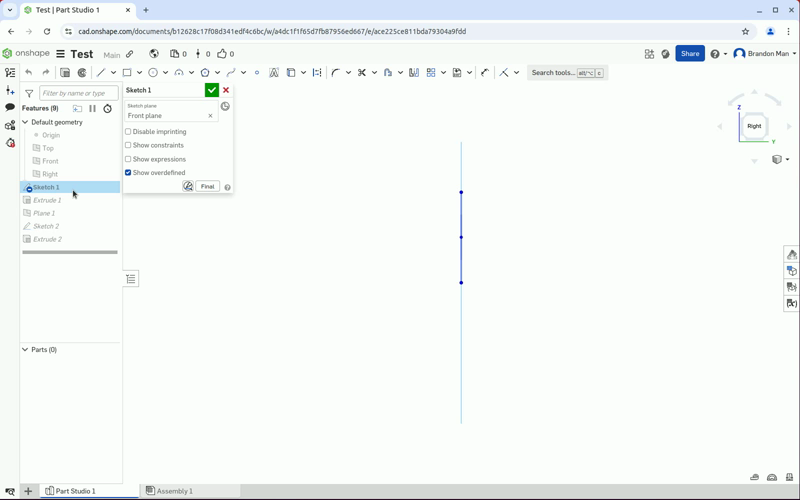
mouse_move(229, 92)
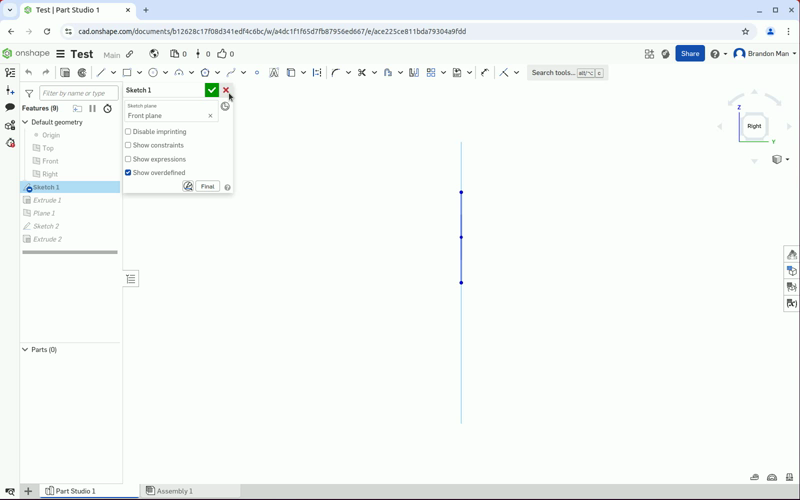
click(229, 92)
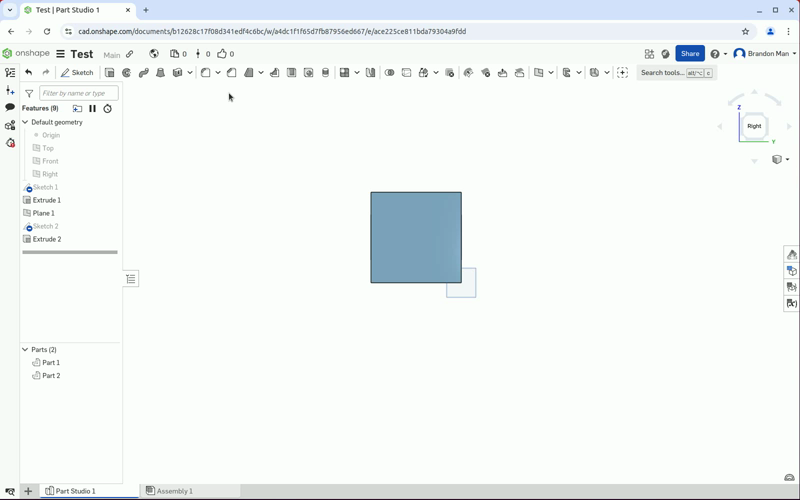
mouse_move(73, 352)
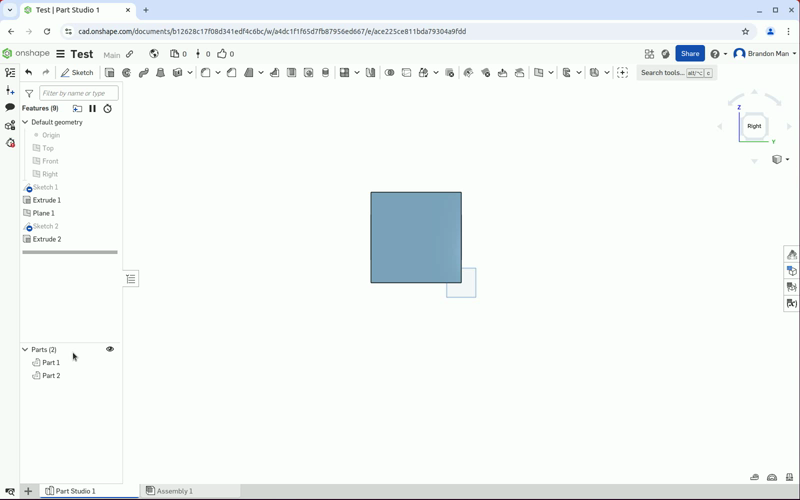
key(y)
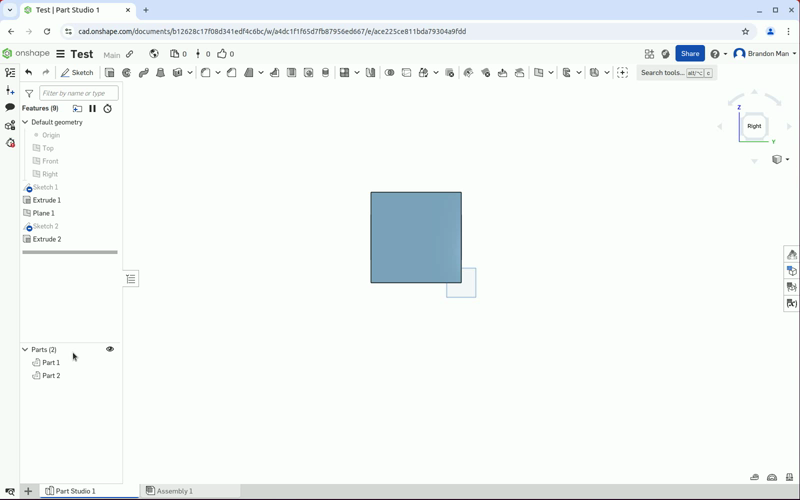
key(shift+p)
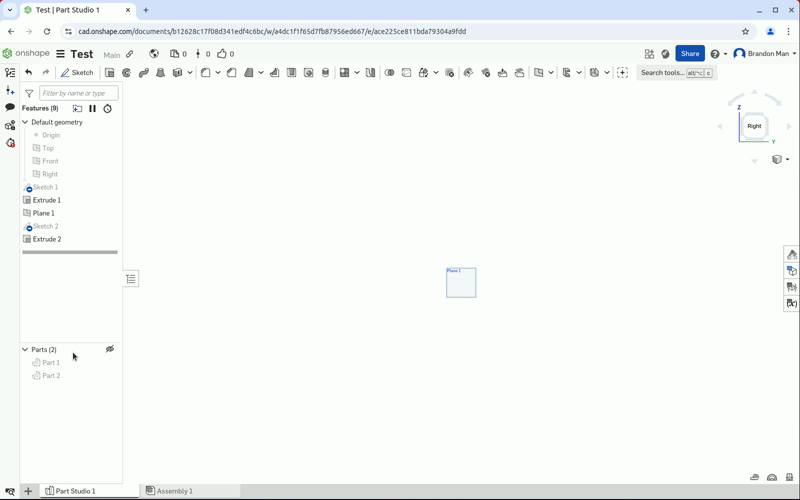
key(space)
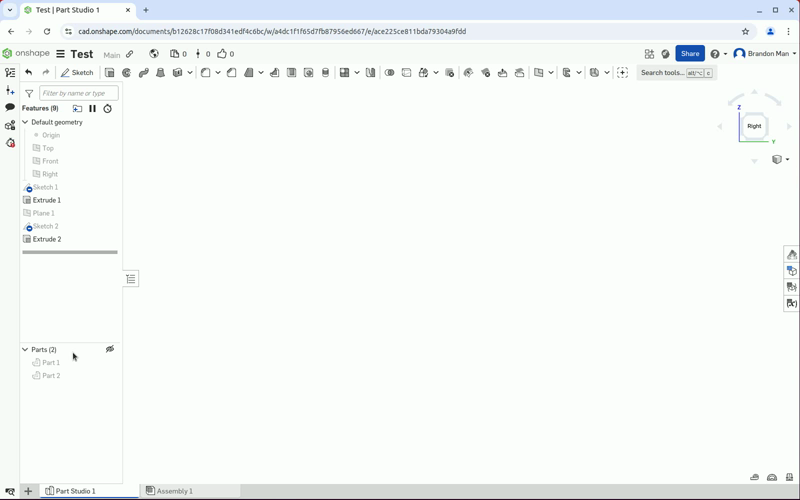
key_down(shift)
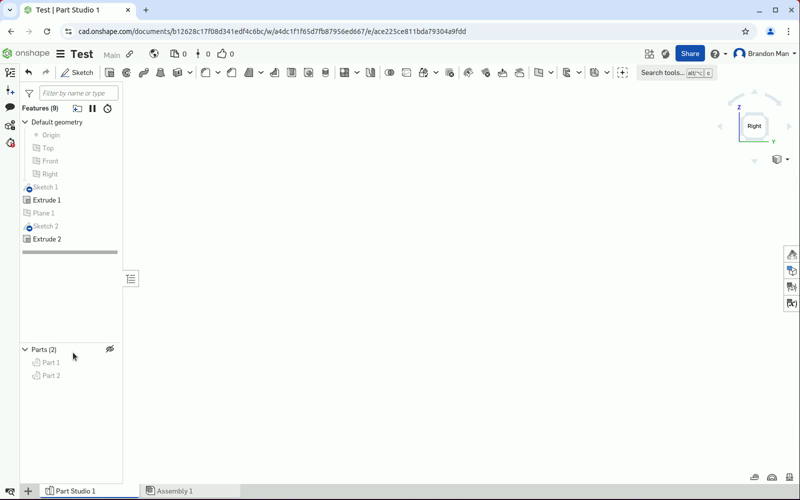
key(right)
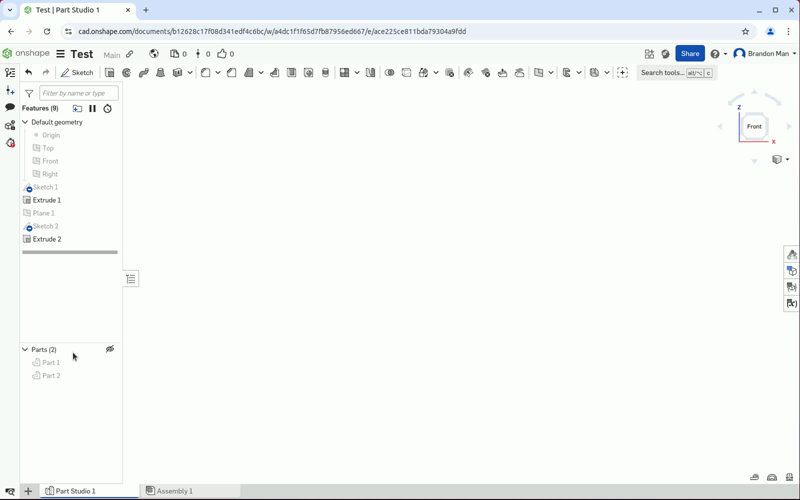
key_up(shift)
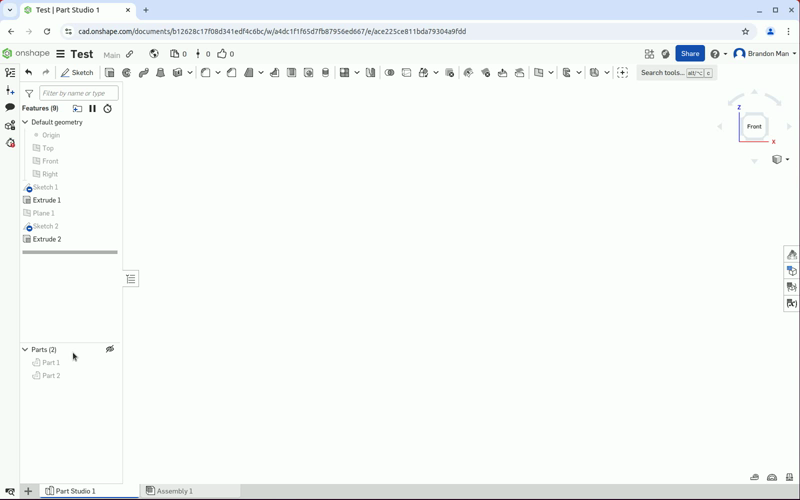
key(space)
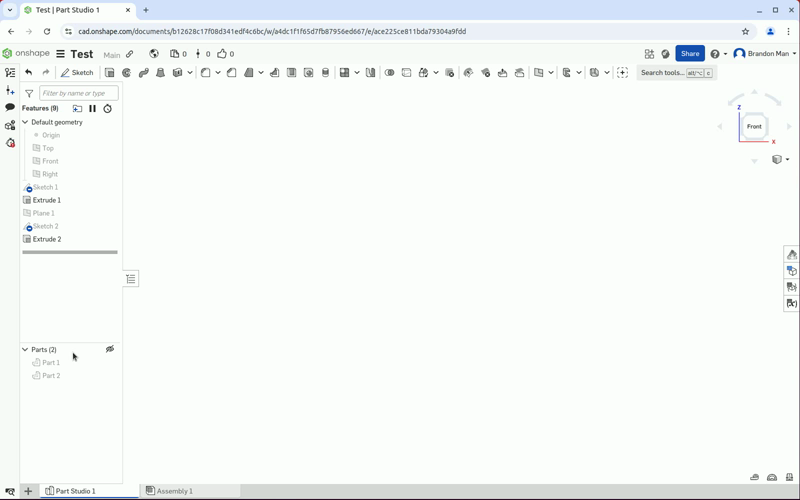
key_down(shift)
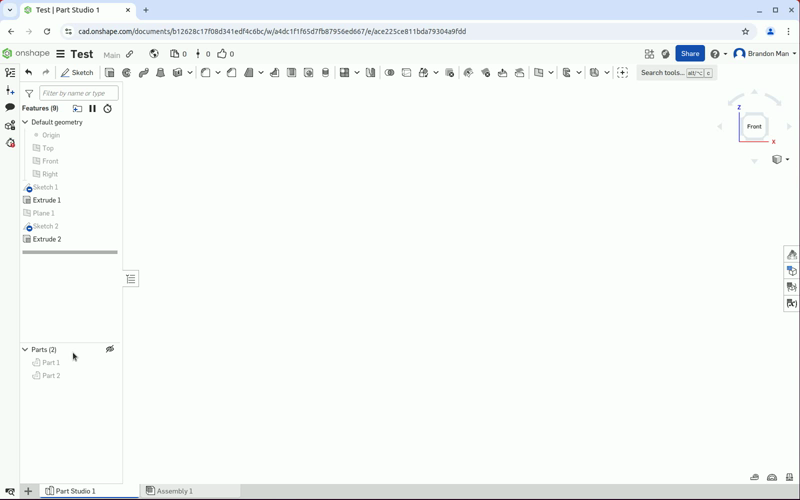
key(down)
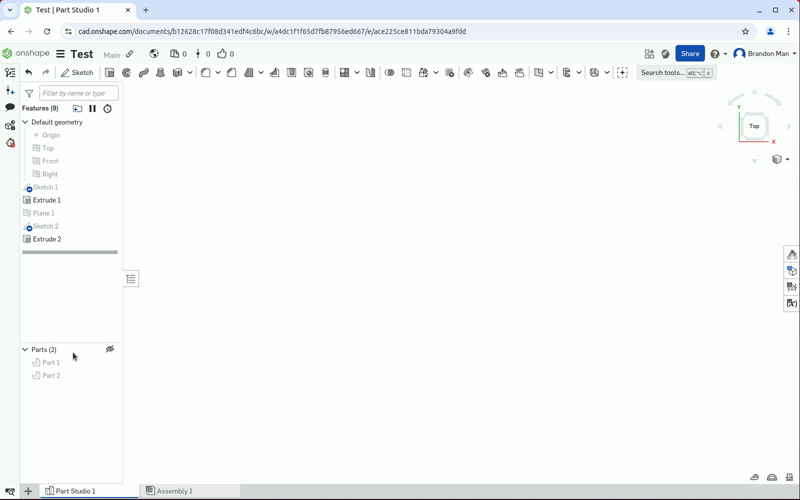
key_up(shift)
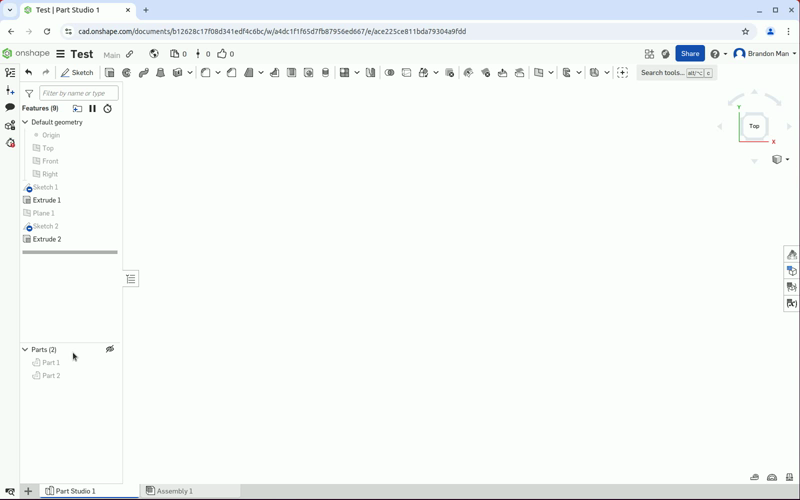
mouse_move(73, 352)
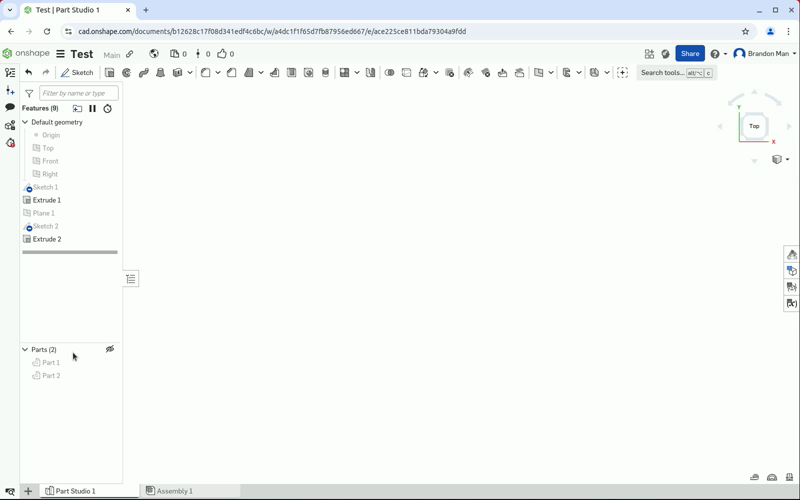
key(shift+y)
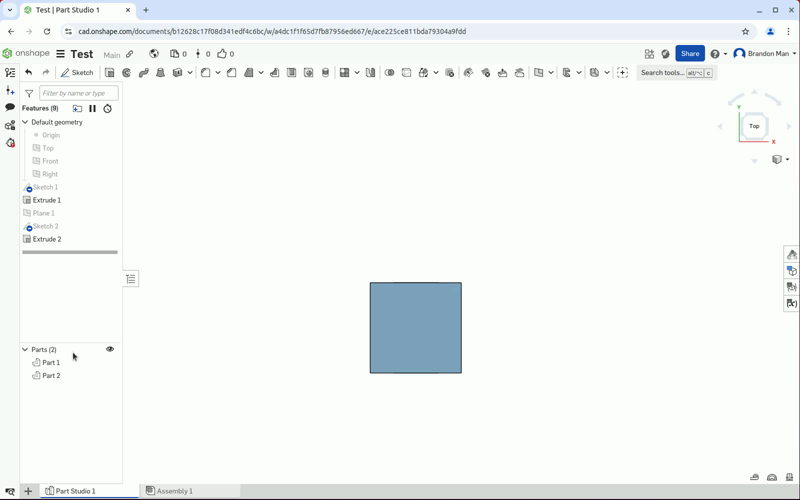
mouse_move(541, 75)
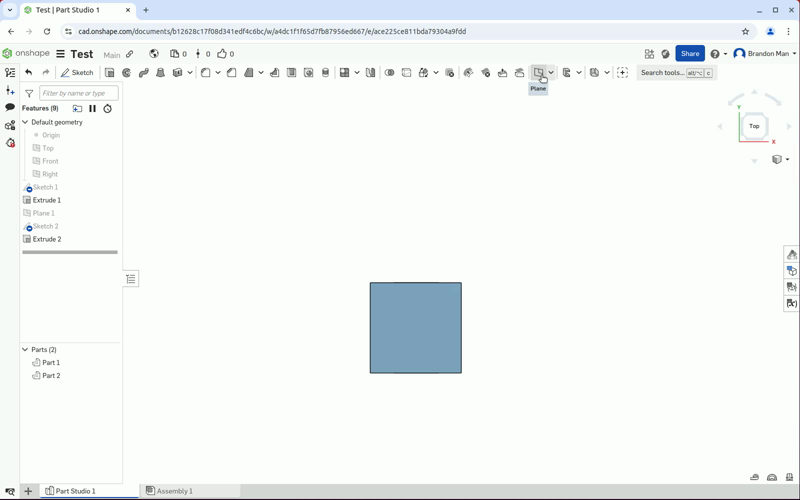
click(541, 75)
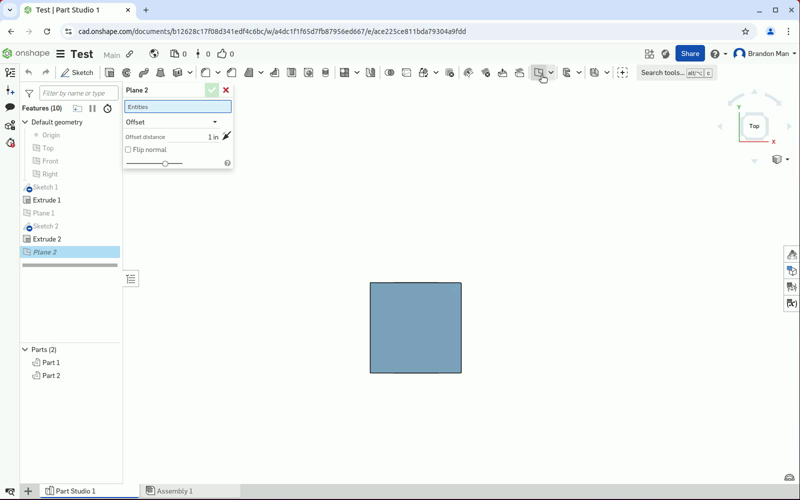
mouse_move(73, 150)
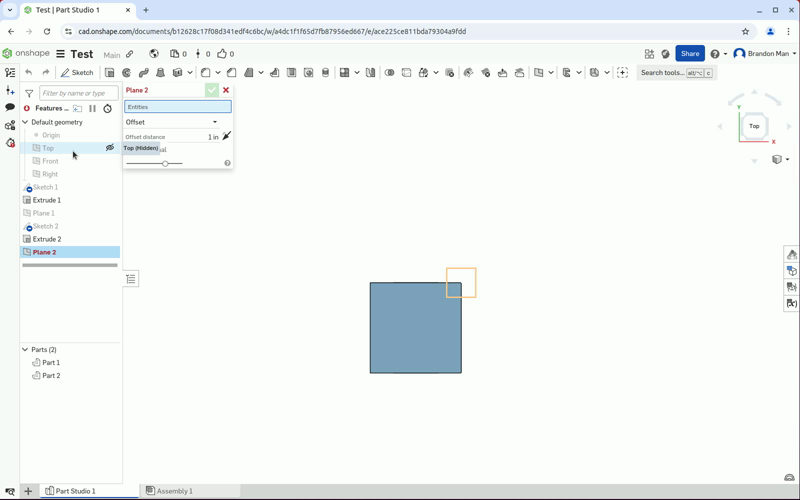
click(73, 150)
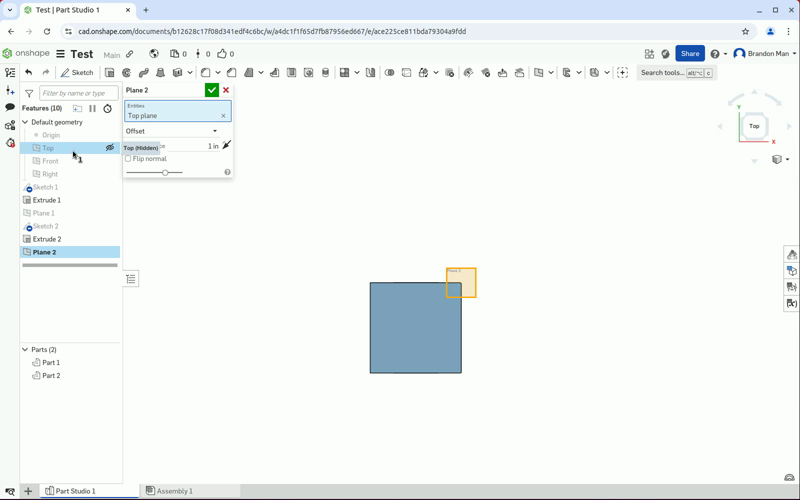
key(tab, 2)
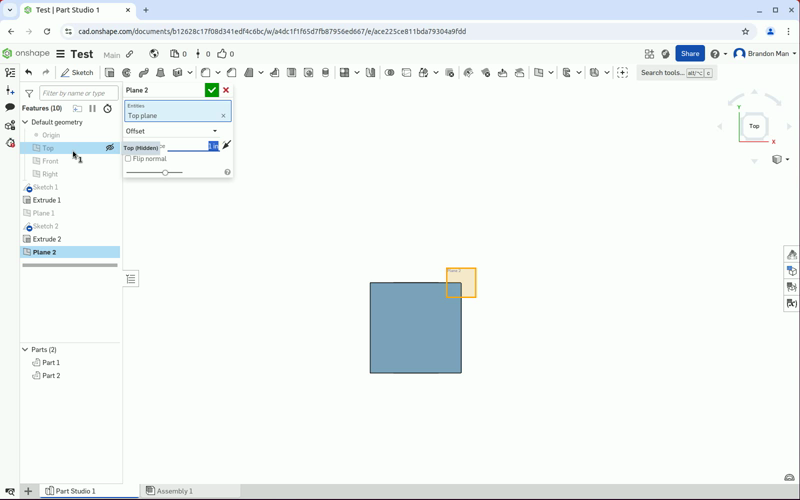
text(18.548)
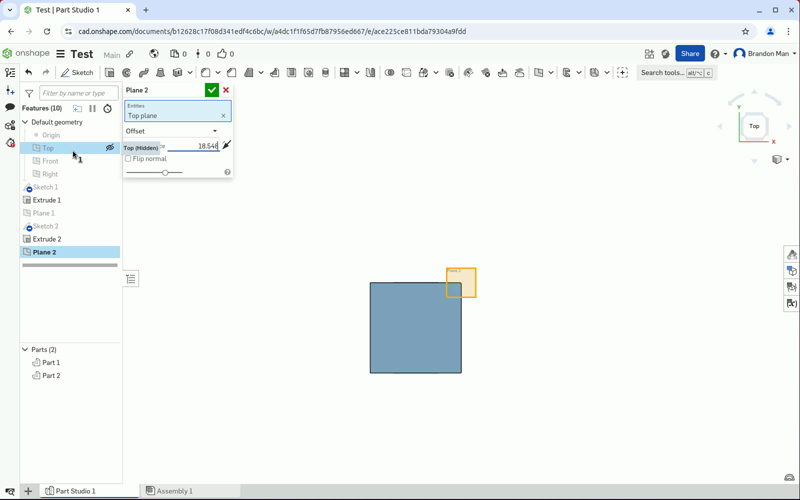
key(enter, 2)
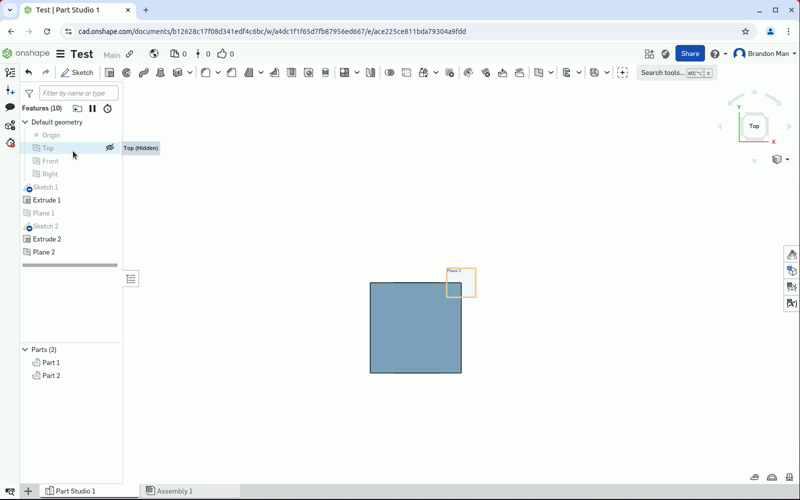
key(shift+s)
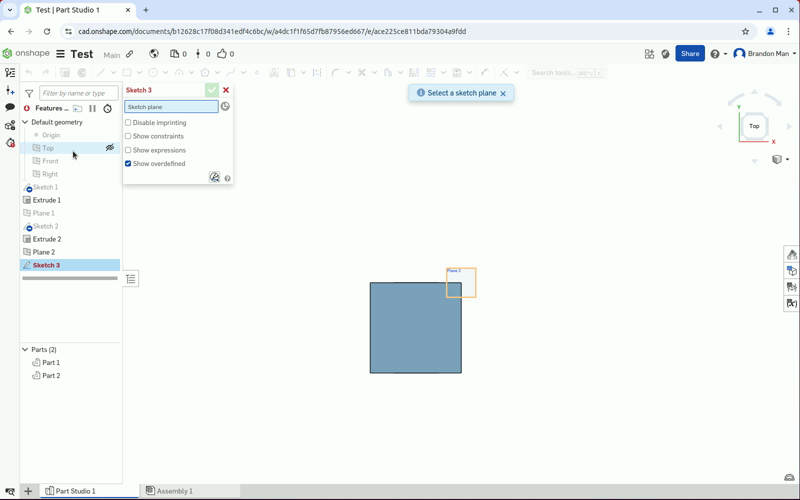
mouse_move(73, 254)
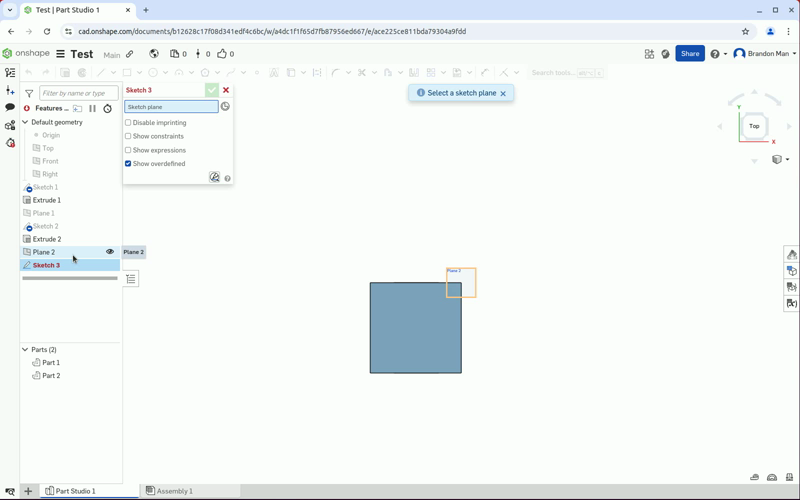
click(73, 254)
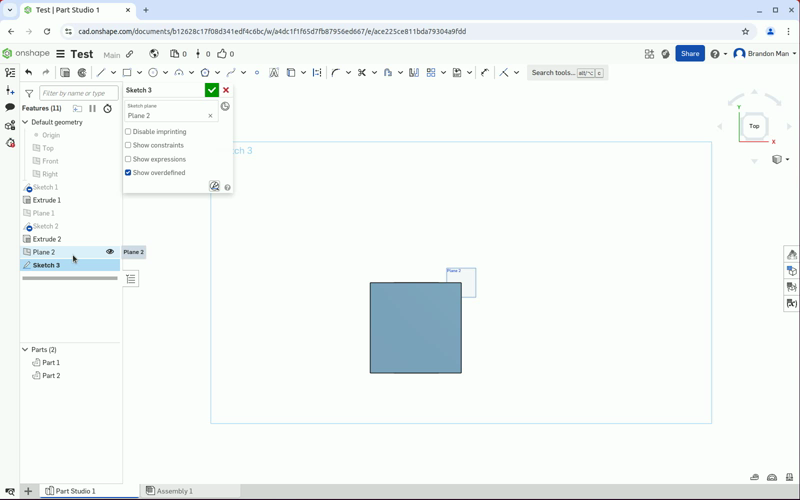
mouse_move(73, 352)
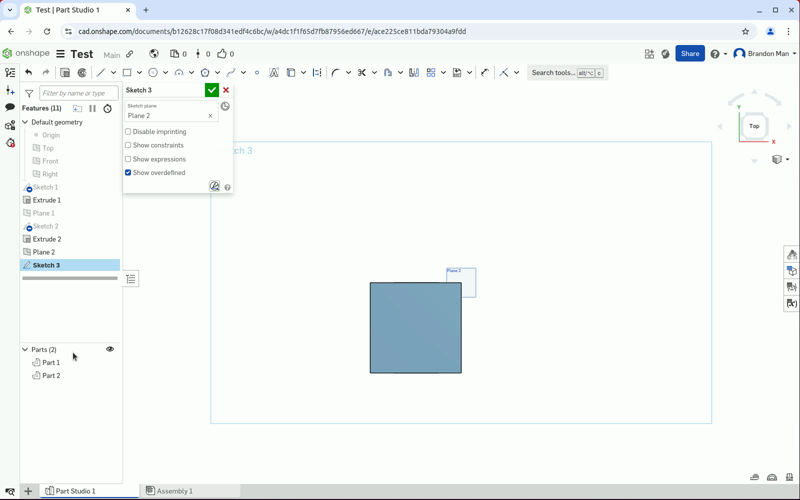
key(y)
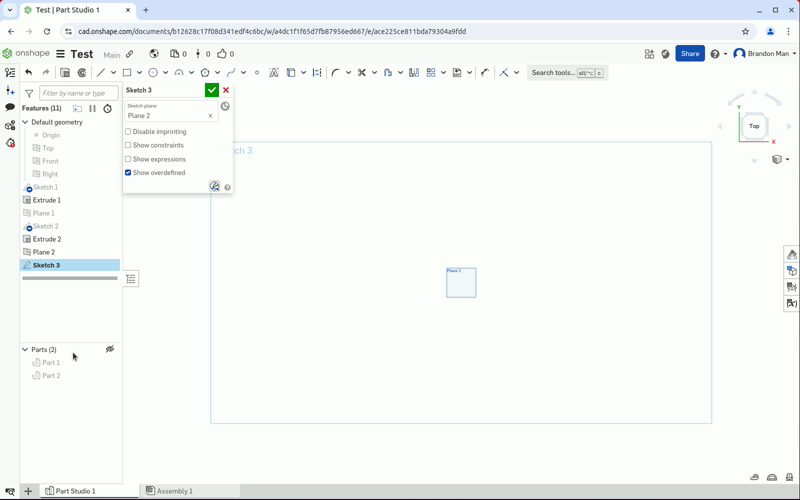
key(c)
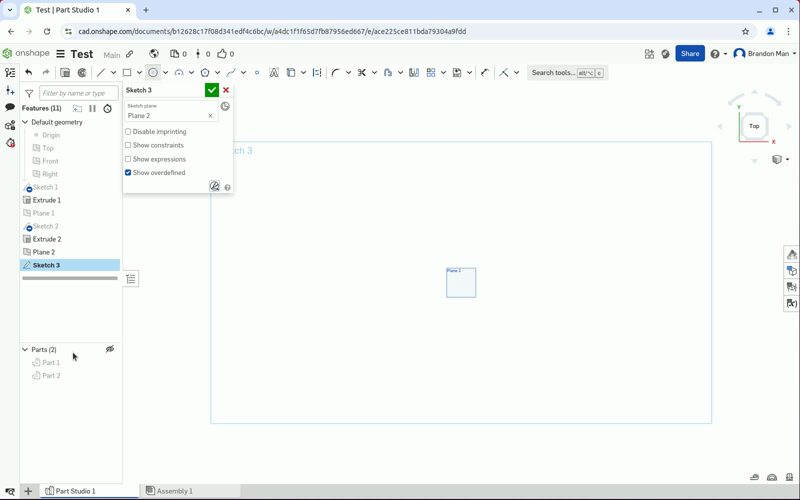
key_down(shift)
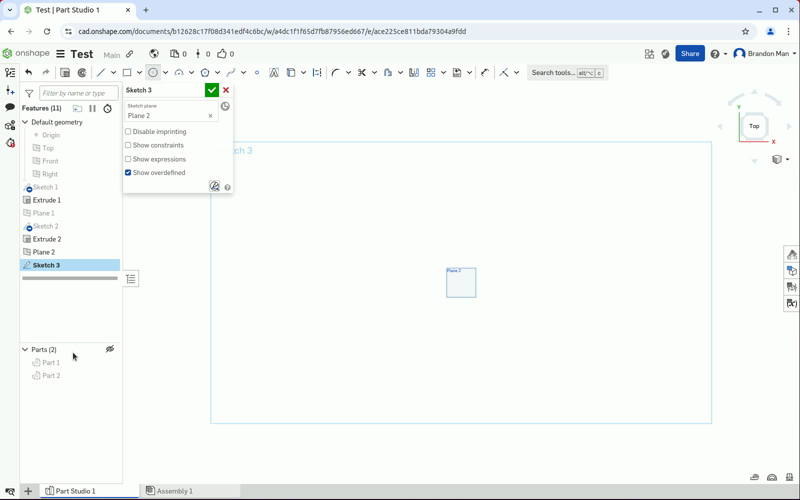
mouse_move(415, 327)
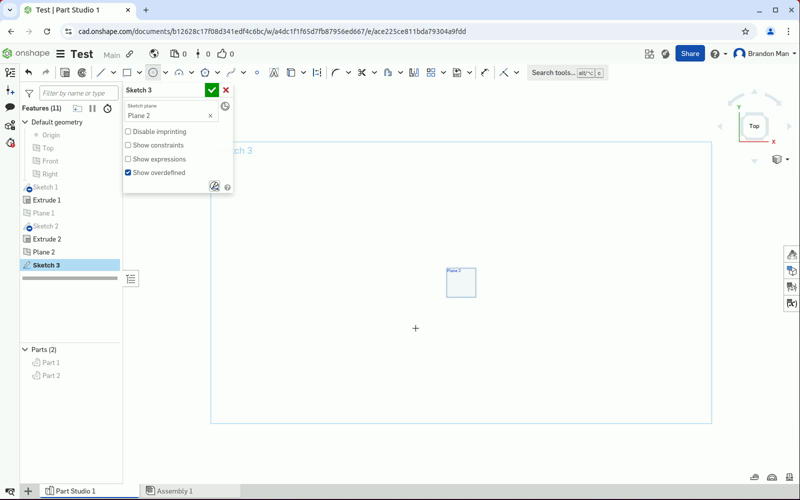
click(415, 327)
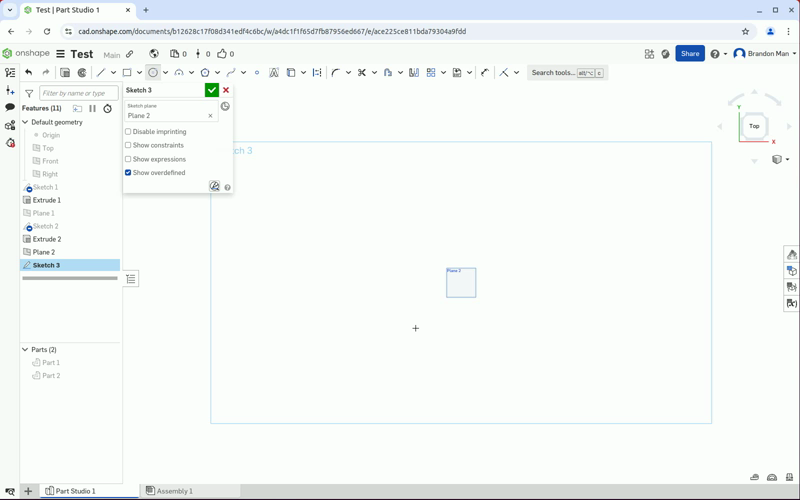
key_up(shift)
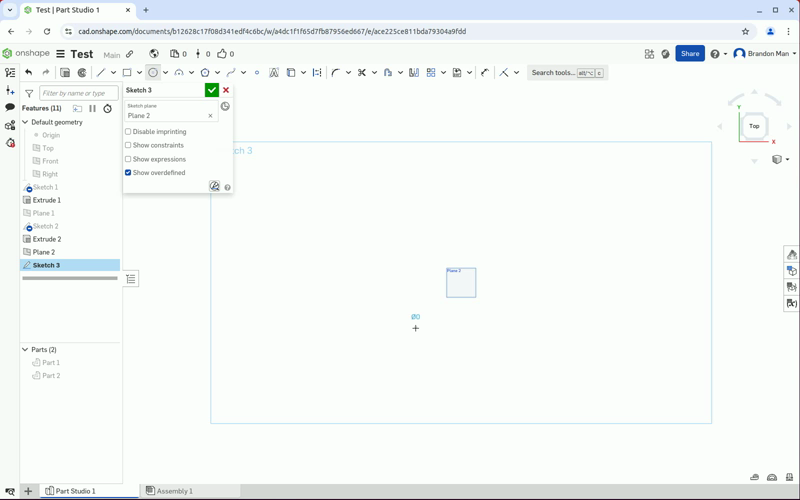
mouse_move(438, 327)
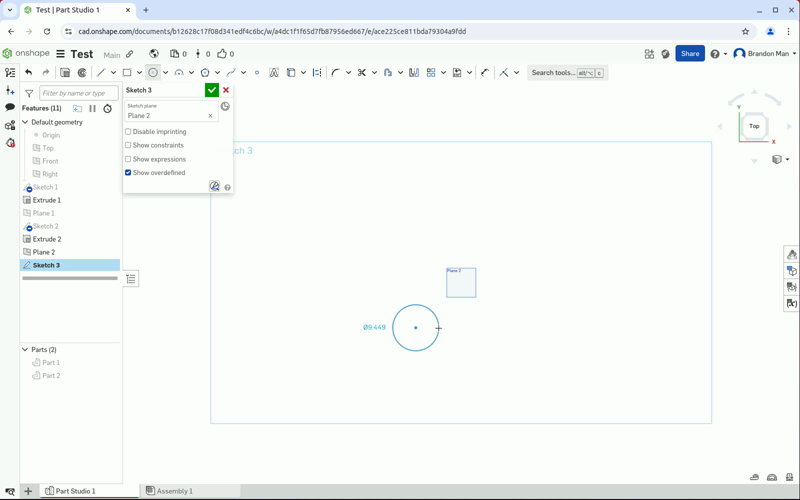
click(438, 327)
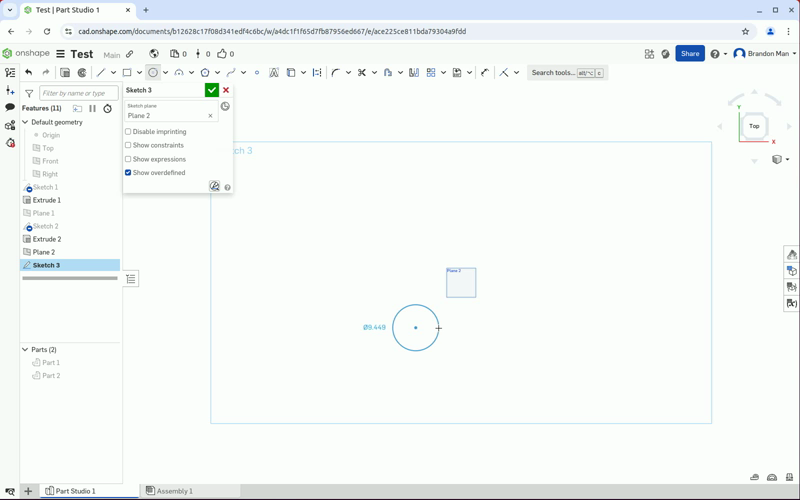
key(esc)
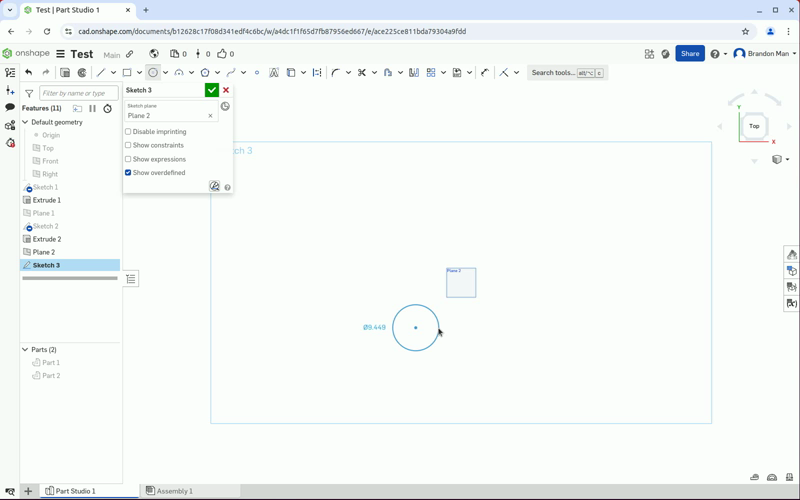
mouse_move(397, 318)
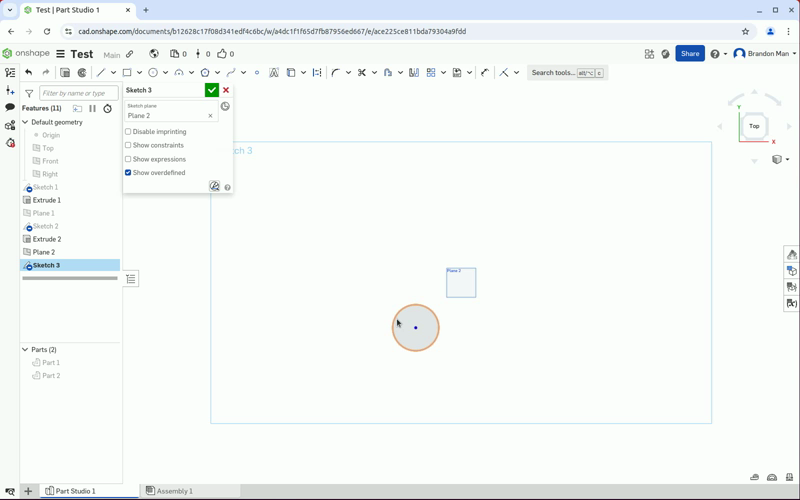
scroll(6)
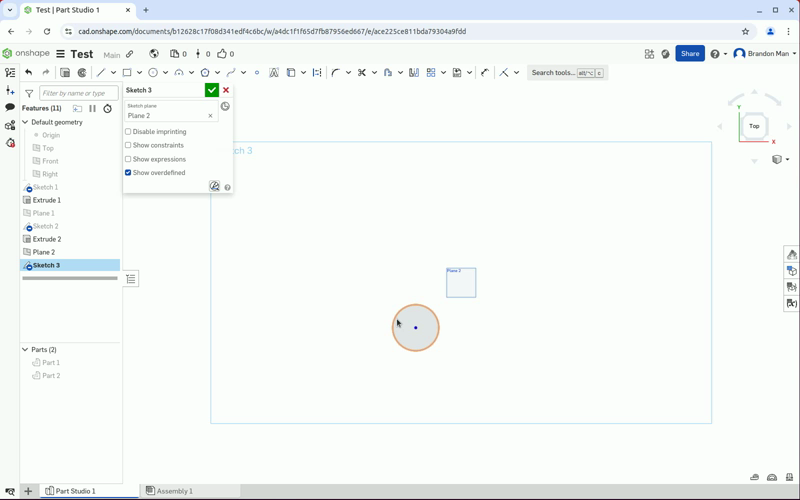
scroll(6)
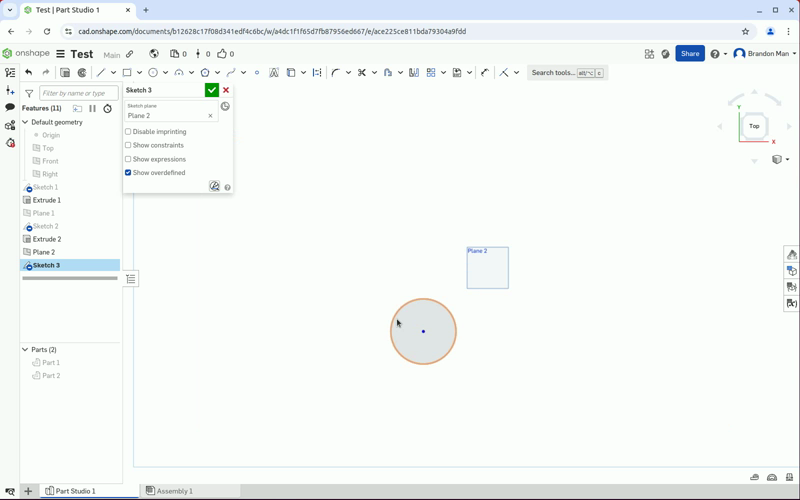
scroll(6)
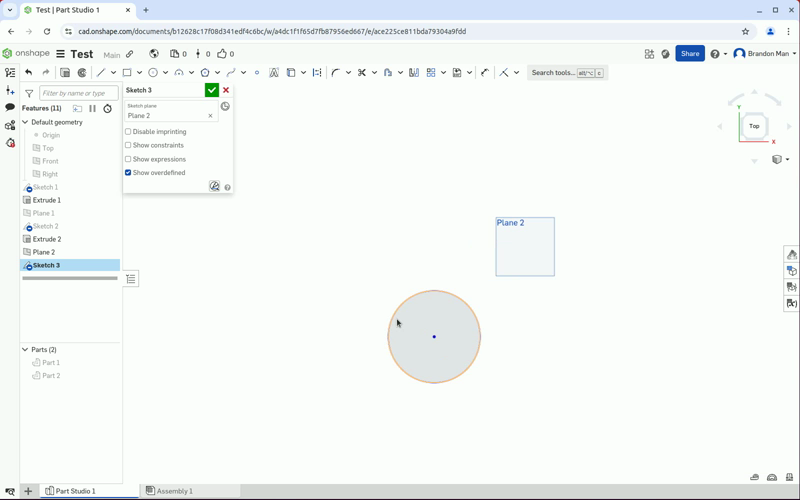
scroll(6)
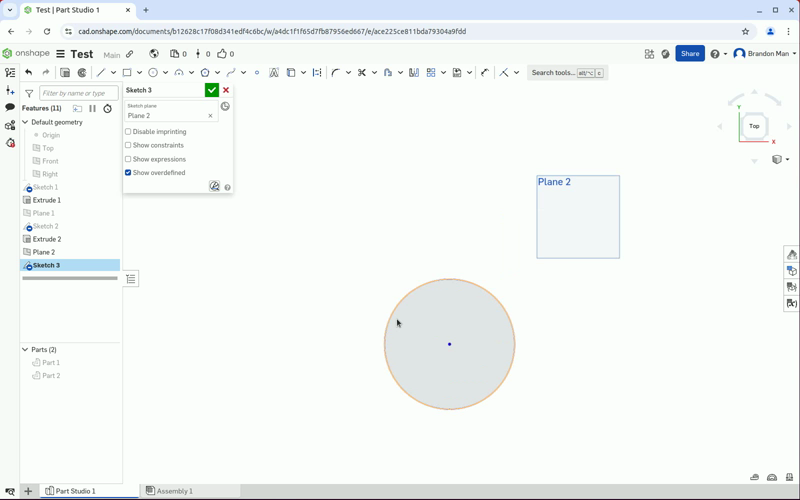
scroll(6)
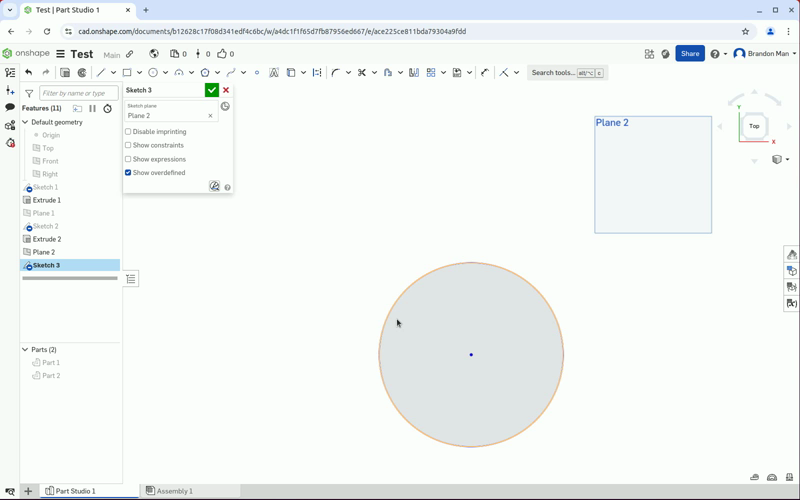
scroll(6)
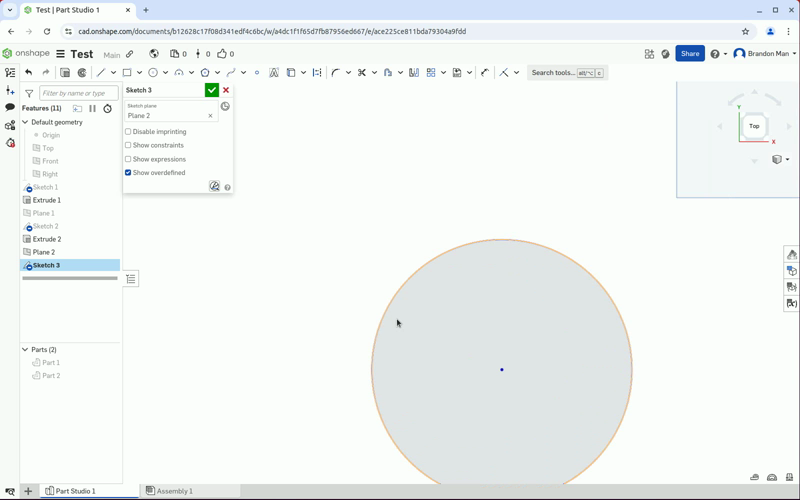
scroll(6)
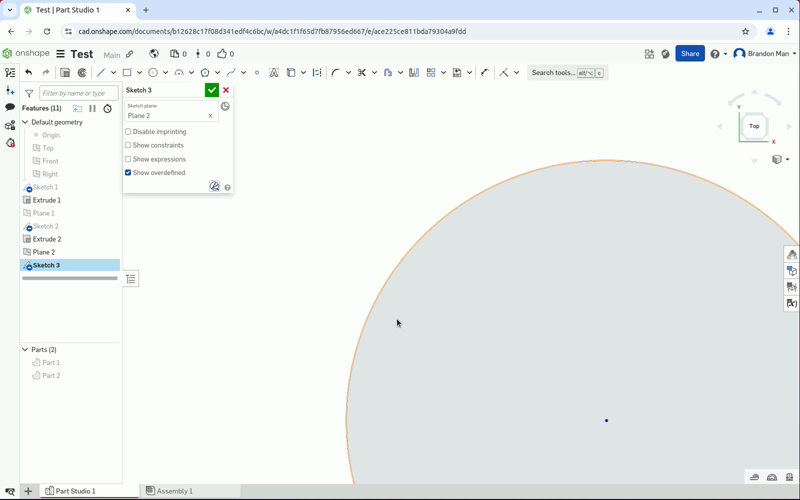
click(397, 318)
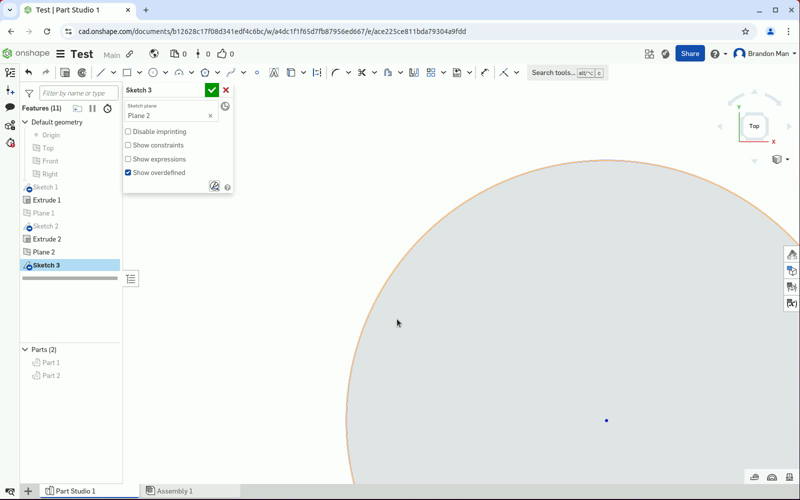
scroll(-6)
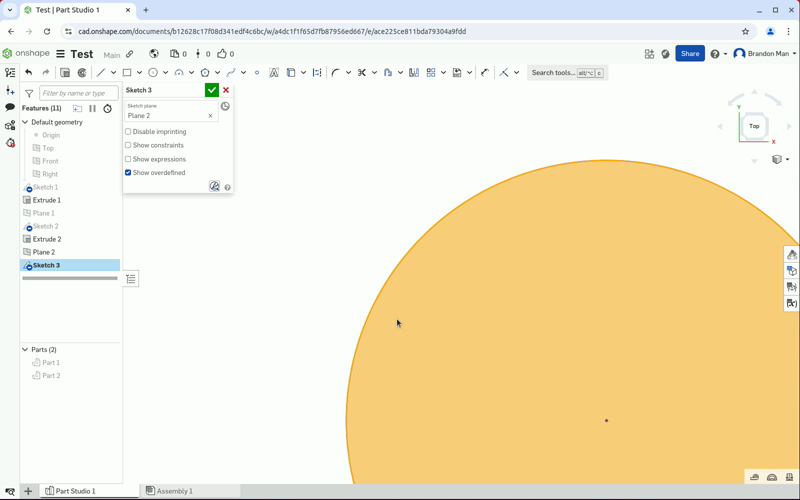
scroll(-6)
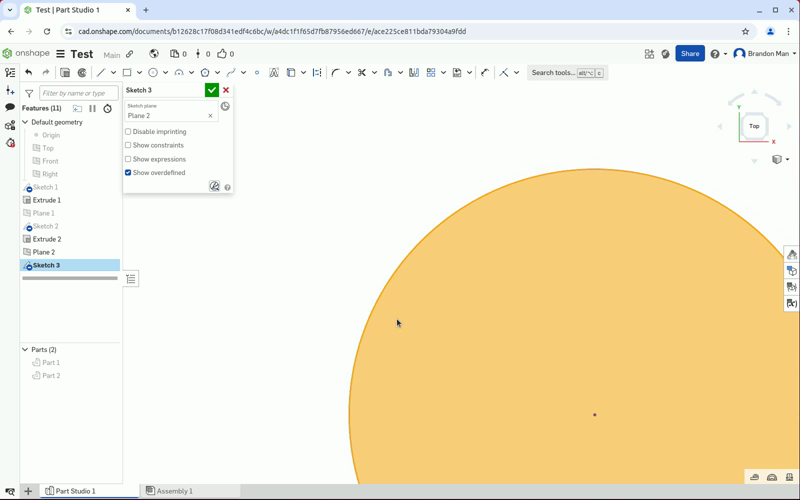
scroll(-6)
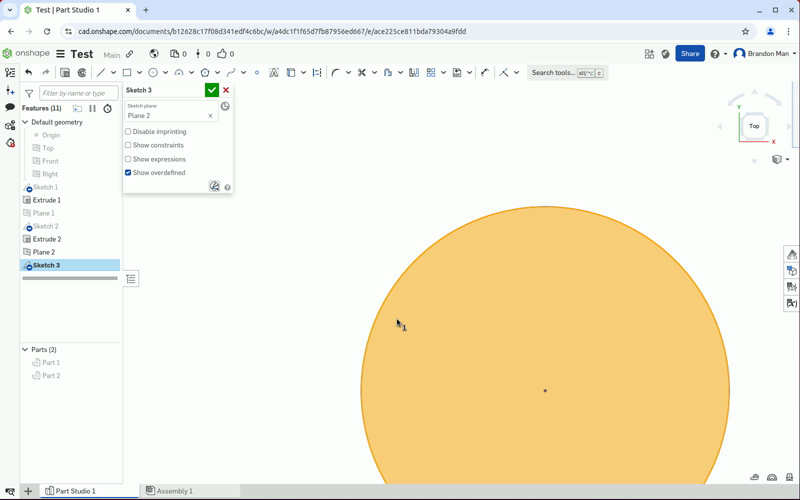
scroll(-6)
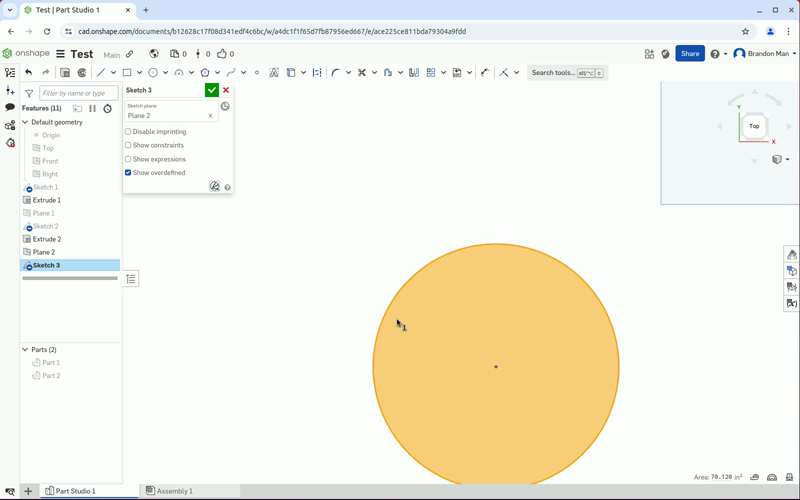
scroll(-6)
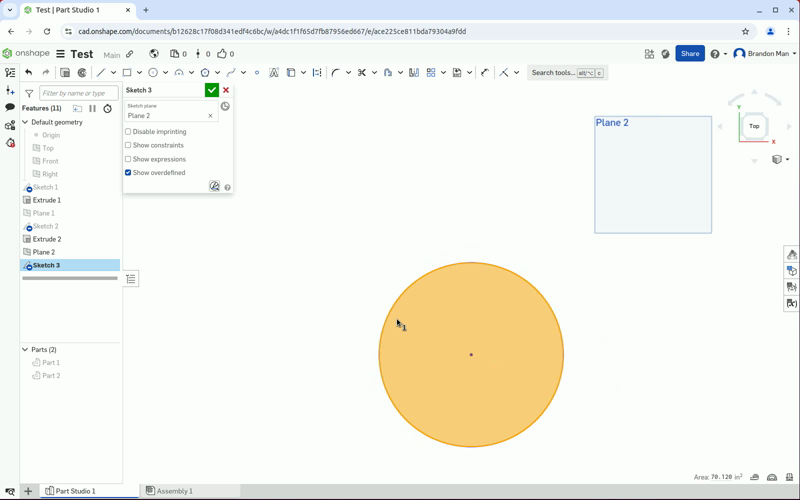
scroll(-6)
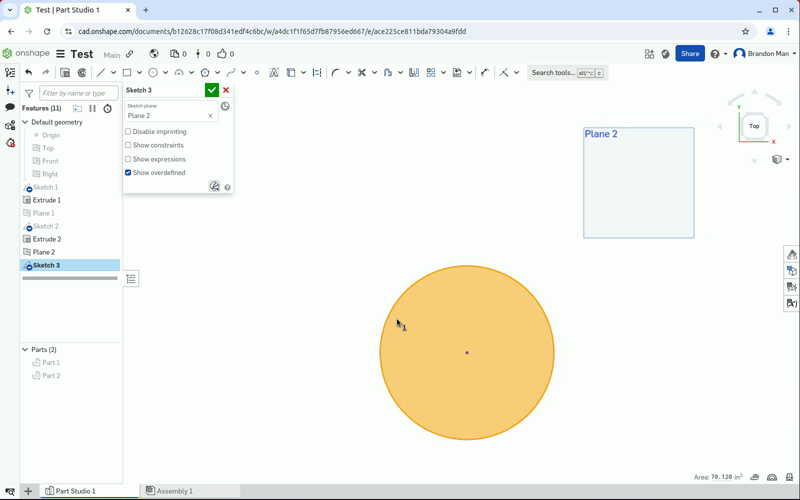
scroll(-6)
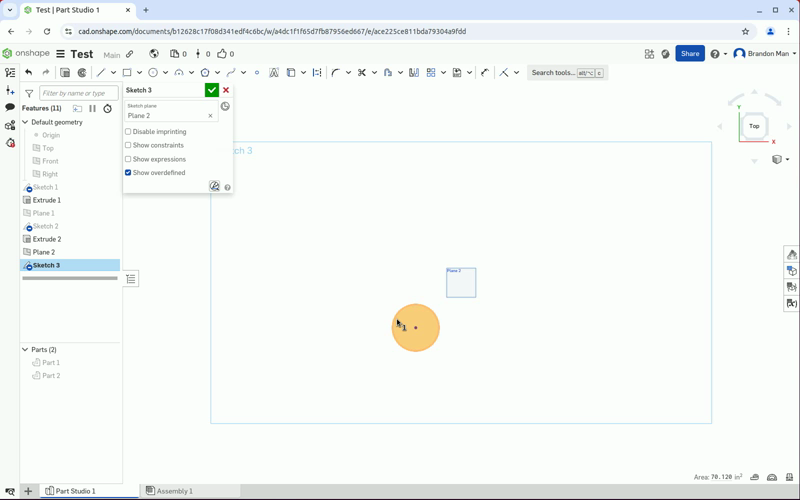
mouse_move(73, 352)
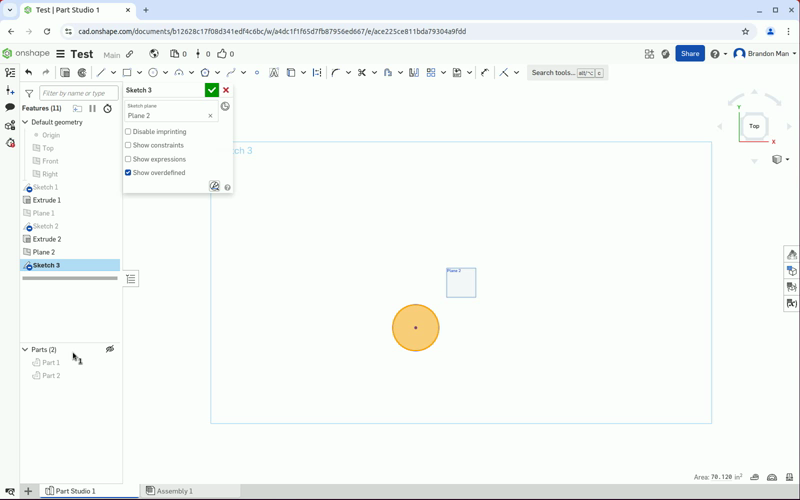
key(shift+y)
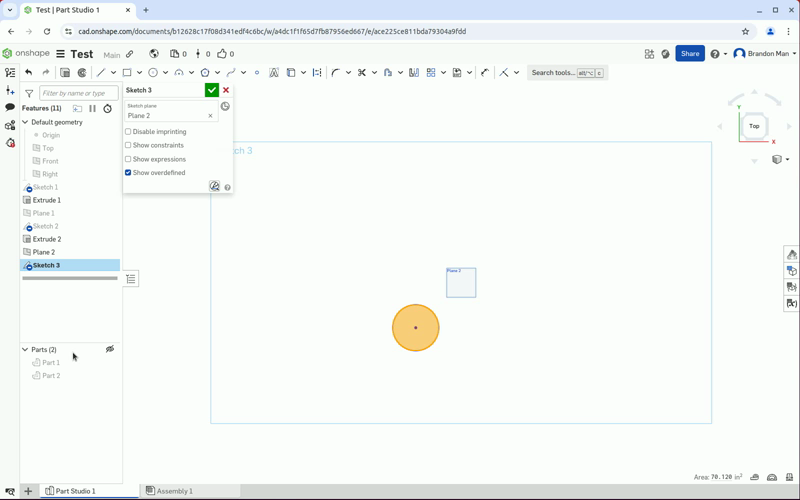
key(shift+e)
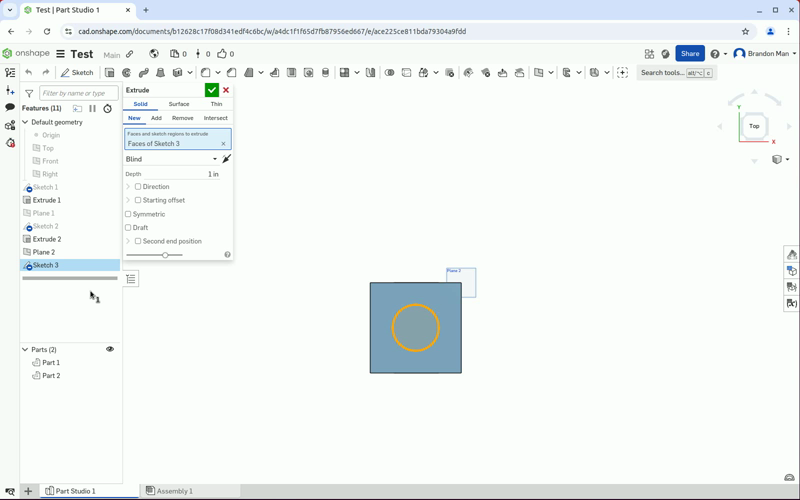
mouse_move(143, 106)
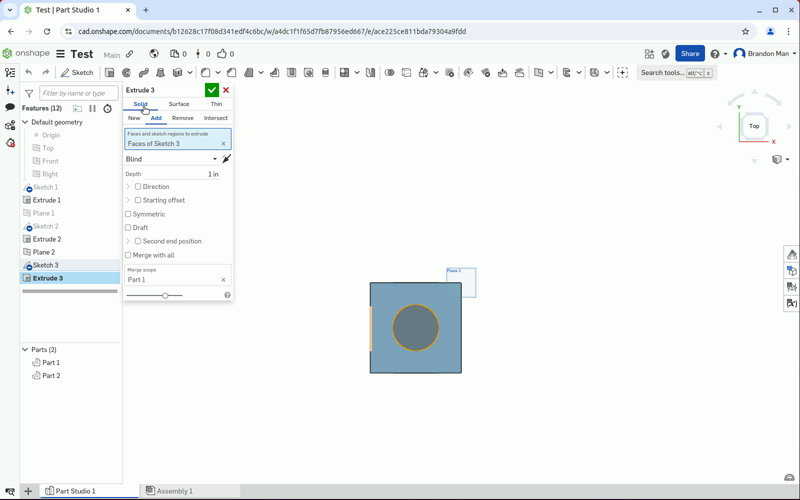
click(143, 106)
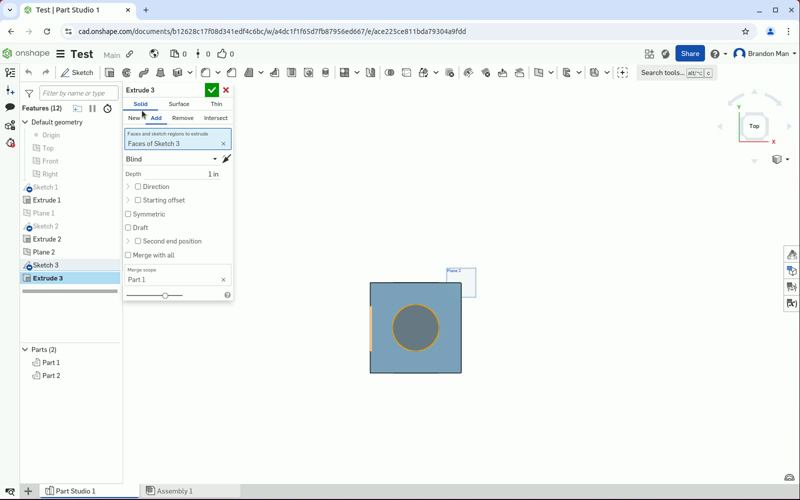
mouse_move(137, 120)
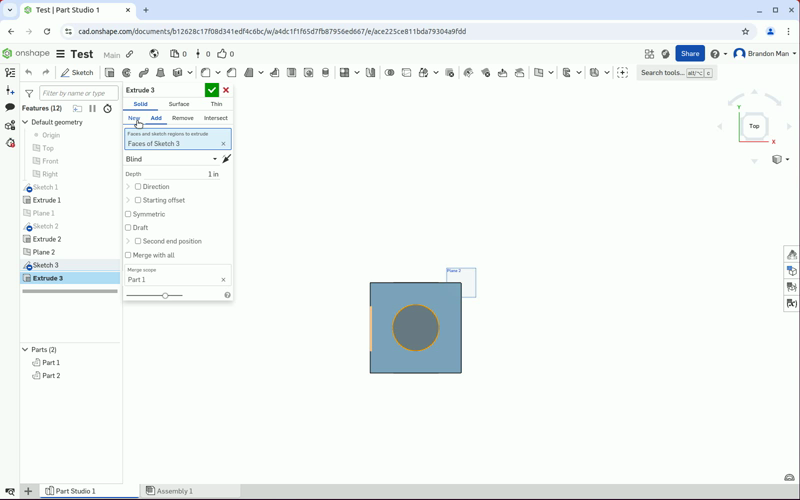
click(137, 120)
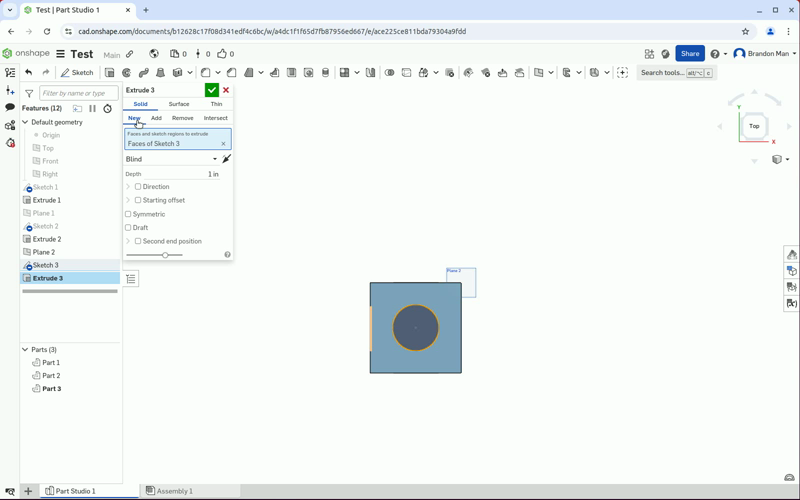
key(tab, 4)
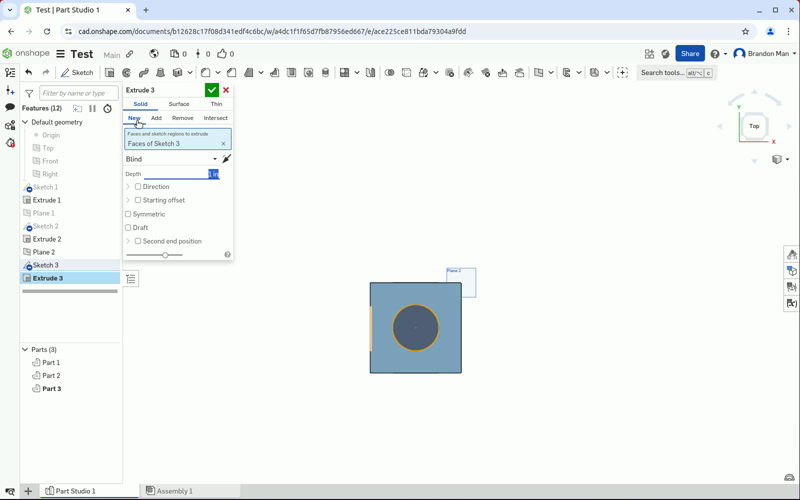
text(4.574)
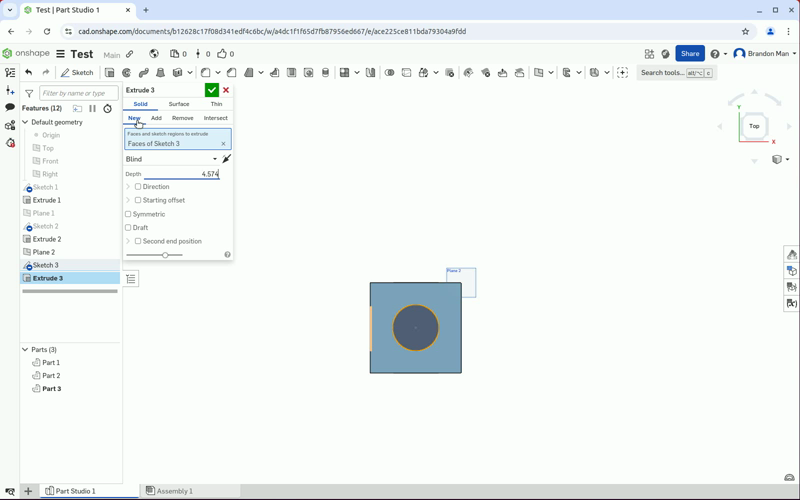
key(enter)
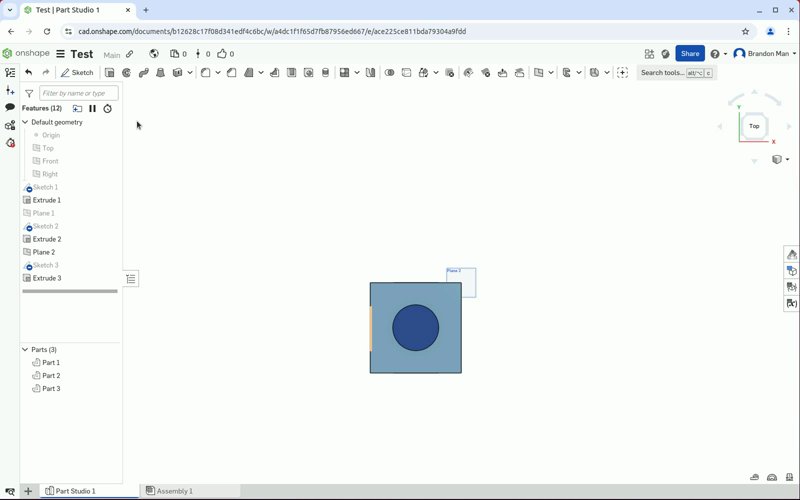
key(shift+h)
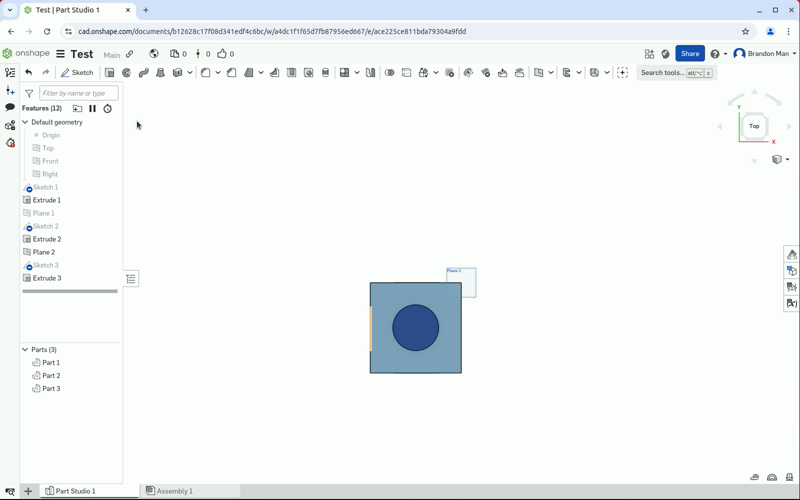
key(shift+h)
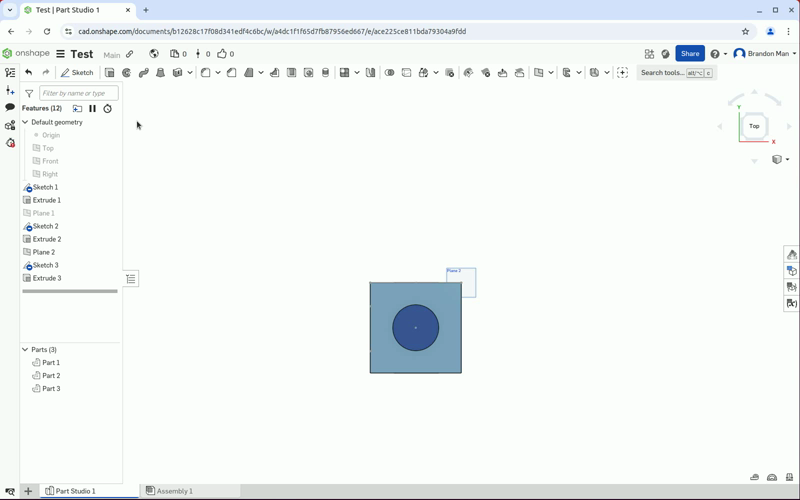
key(shift+7)
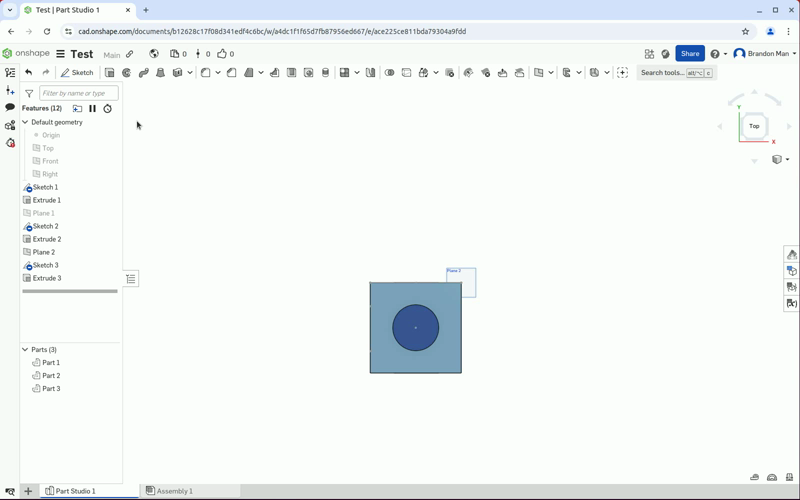
key(up, 3)
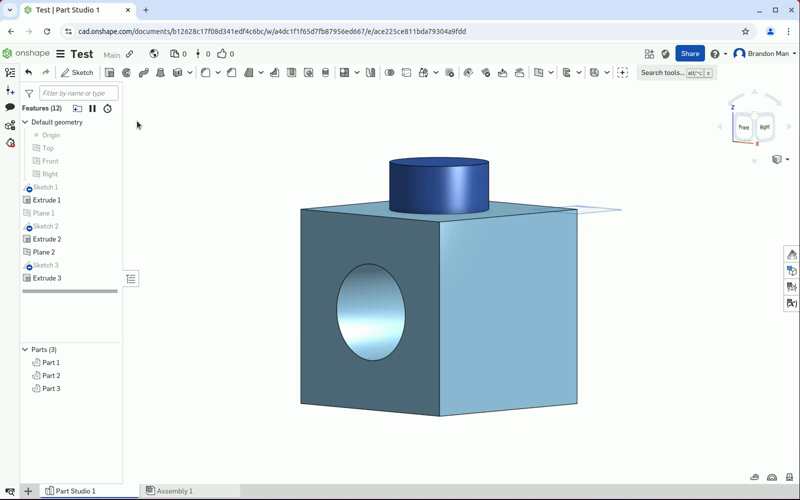
key(left, 3)
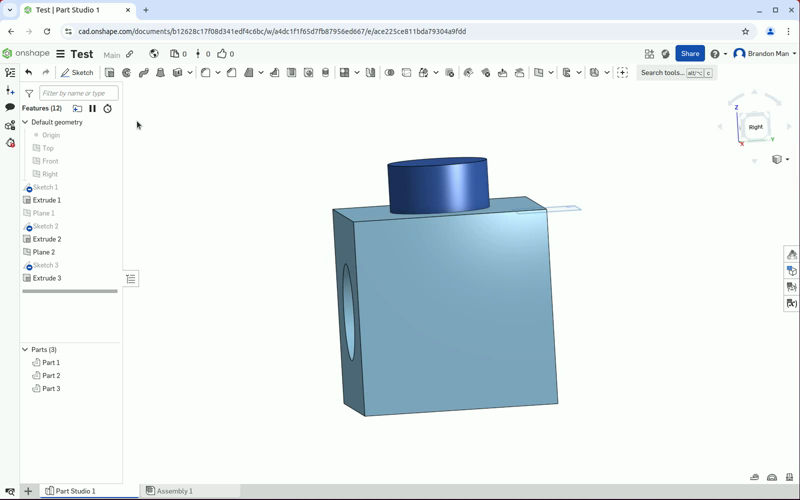
key(right, 3)
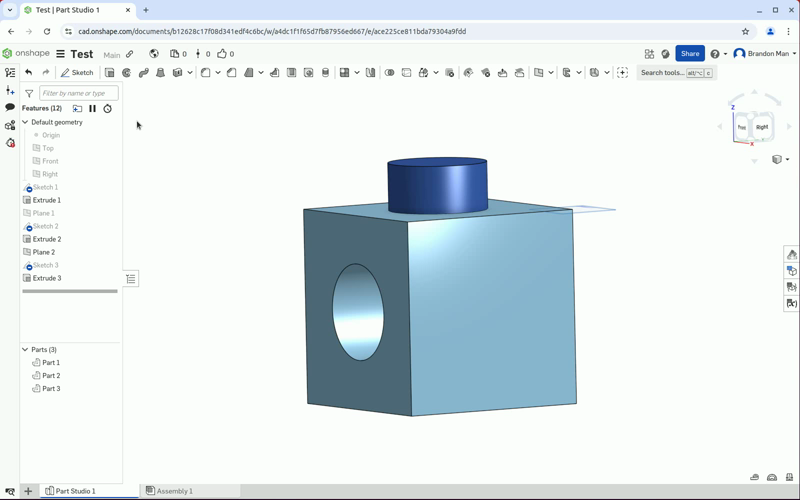
key(down, 3)
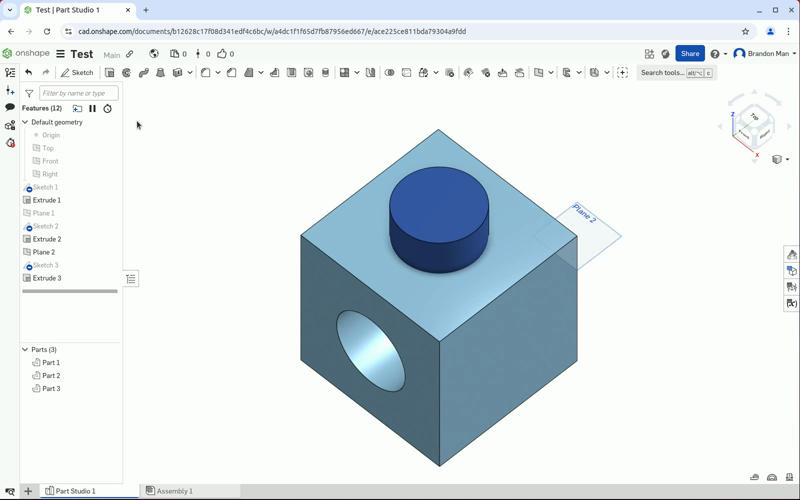
mouse_move(73, 189)
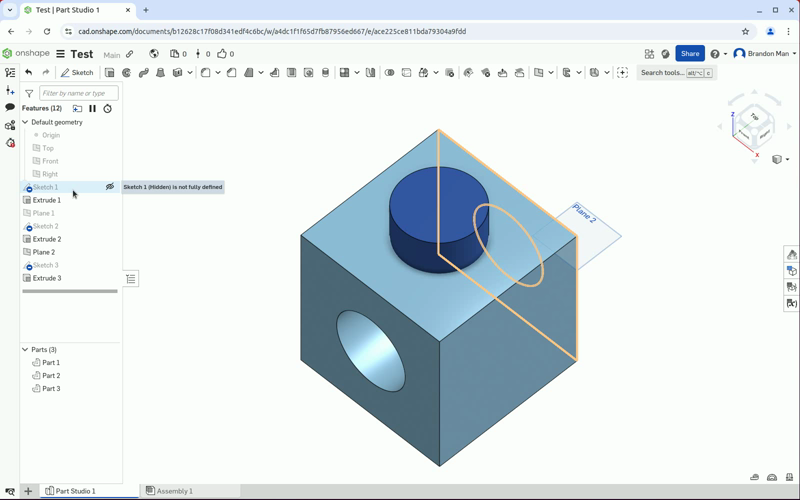
click(73, 189)